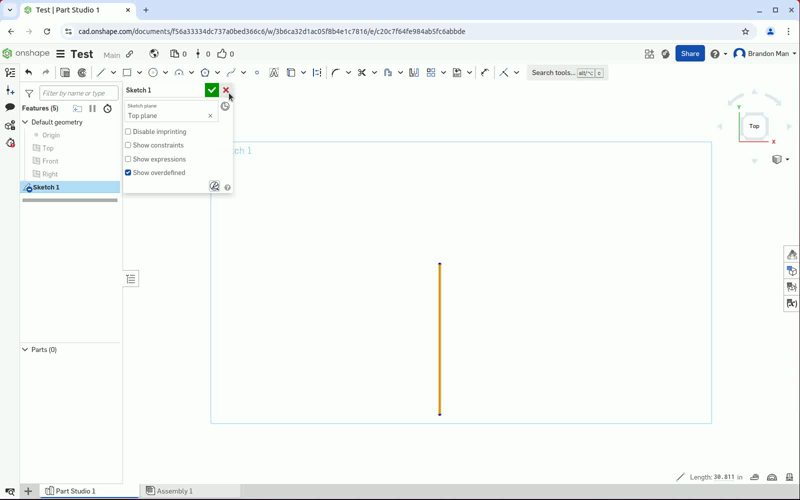
key(shift+h)
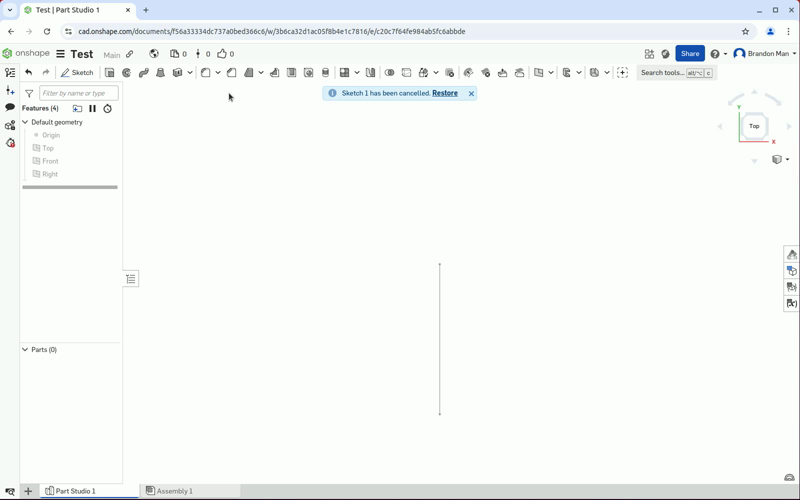
mouse_move(73, 352)
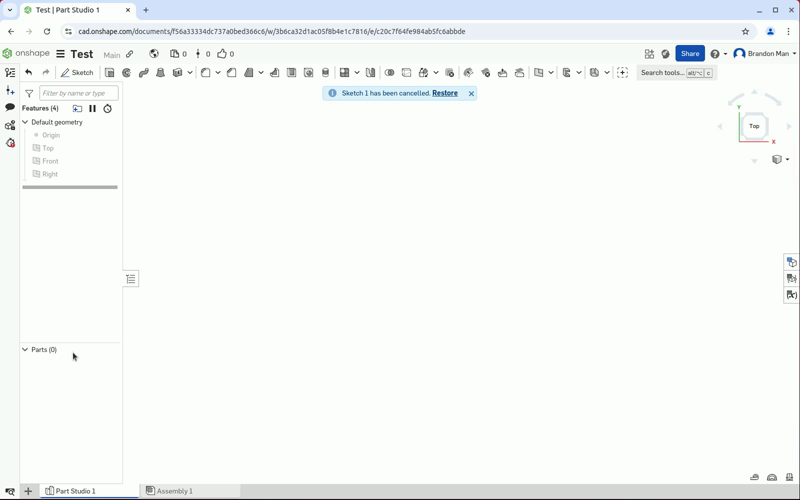
key(y)
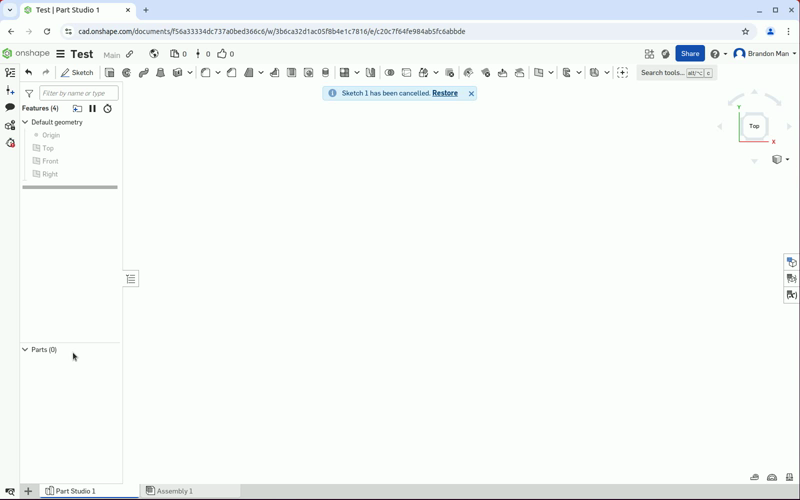
key(shift+p)
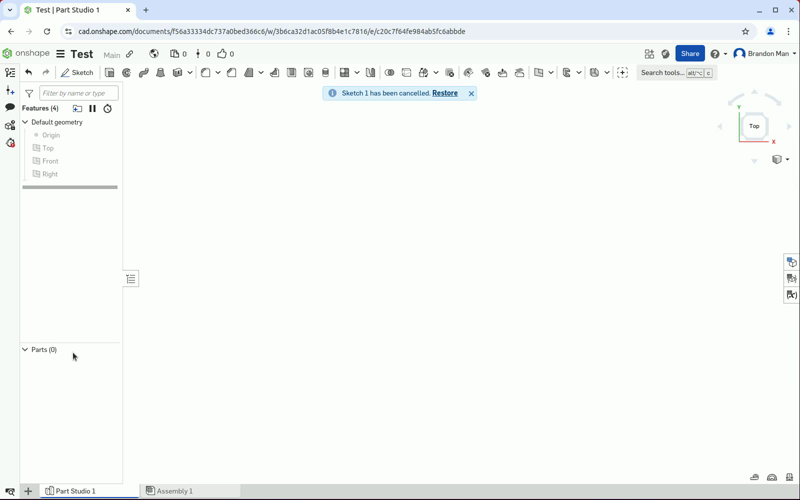
key(space)
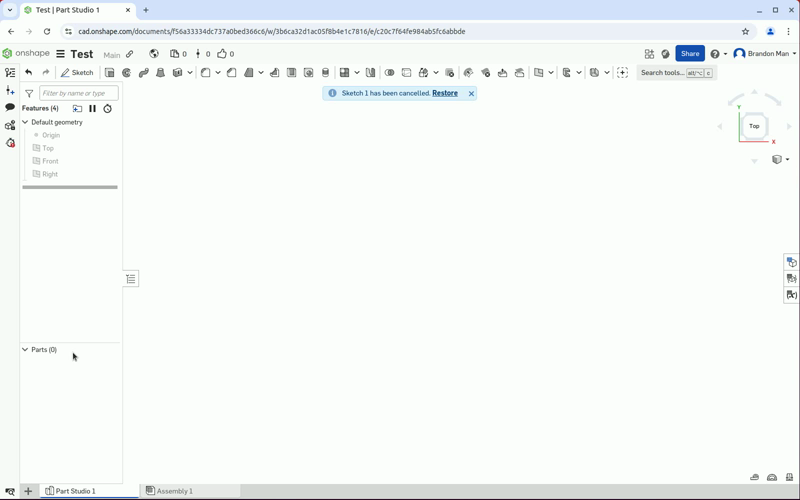
key_down(shift)
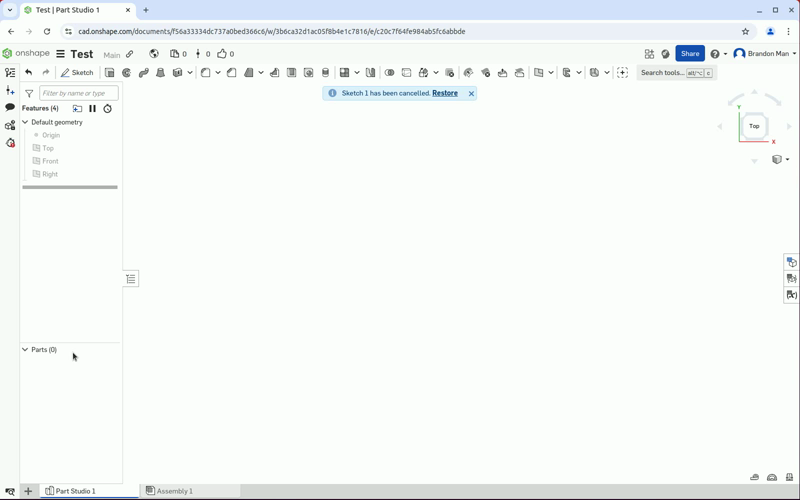
key(up)
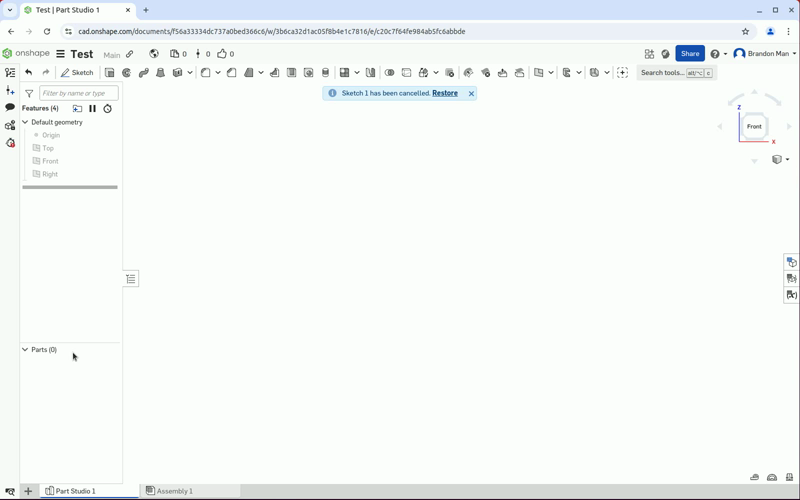
key_up(shift)
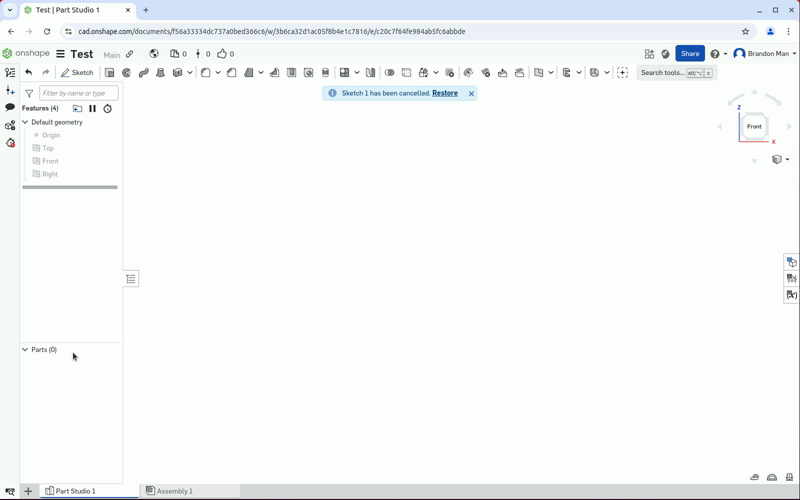
mouse_move(73, 352)
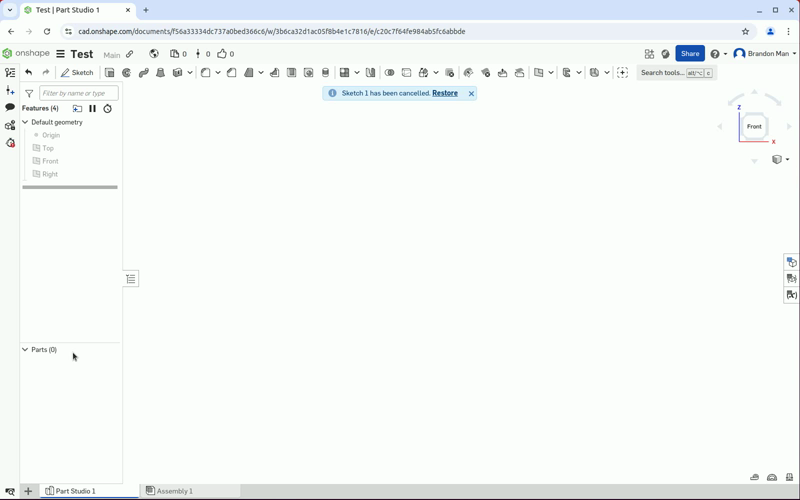
key(shift+y)
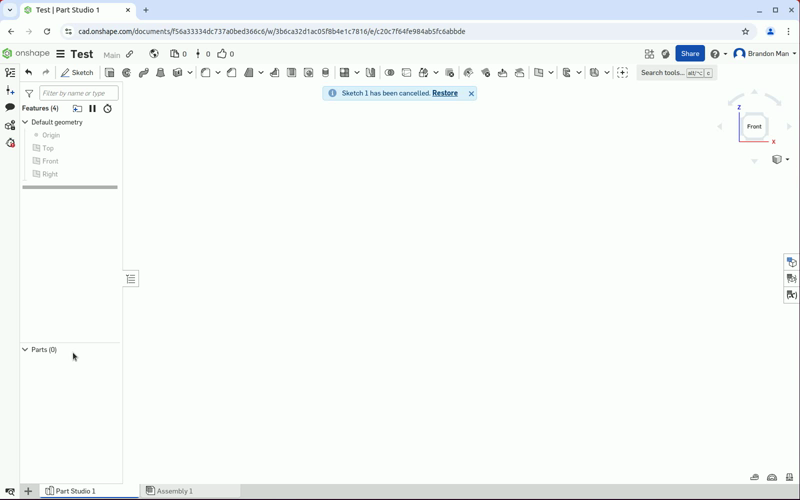
key(shift+s)
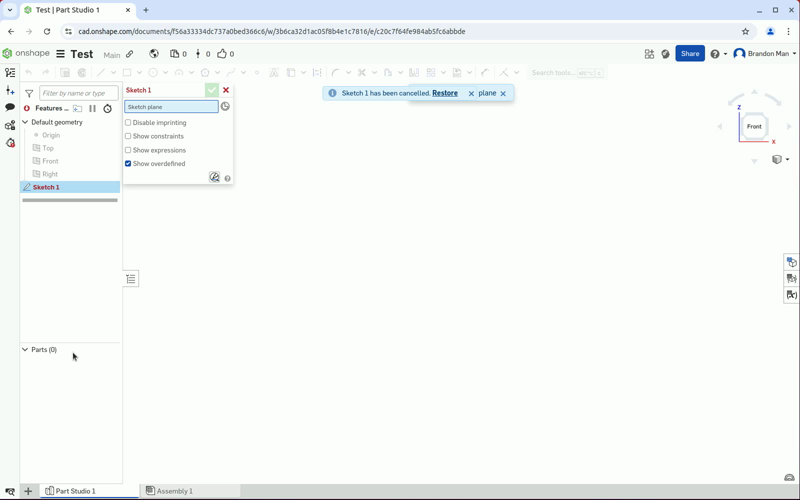
mouse_move(73, 163)
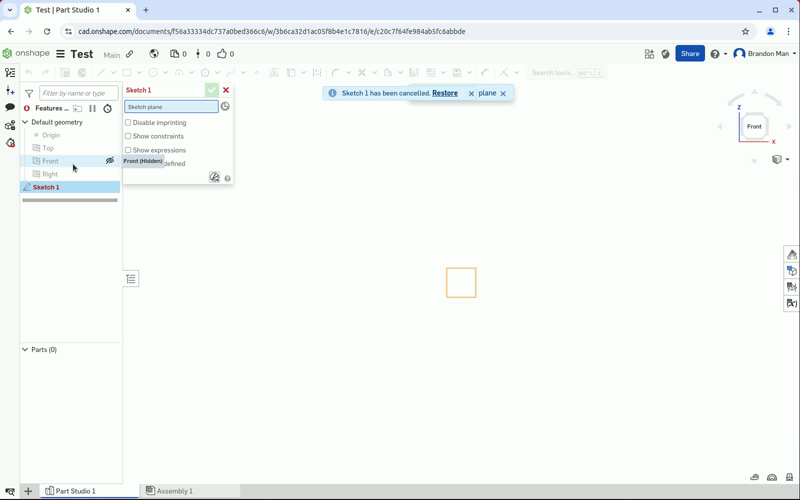
click(73, 163)
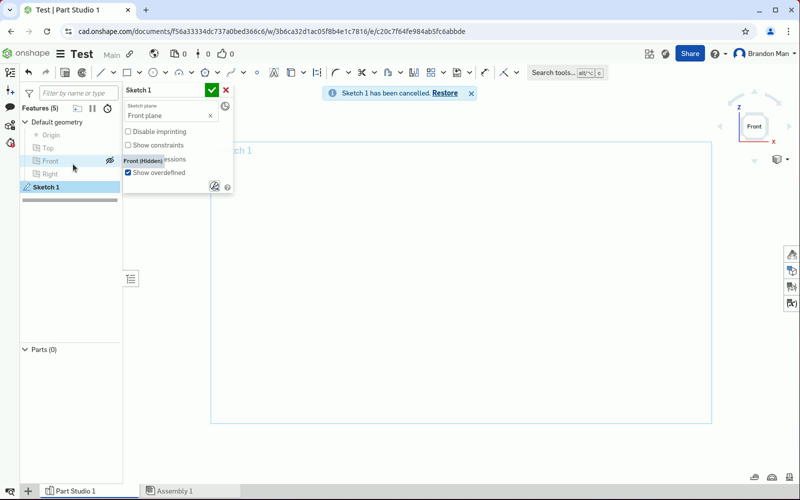
mouse_move(73, 352)
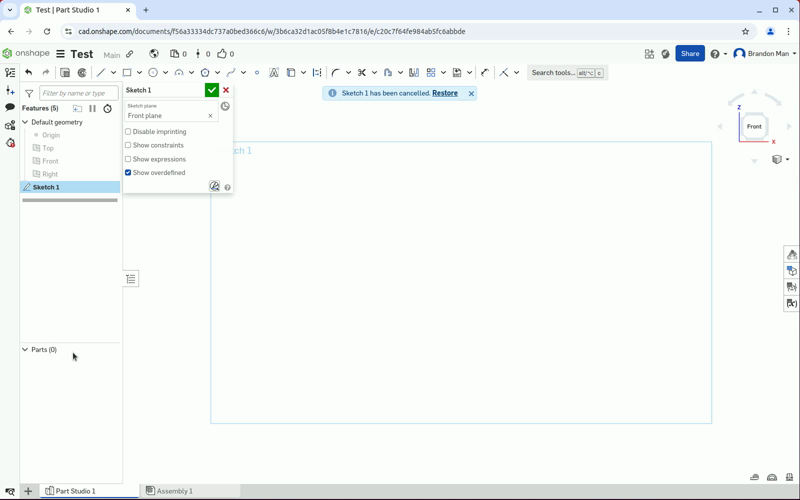
key(y)
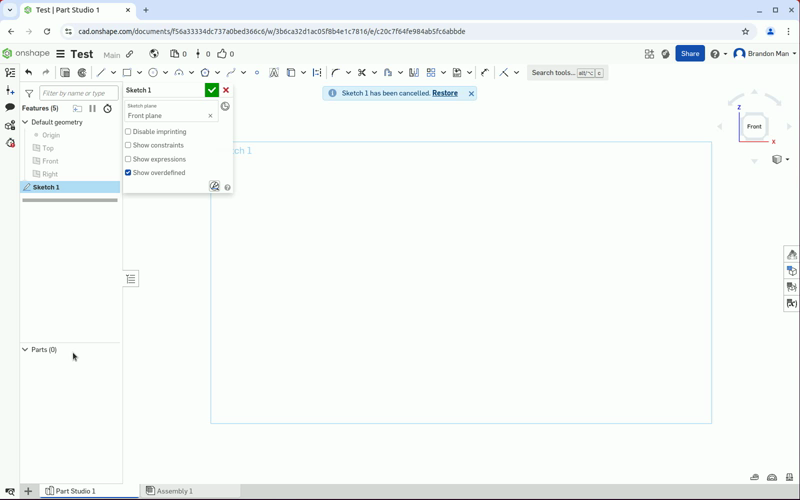
key(l)
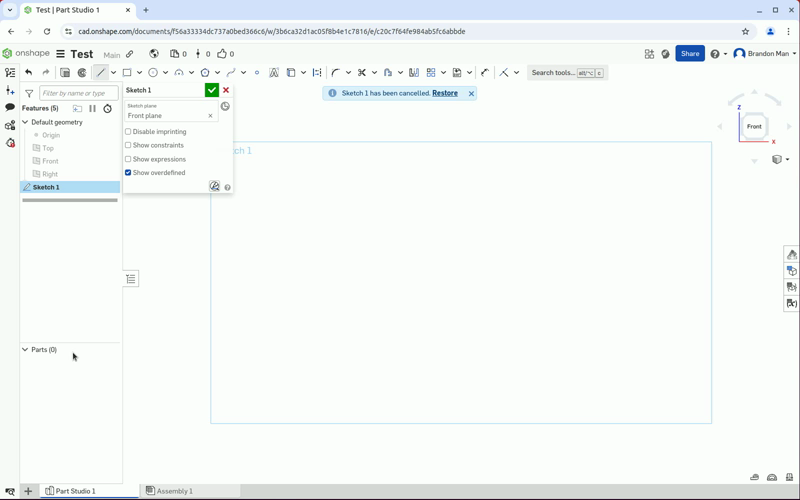
key_down(shift)
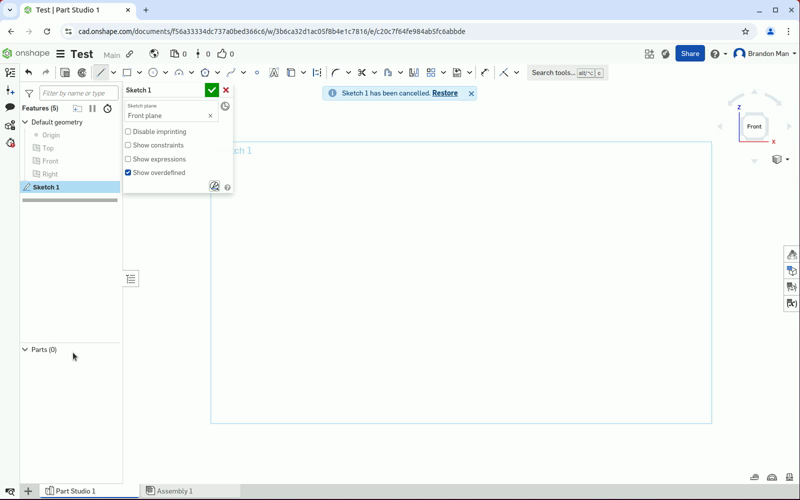
mouse_move(401, 297)
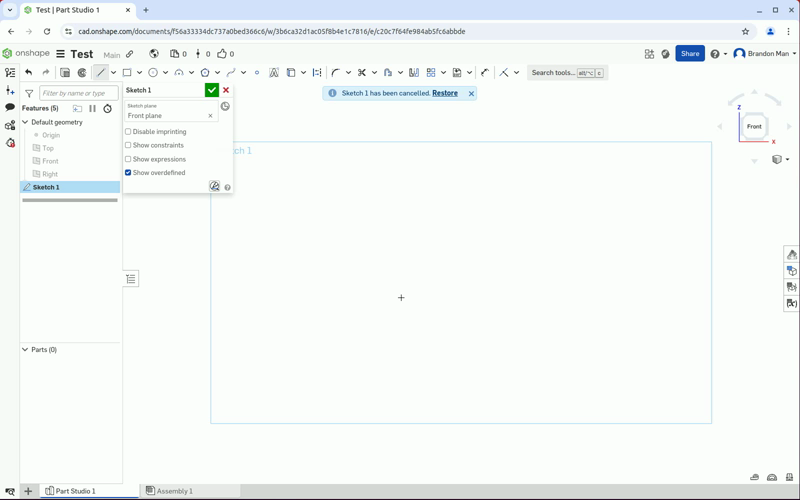
click(401, 297)
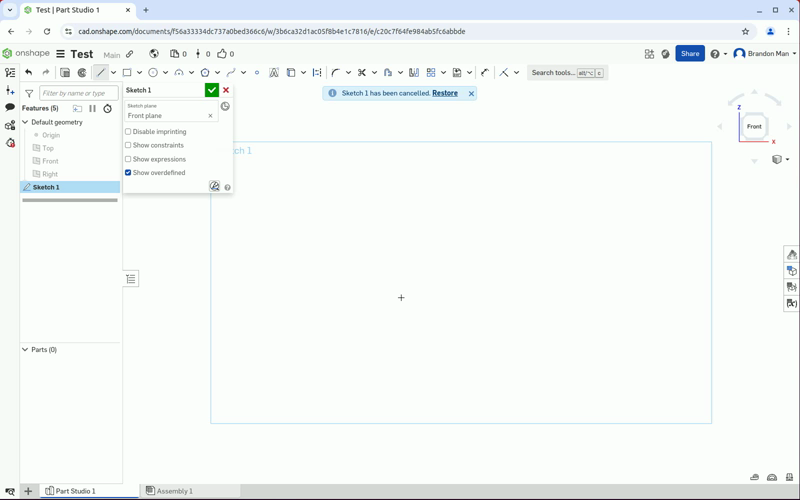
key_up(shift)
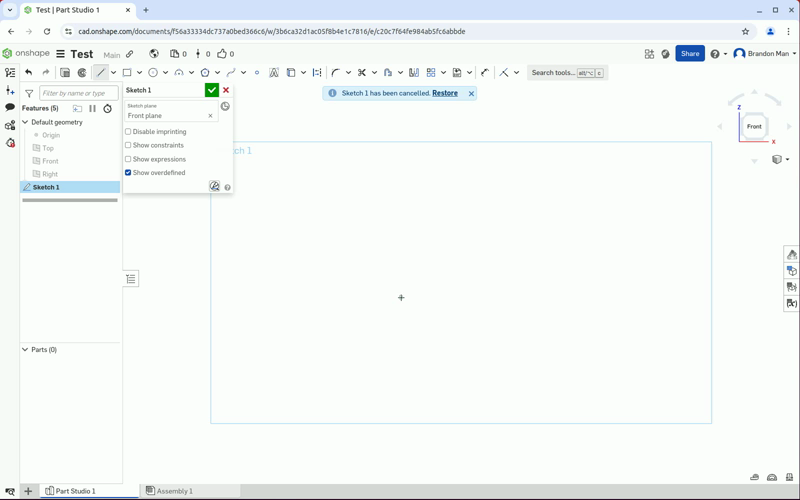
key_down(shift)
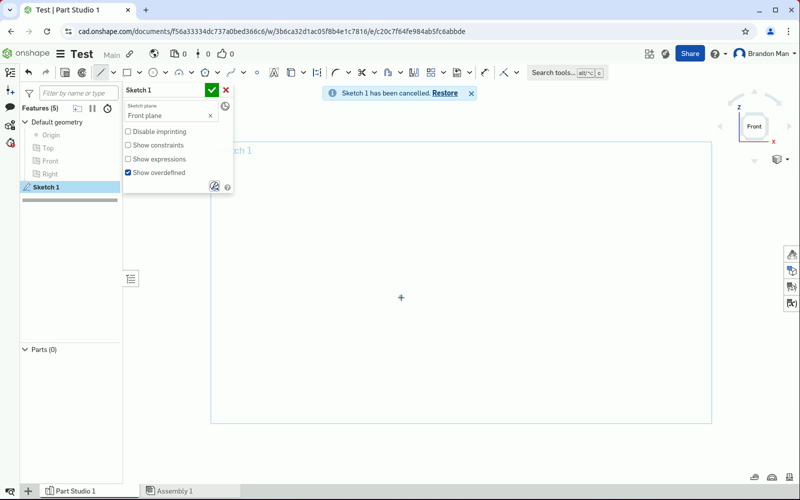
mouse_move(431, 297)
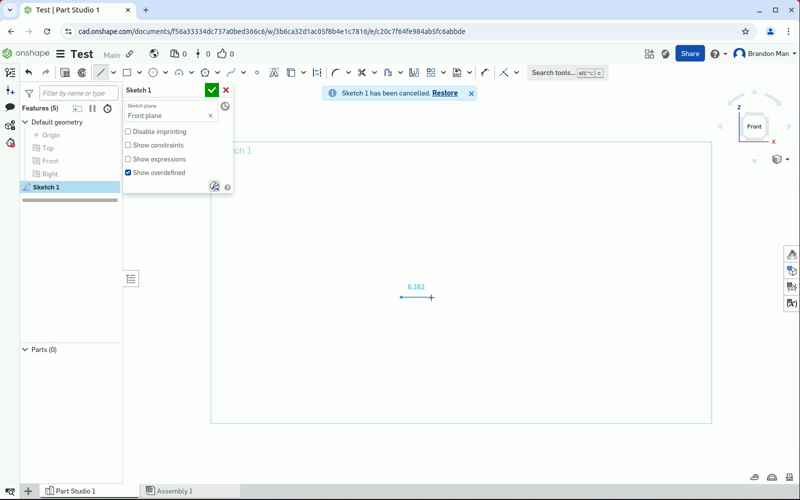
mouse_move(445, 297)
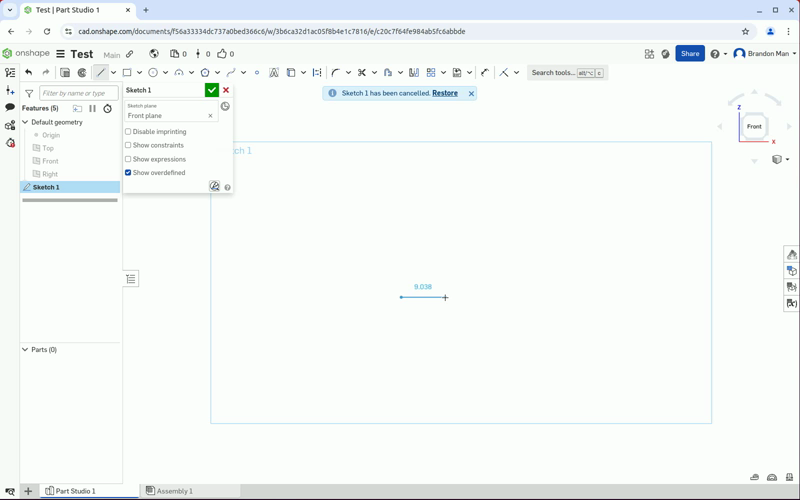
click(445, 297)
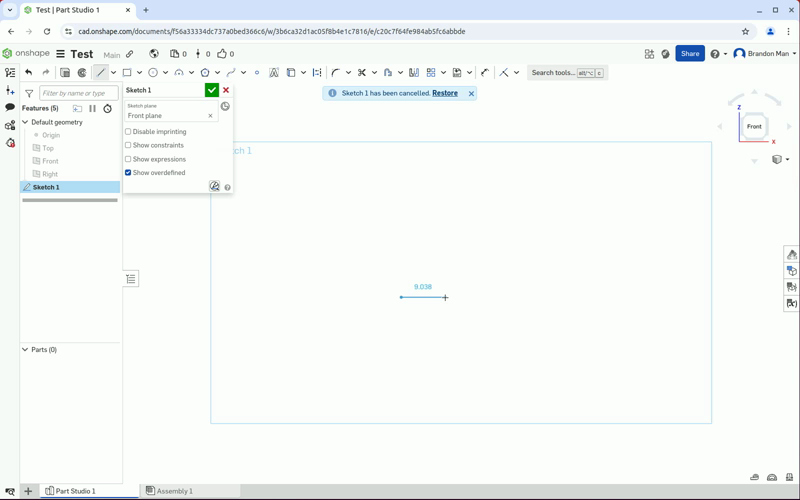
key_up(shift)
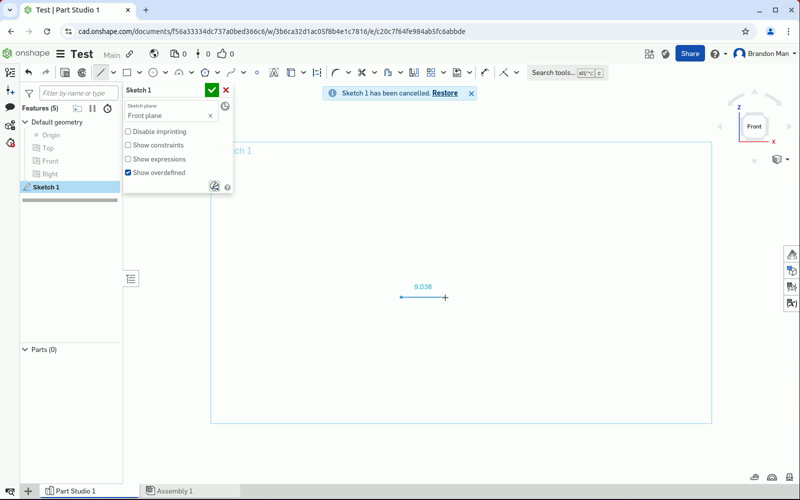
key_down(shift)
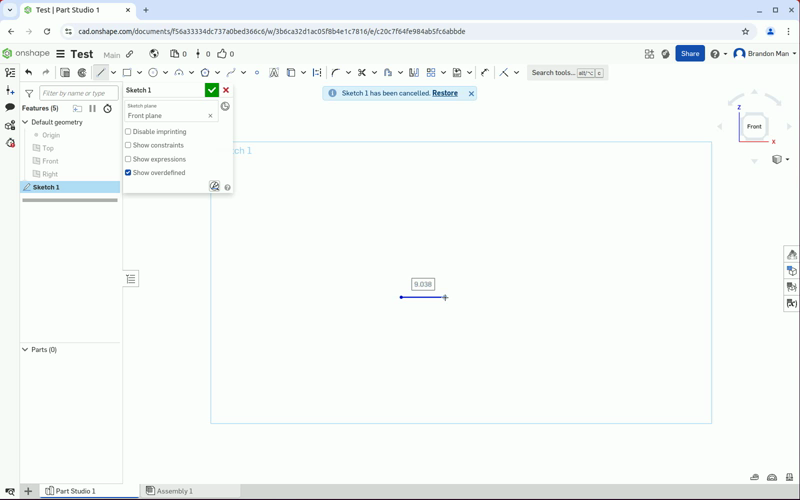
mouse_move(475, 297)
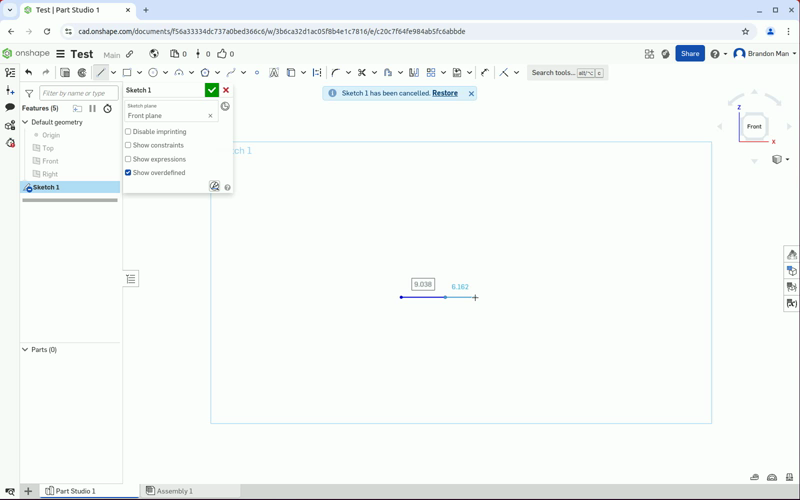
mouse_move(445, 262)
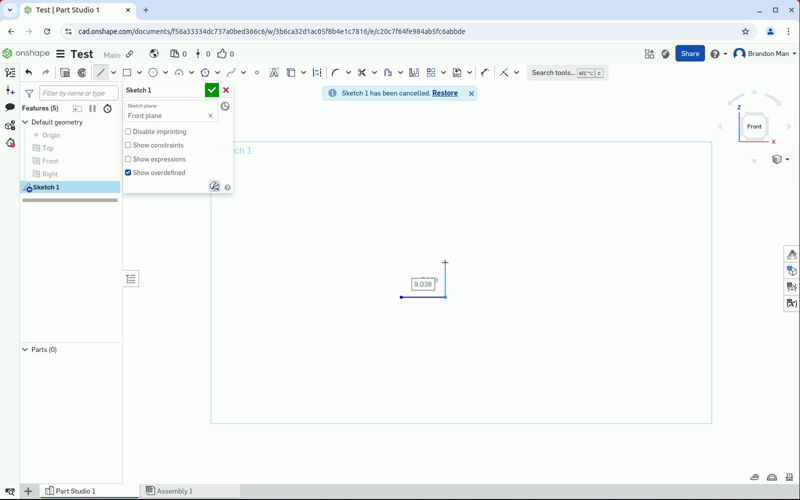
click(445, 262)
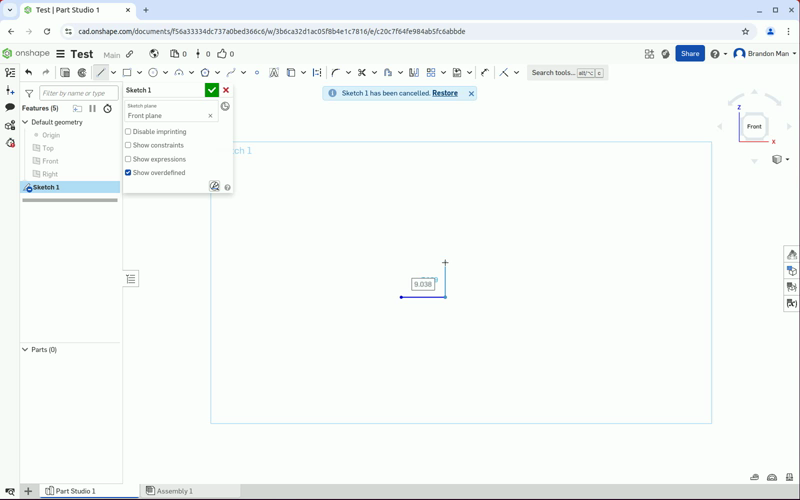
key_up(shift)
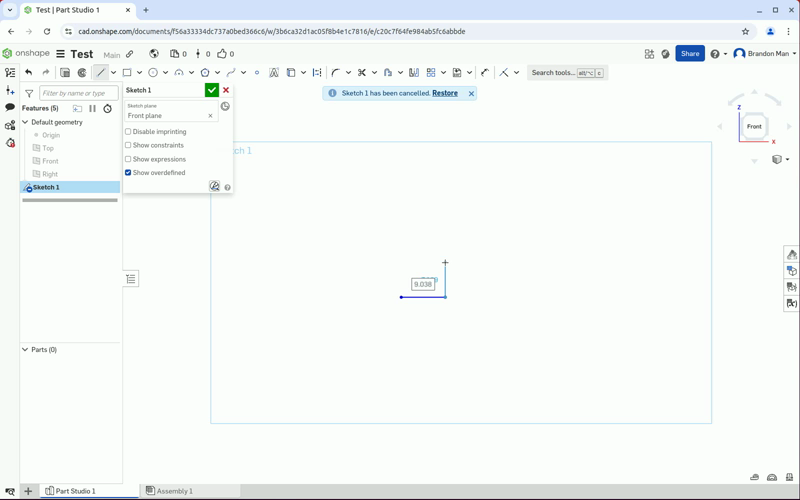
key_down(shift)
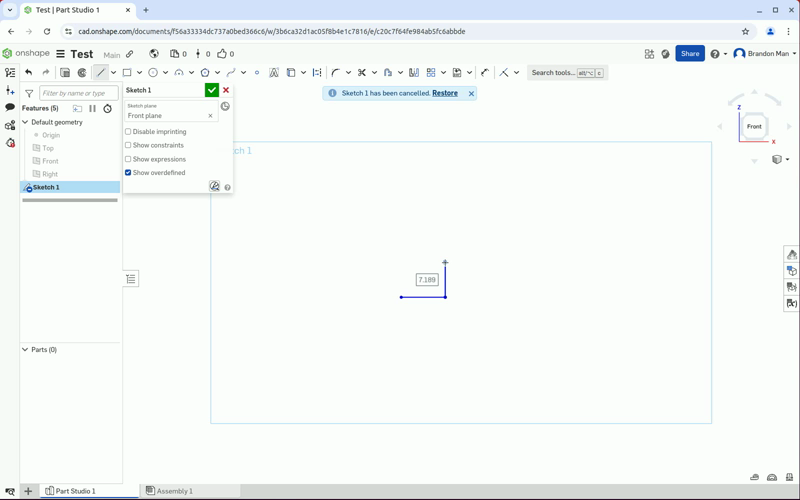
mouse_move(475, 262)
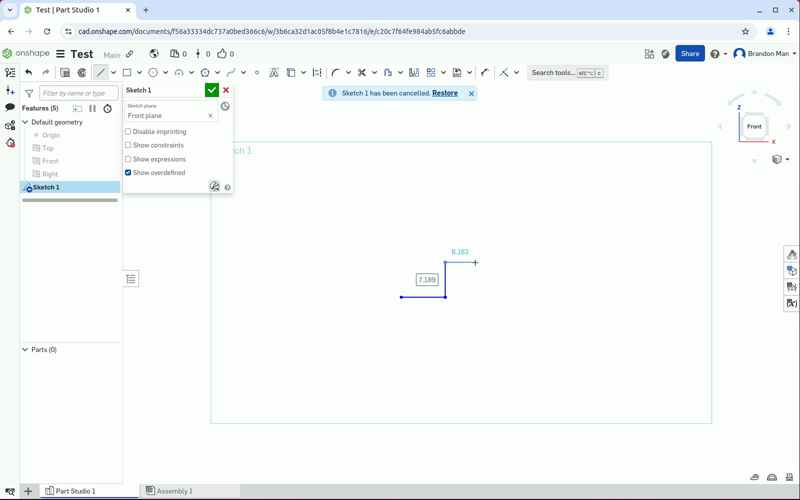
mouse_move(401, 262)
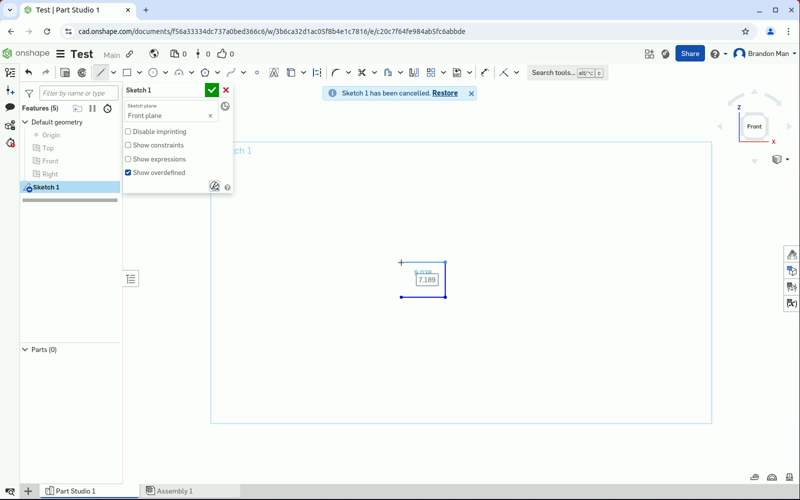
click(401, 262)
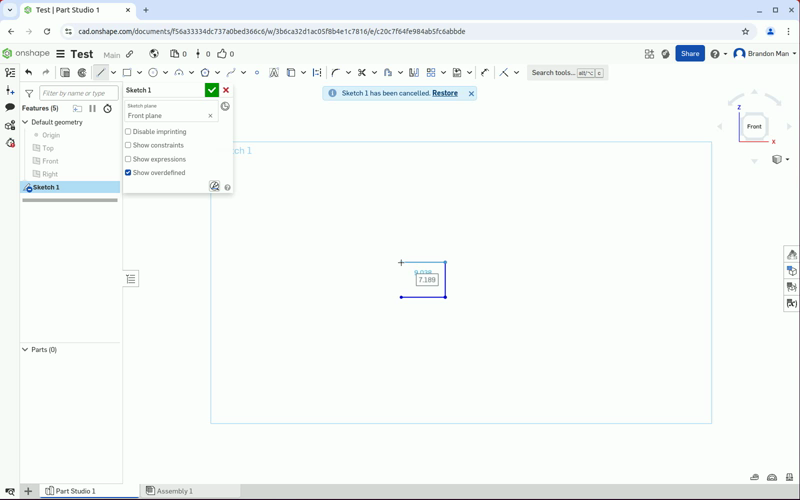
key_up(shift)
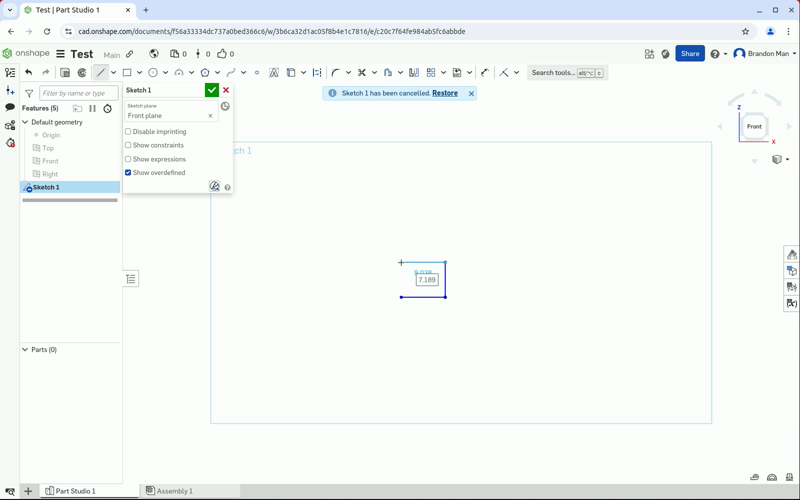
mouse_move(431, 262)
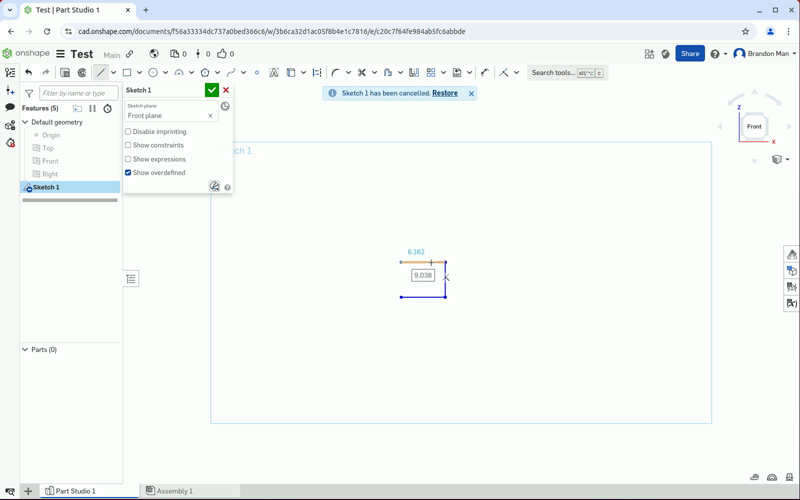
key_down(shift)
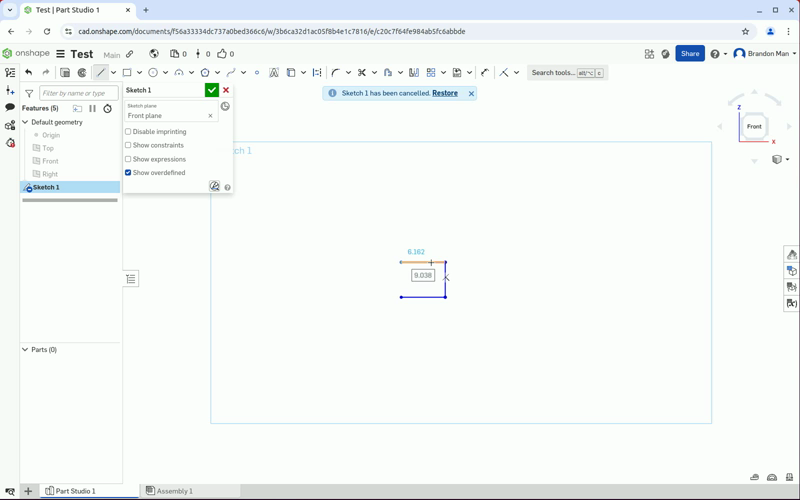
mouse_move(401, 297)
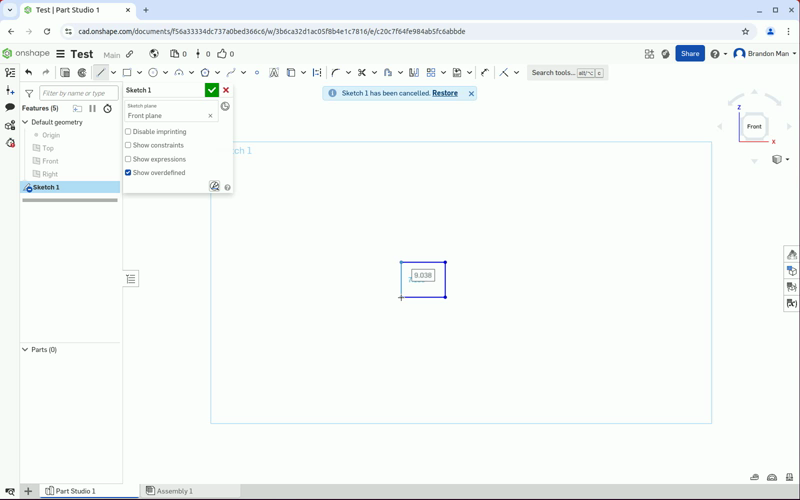
key_up(shift)
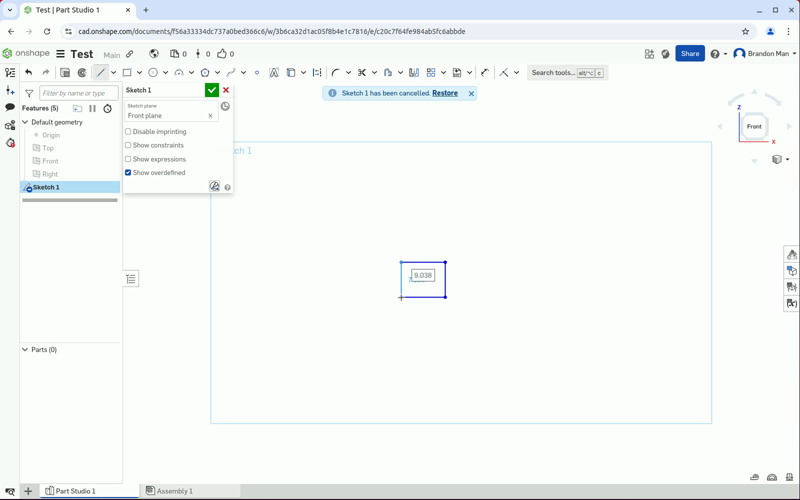
click(401, 297)
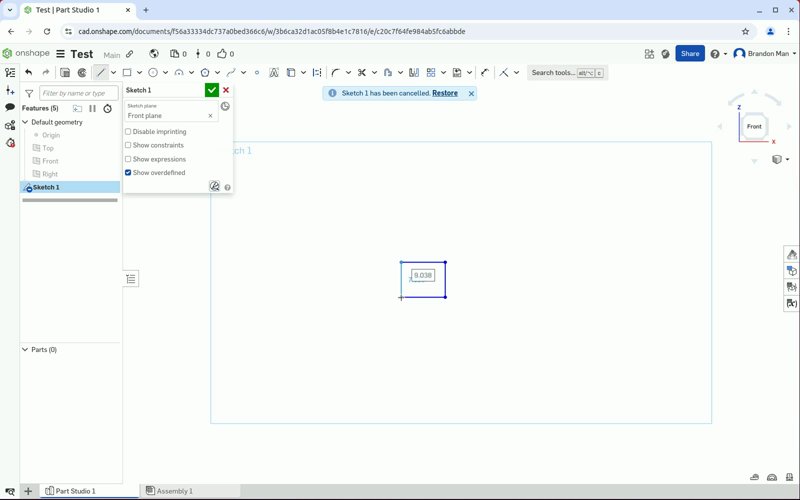
key(esc)
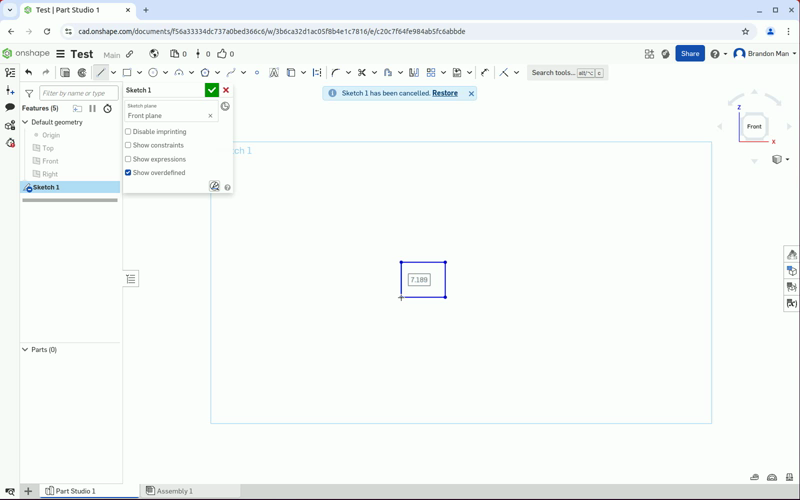
mouse_move(413, 293)
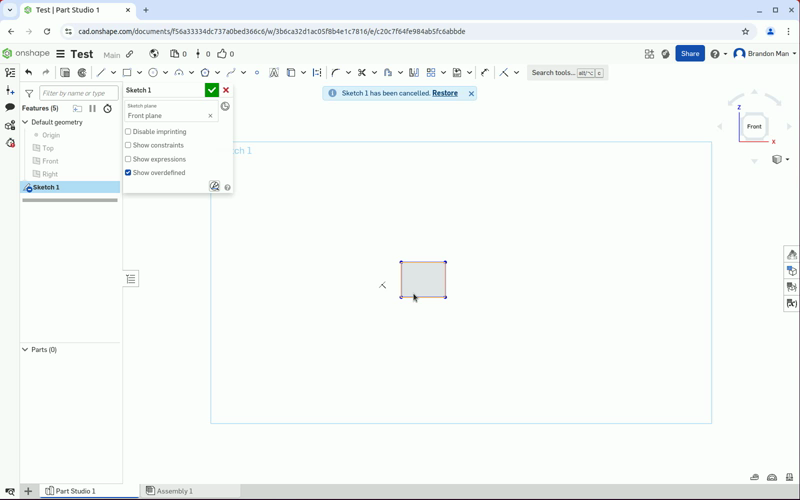
scroll(6)
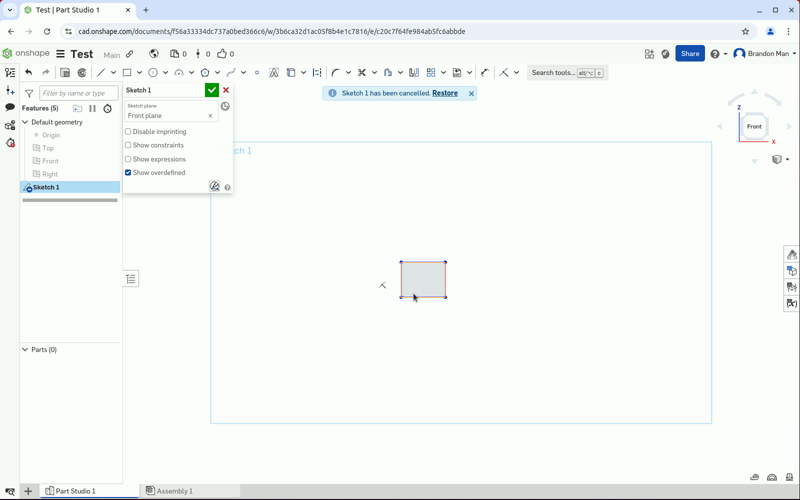
scroll(6)
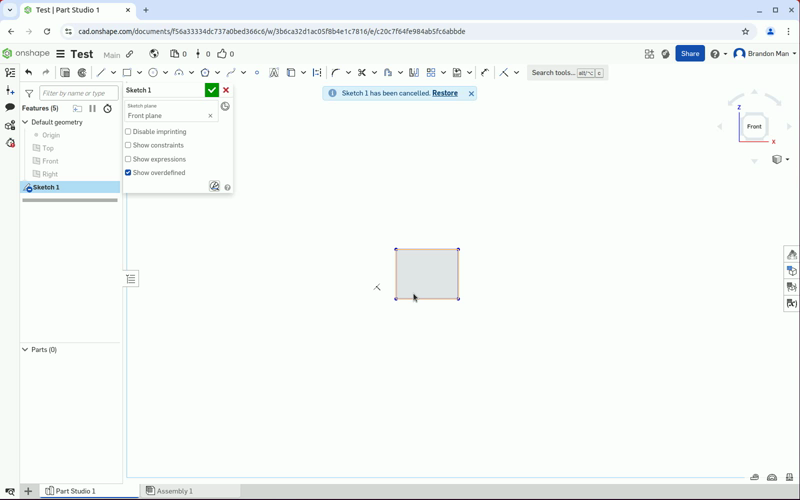
scroll(6)
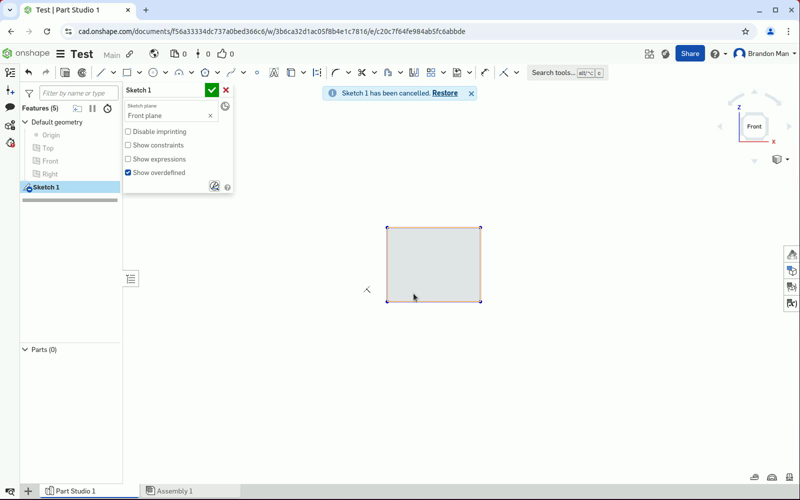
scroll(6)
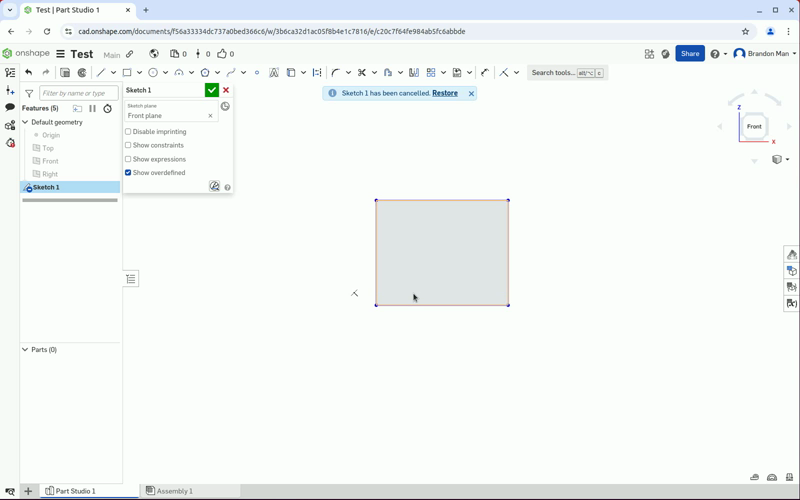
scroll(6)
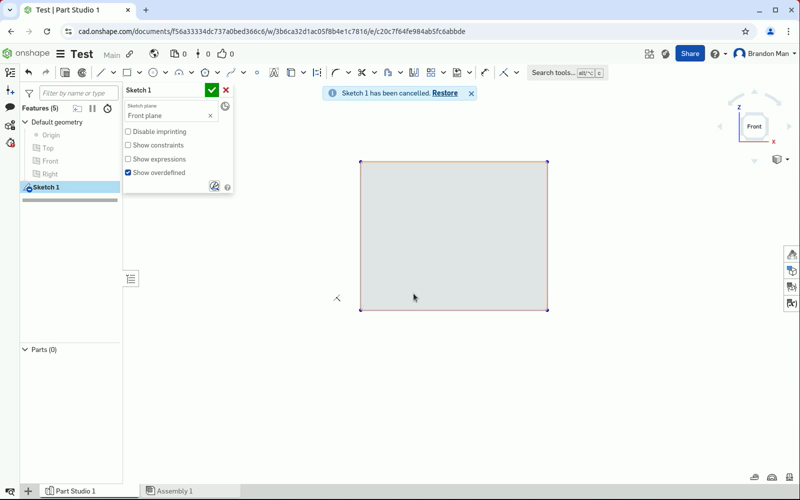
scroll(6)
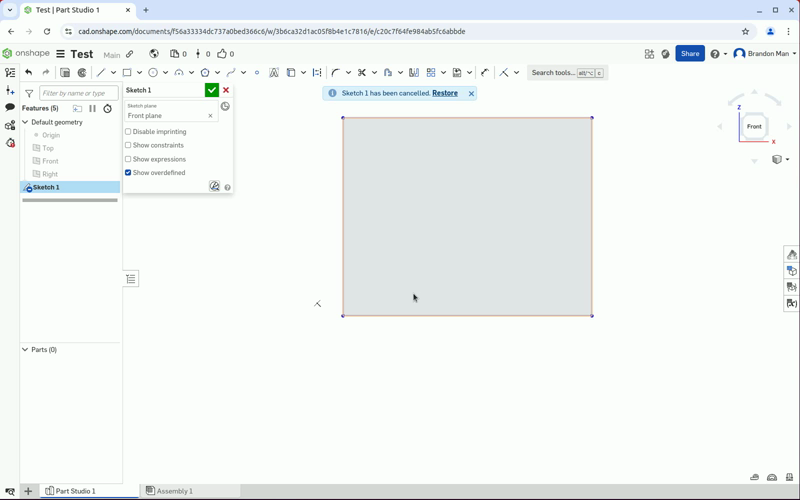
scroll(6)
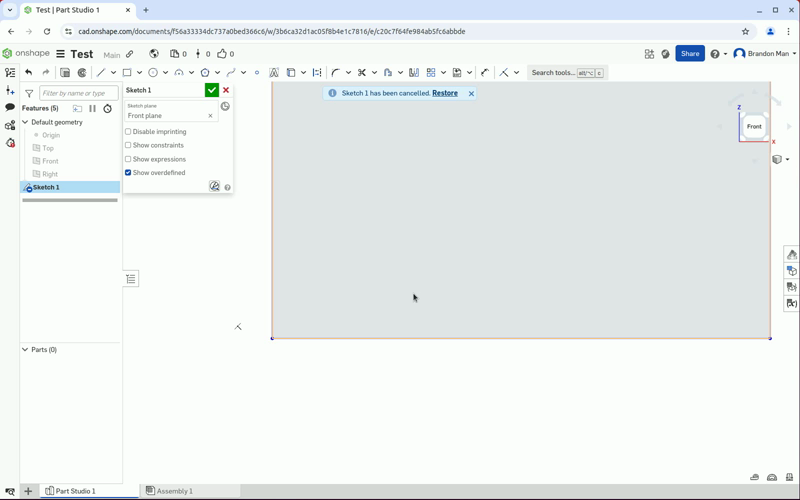
click(413, 293)
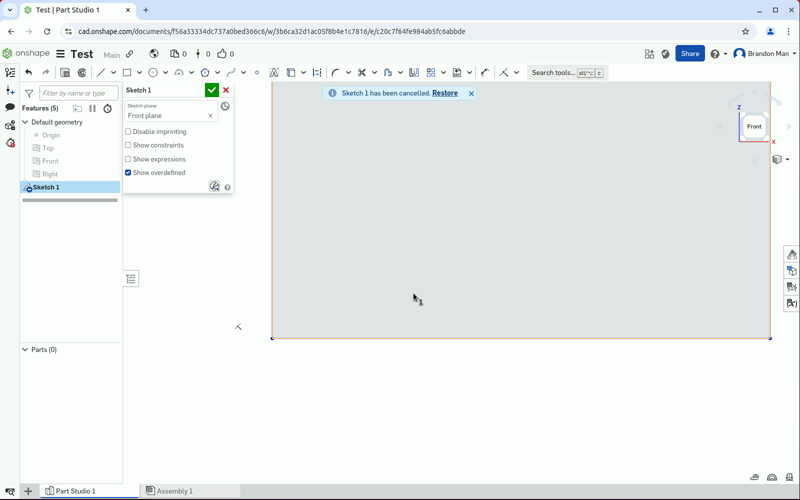
scroll(-6)
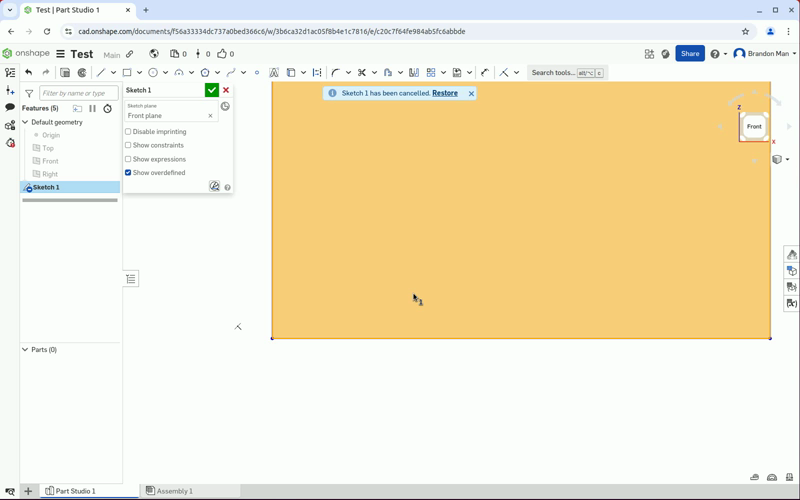
scroll(-6)
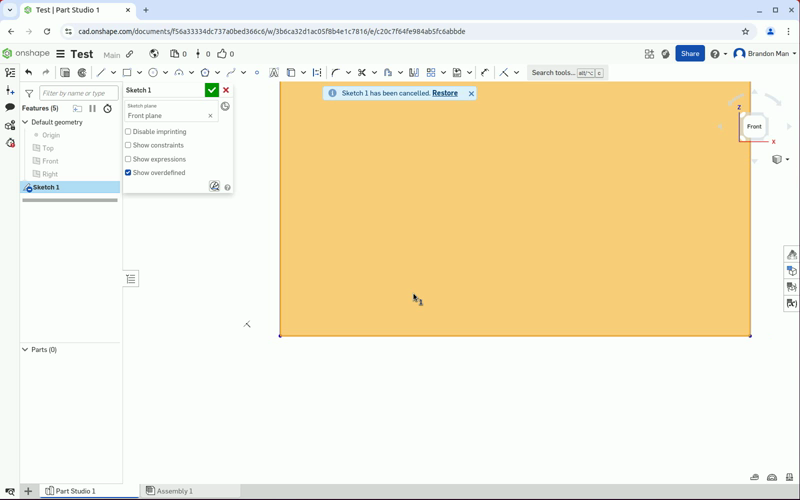
scroll(-6)
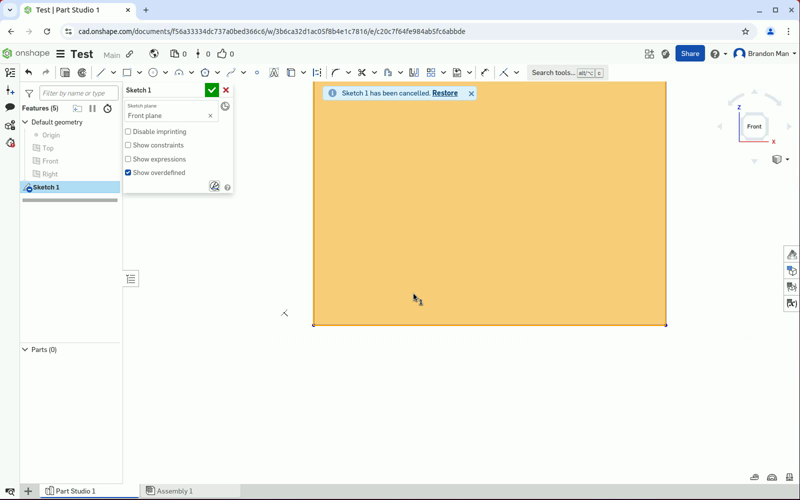
scroll(-6)
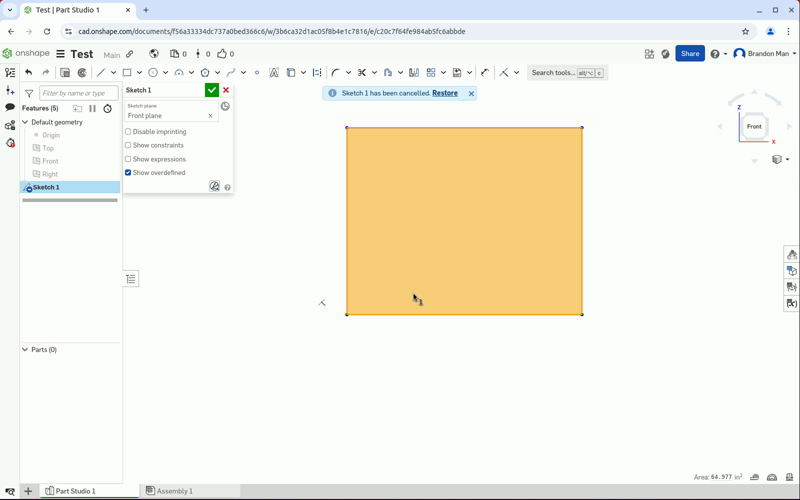
scroll(-6)
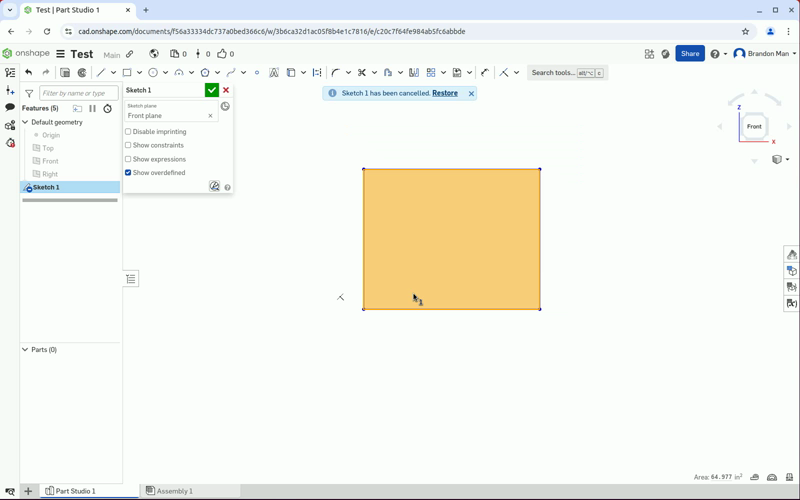
scroll(-6)
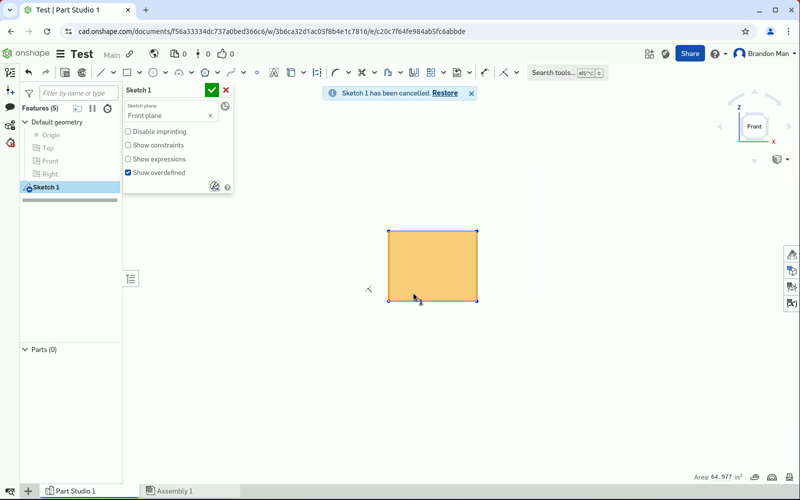
scroll(-6)
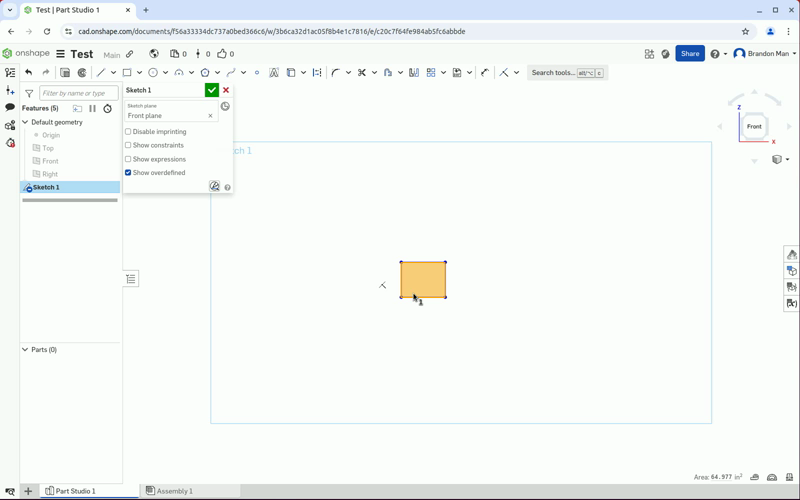
mouse_move(73, 352)
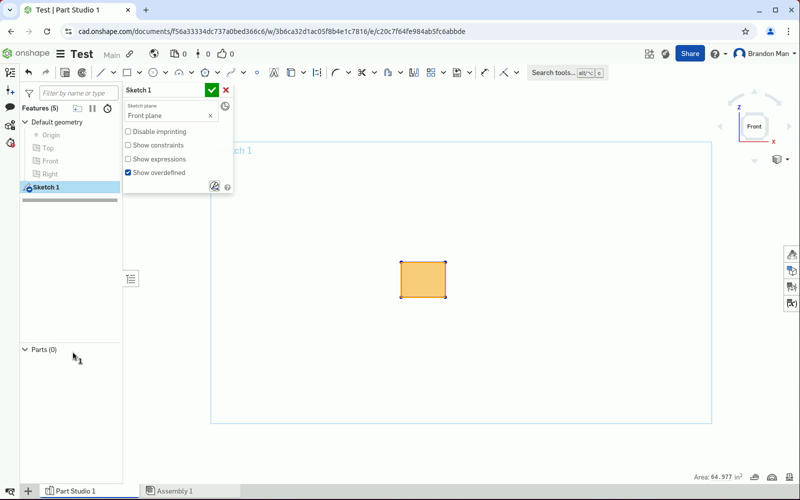
key(shift+y)
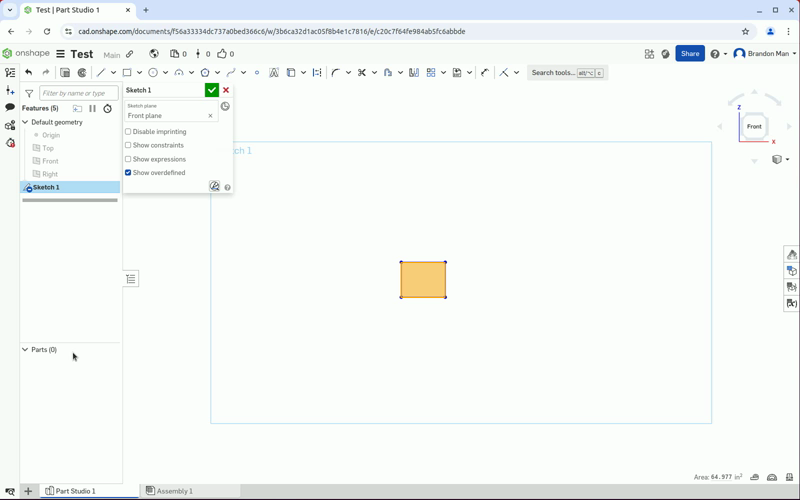
key(shift+e)
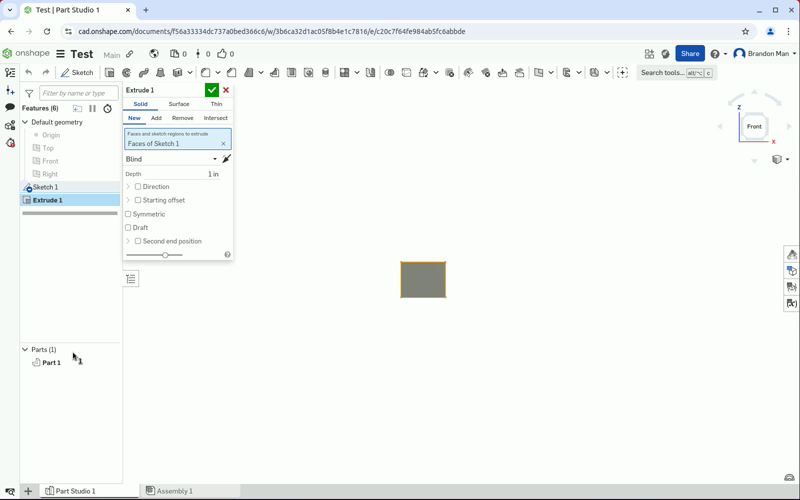
mouse_move(143, 106)
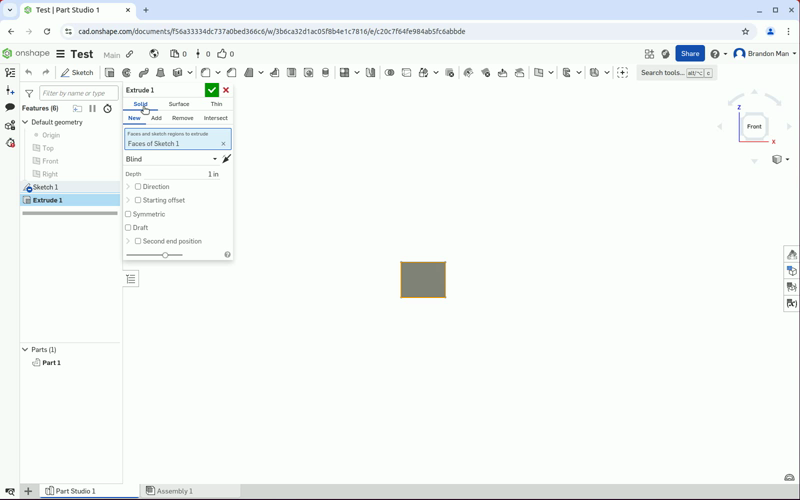
click(143, 106)
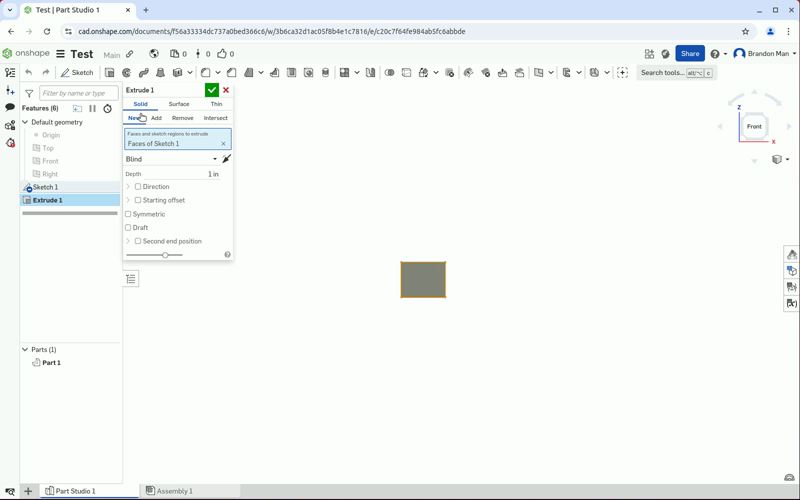
mouse_move(137, 120)
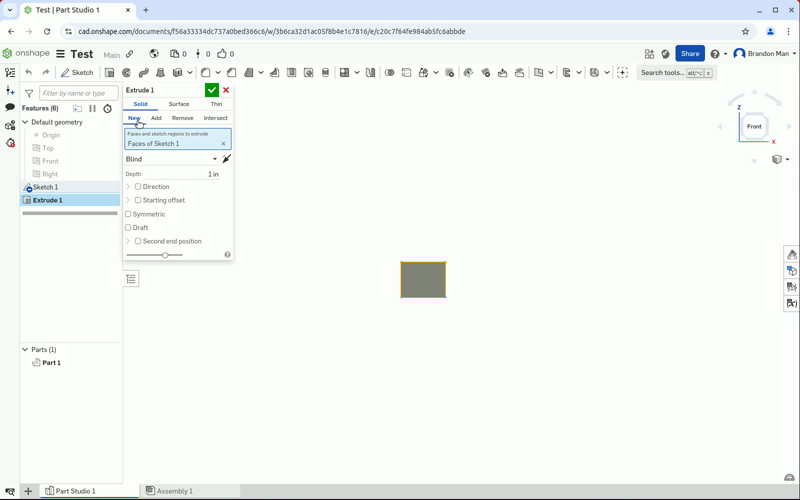
click(137, 120)
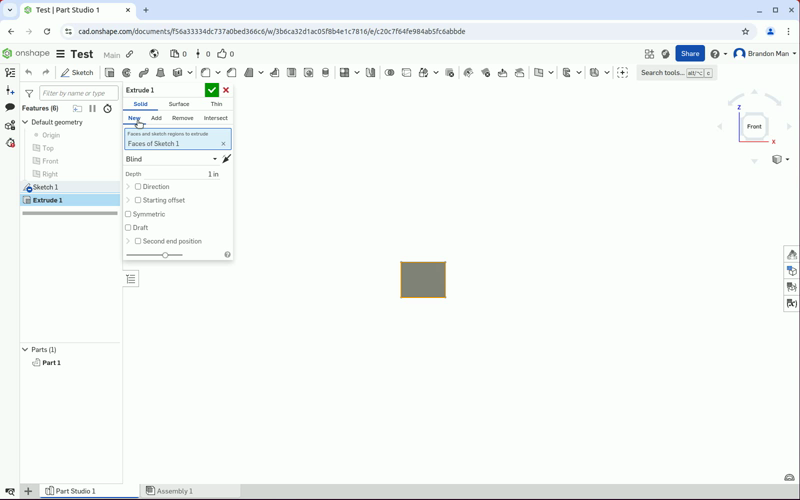
key(tab, 4)
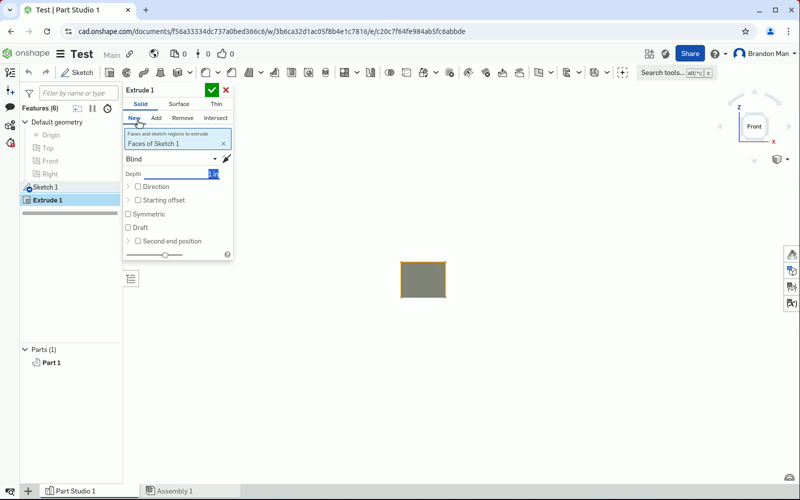
text(0.241)
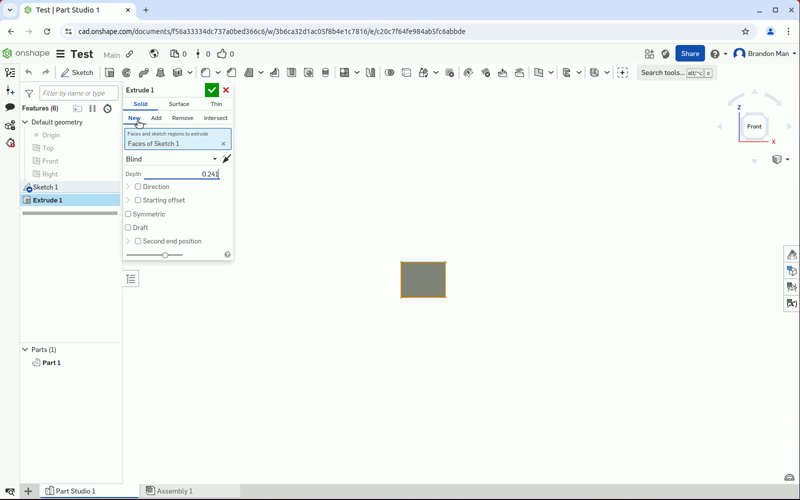
key(enter)
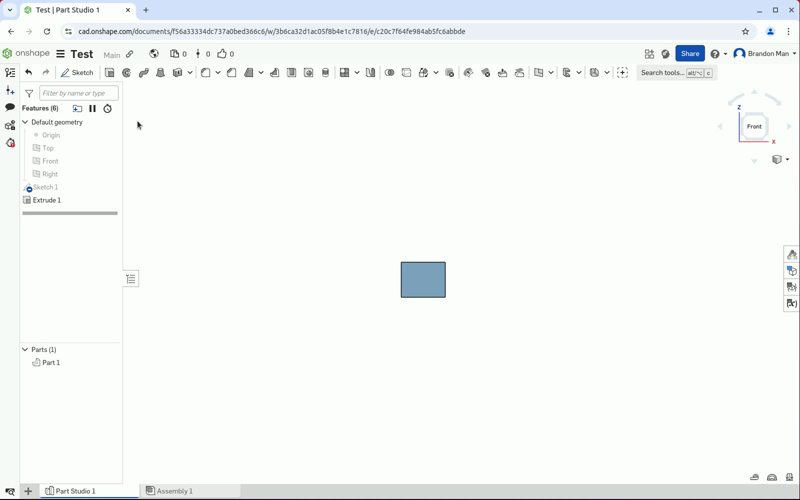
key(shift+h)
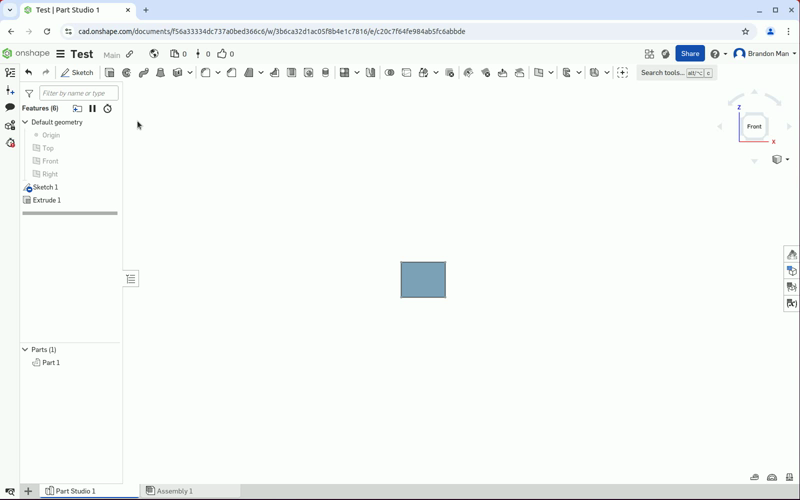
key(shift+h)
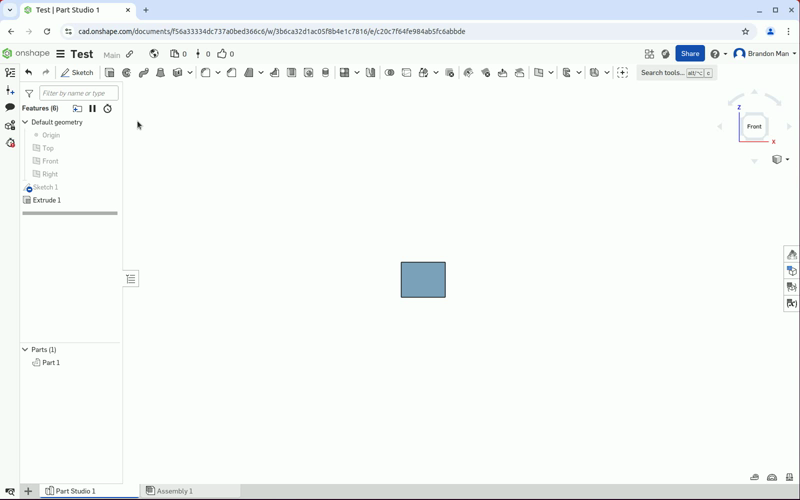
mouse_move(73, 189)
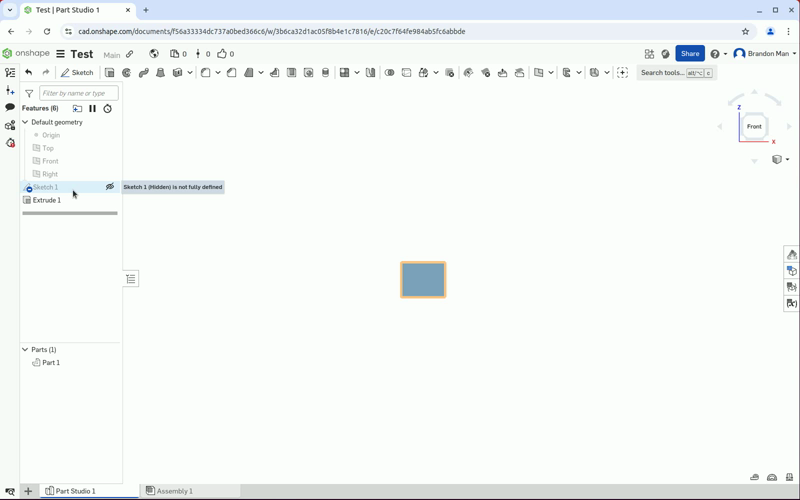
click(73, 189)
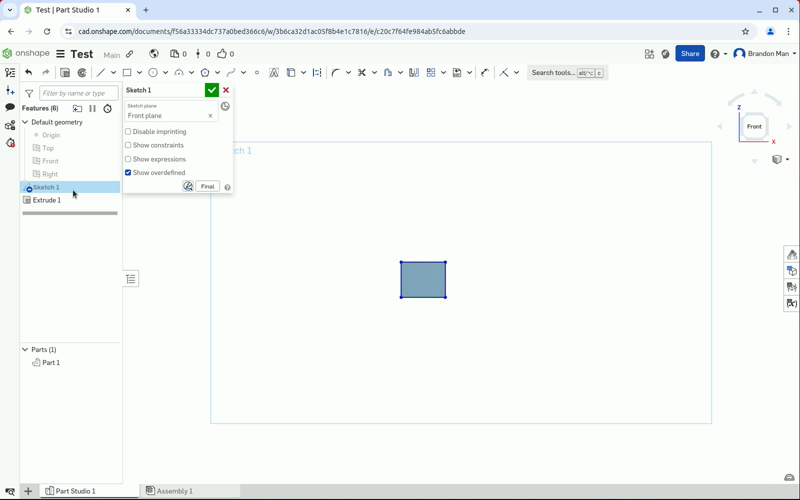
mouse_move(229, 92)
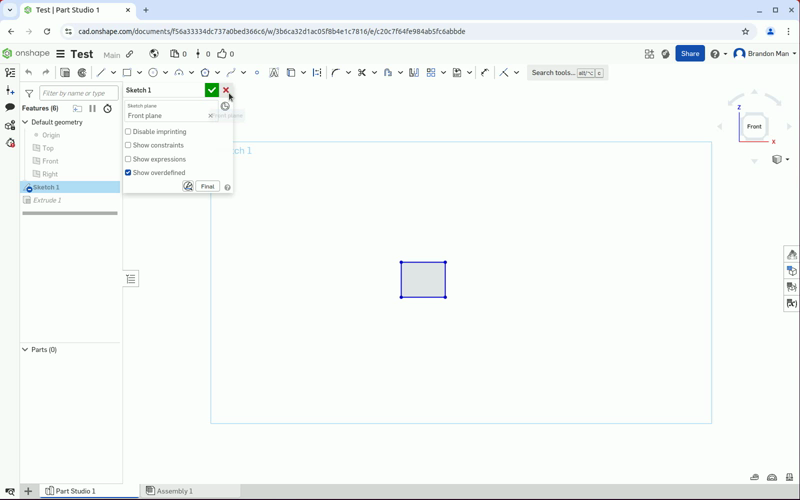
click(229, 92)
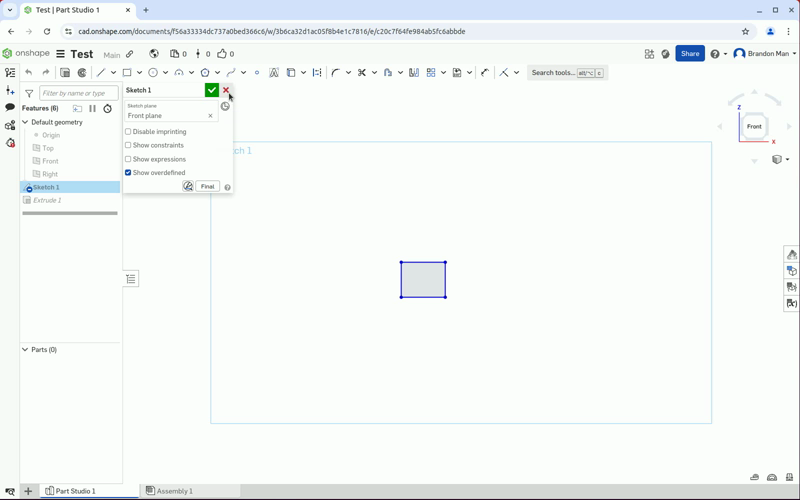
key(shift+s)
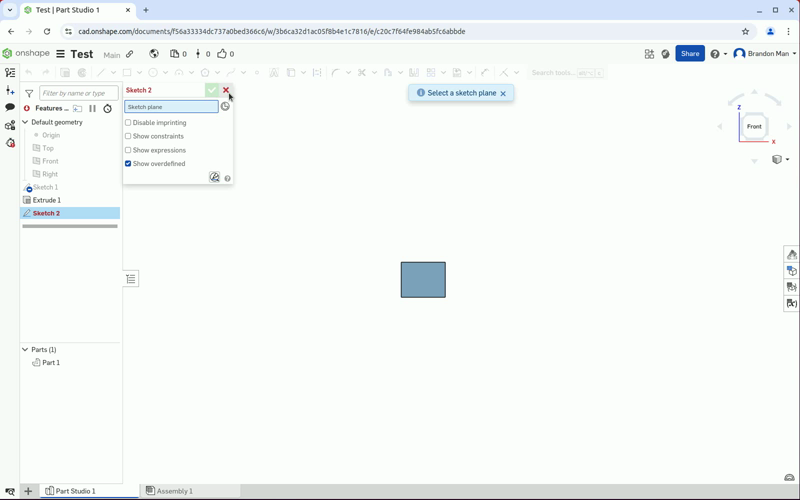
mouse_move(73, 163)
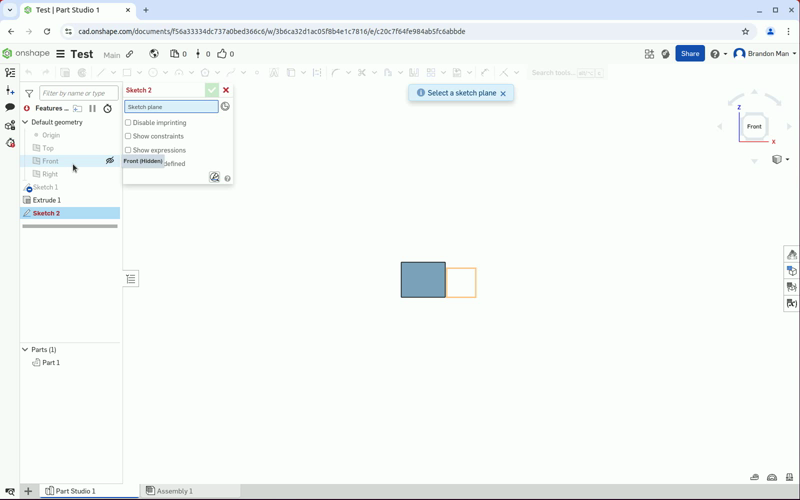
click(73, 163)
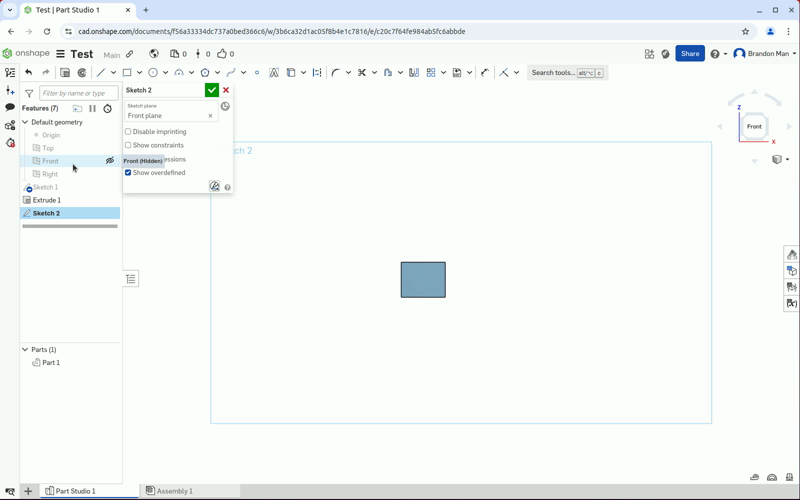
mouse_move(73, 352)
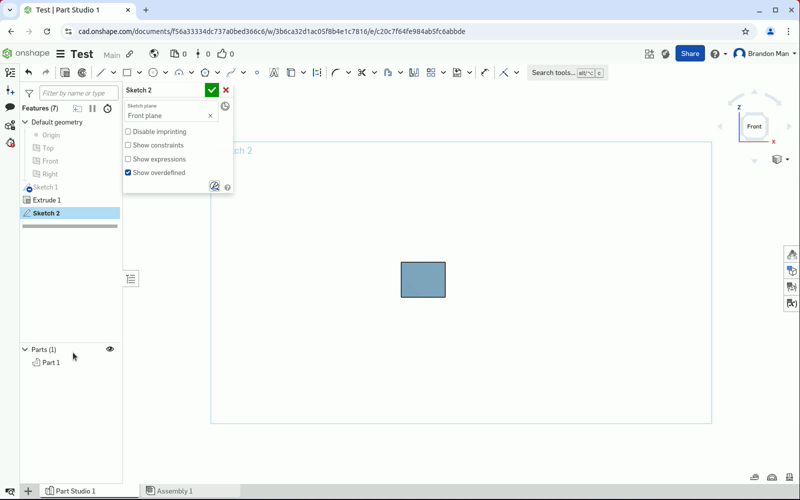
key(y)
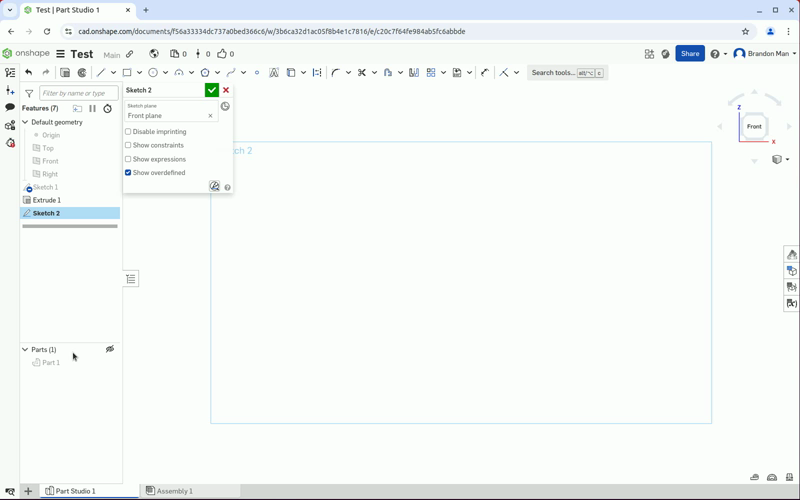
key(l)
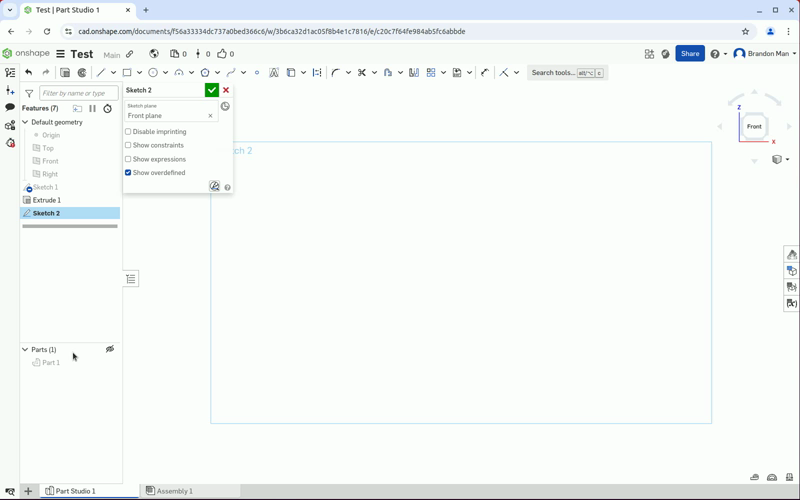
key_down(shift)
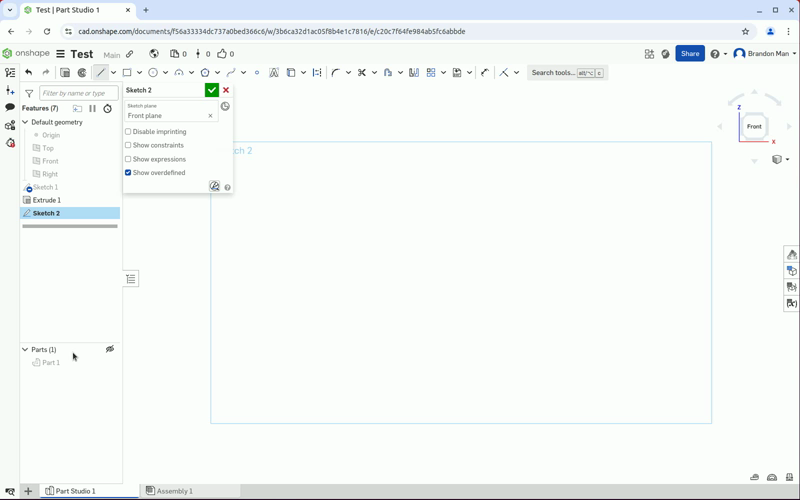
mouse_move(444, 297)
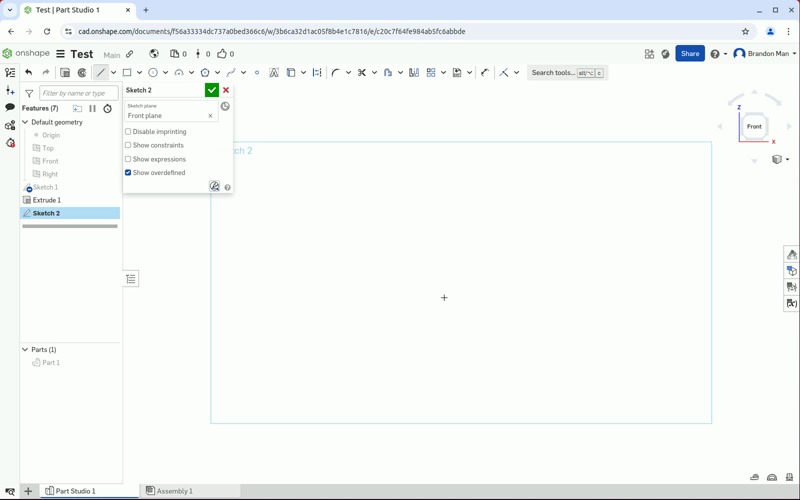
click(444, 297)
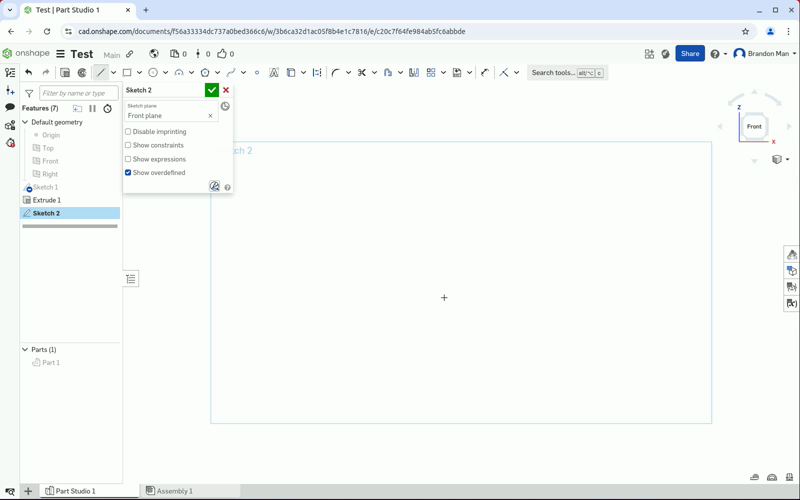
key_up(shift)
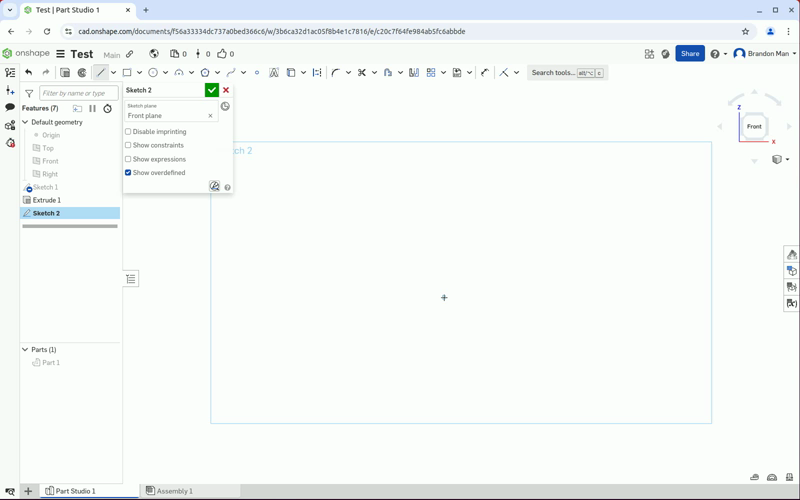
key_down(shift)
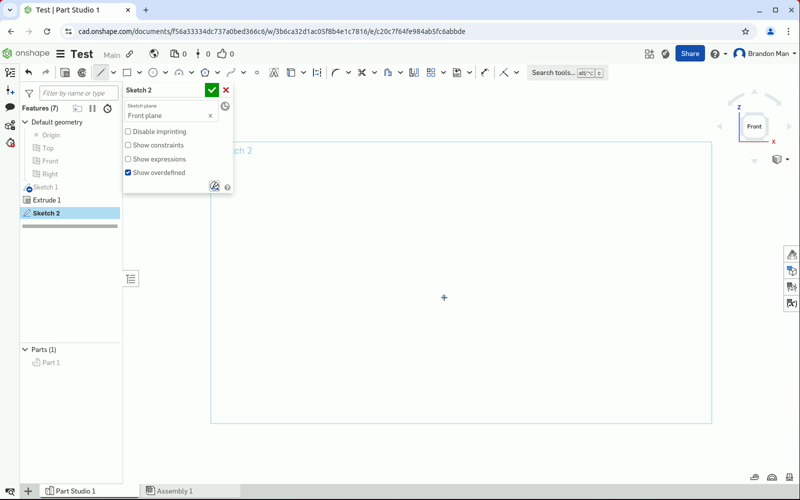
mouse_move(474, 297)
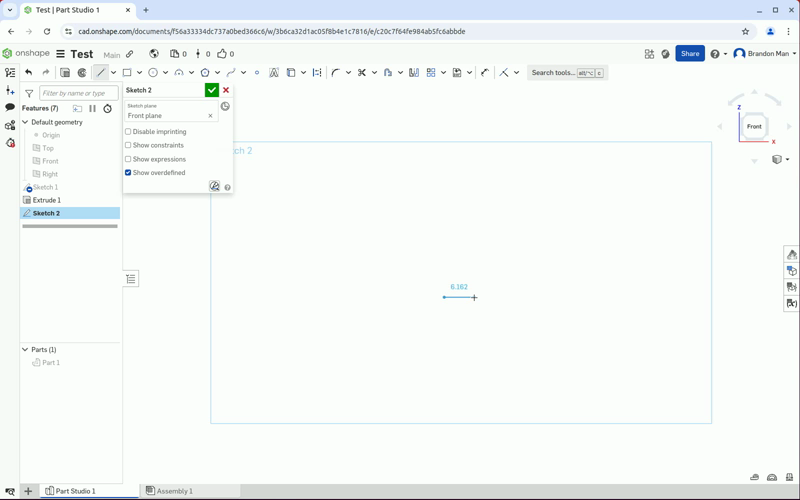
mouse_move(488, 297)
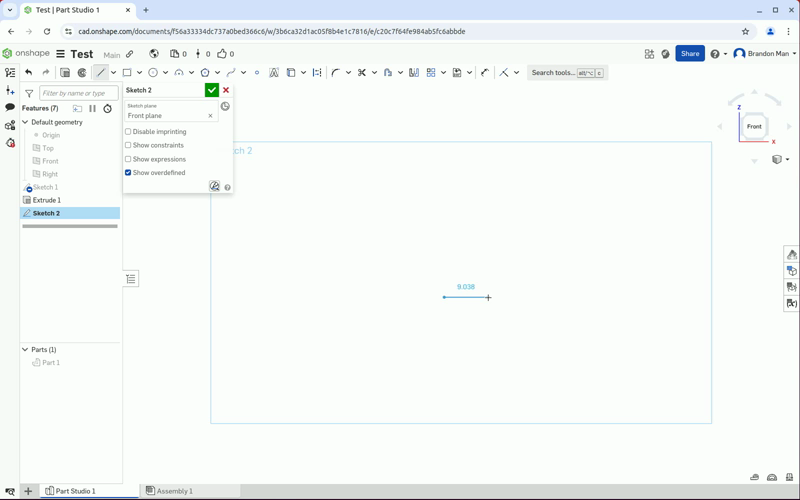
click(488, 297)
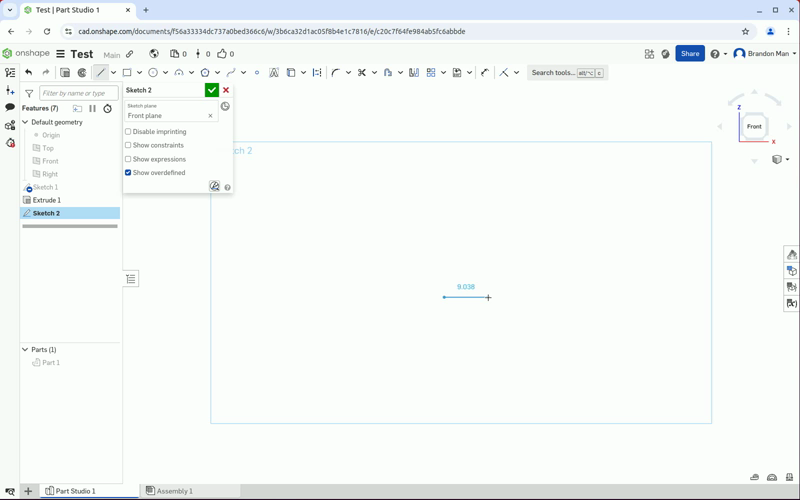
key_up(shift)
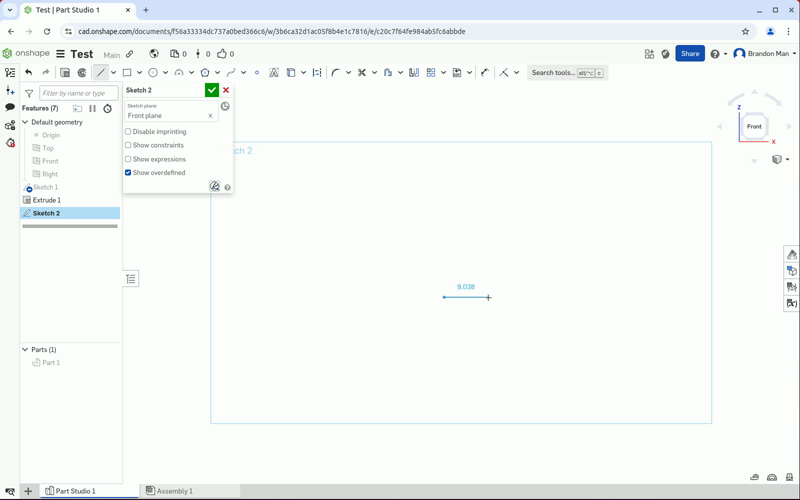
key_down(shift)
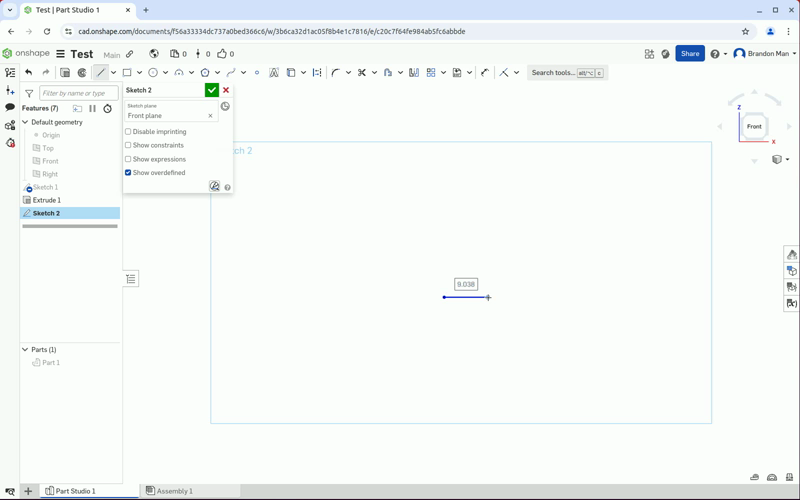
mouse_move(518, 297)
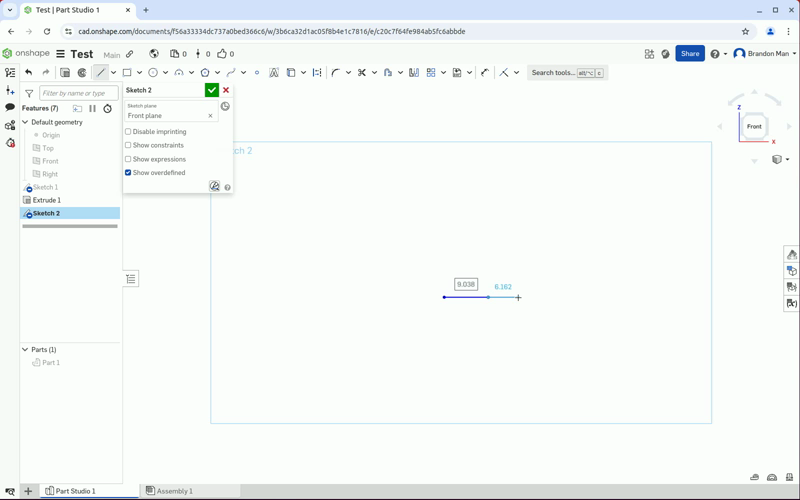
mouse_move(488, 262)
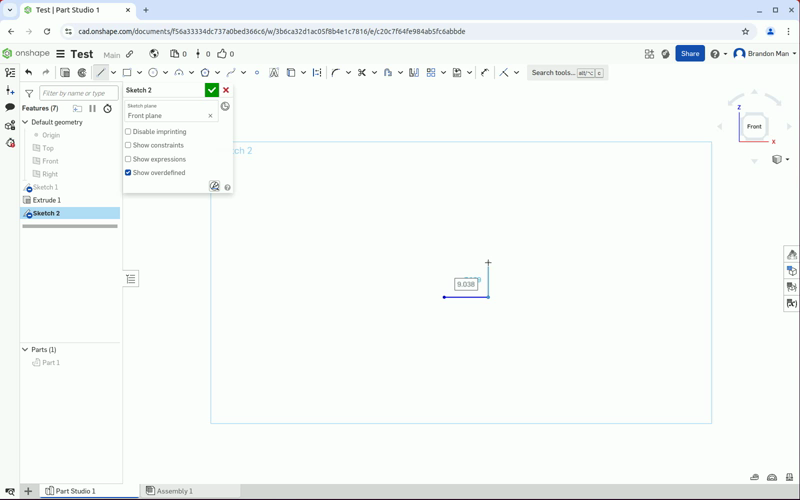
click(488, 262)
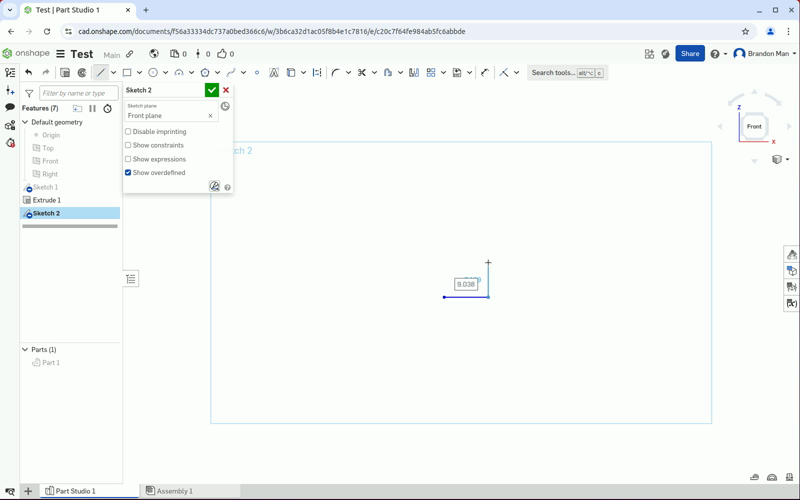
key_up(shift)
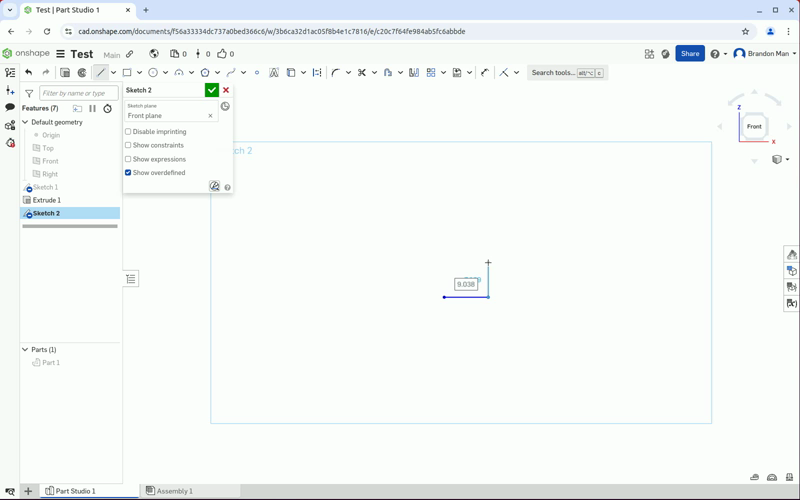
key_down(shift)
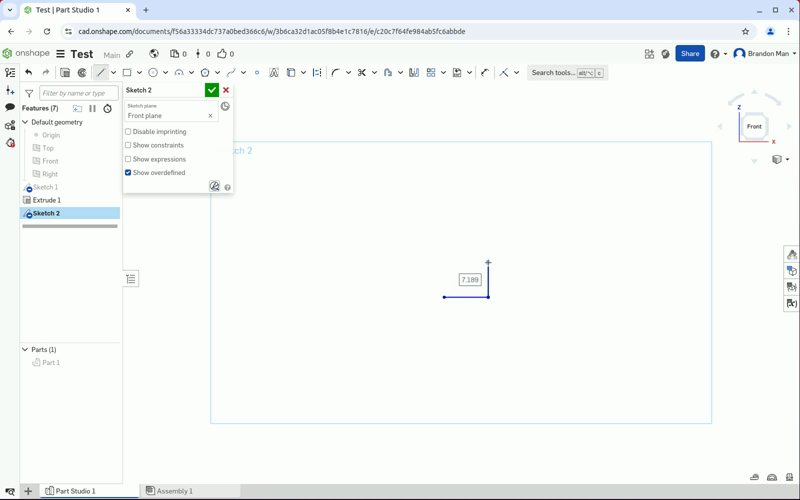
mouse_move(518, 262)
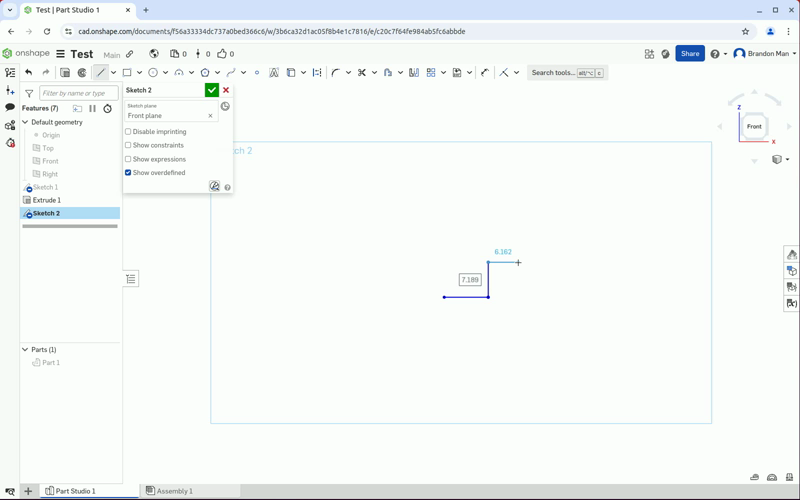
mouse_move(444, 262)
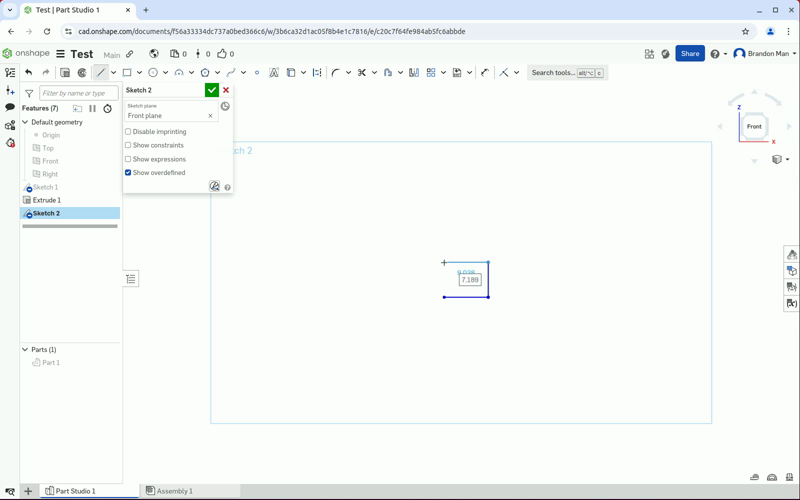
click(444, 262)
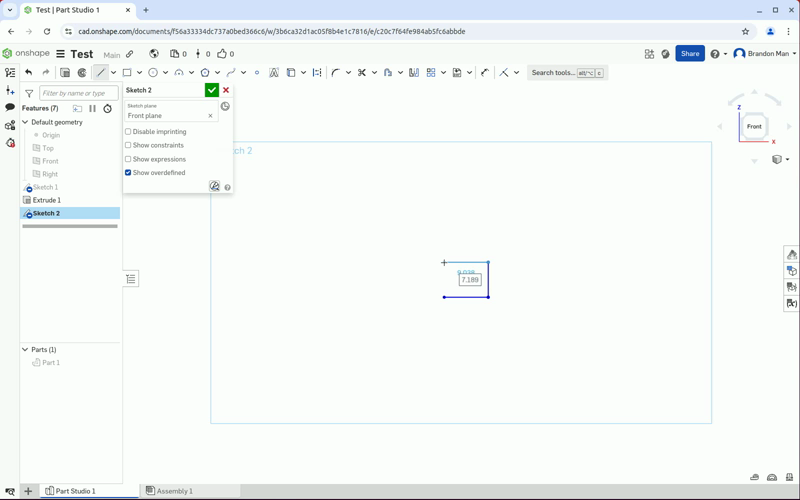
key_up(shift)
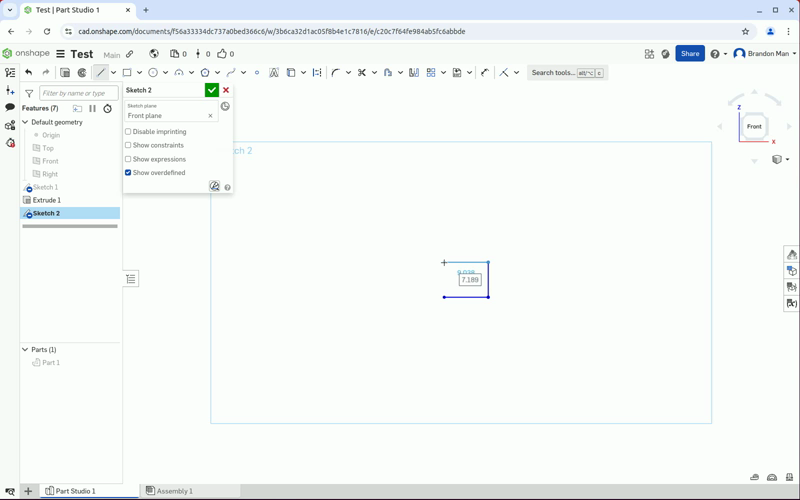
mouse_move(474, 262)
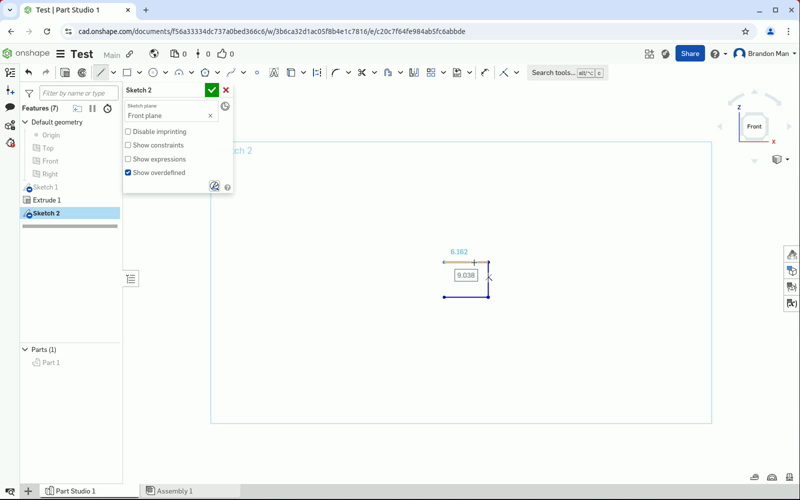
key_down(shift)
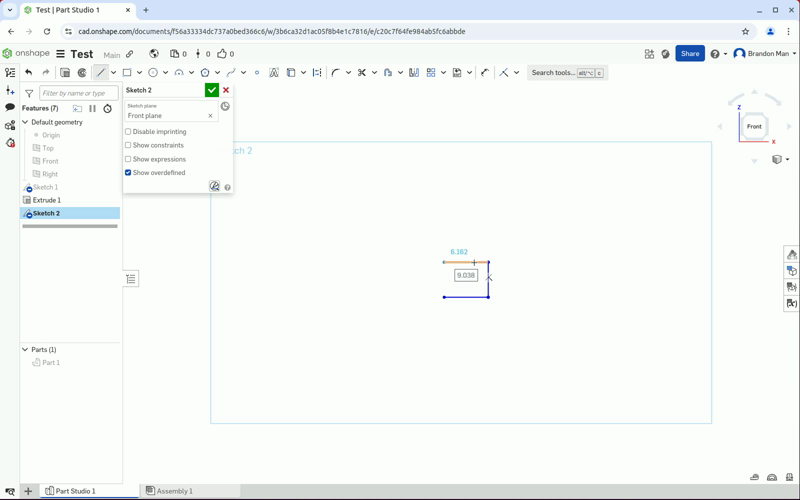
mouse_move(444, 297)
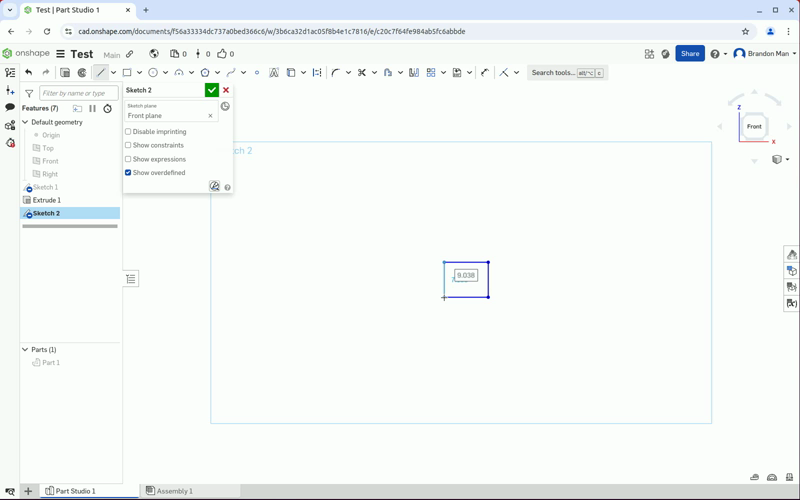
key_up(shift)
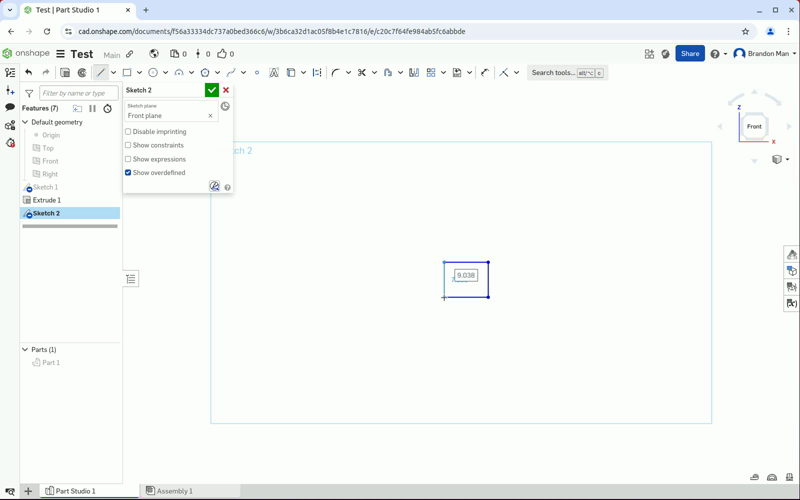
click(444, 297)
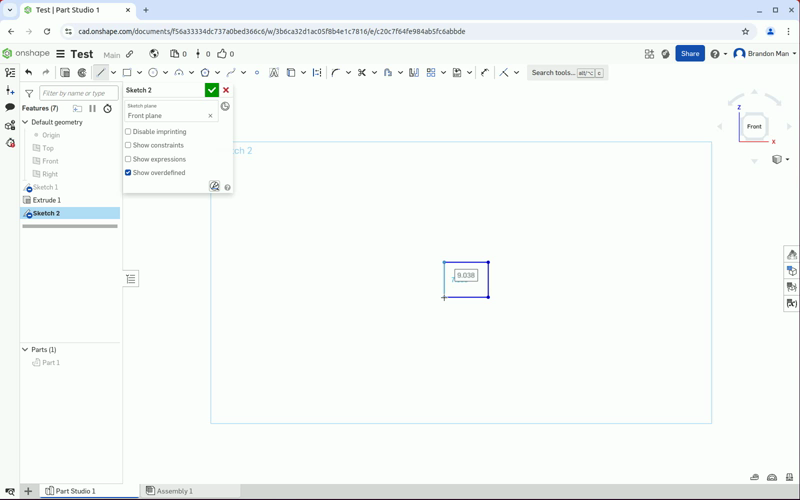
key(esc)
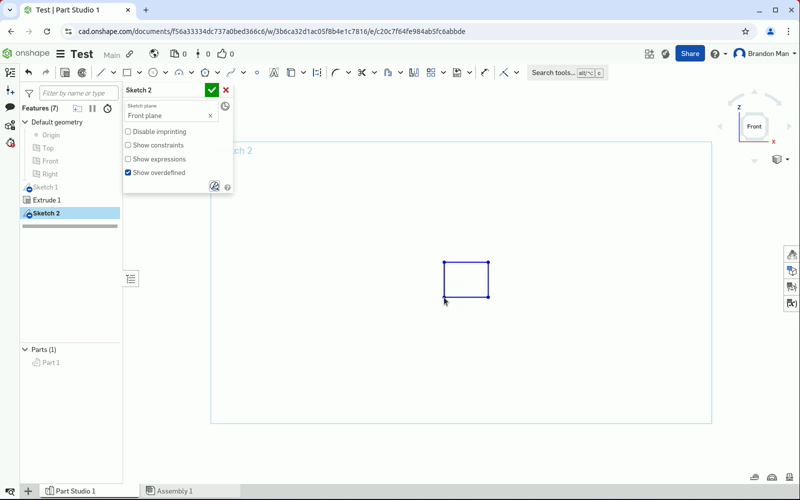
mouse_move(475, 275)
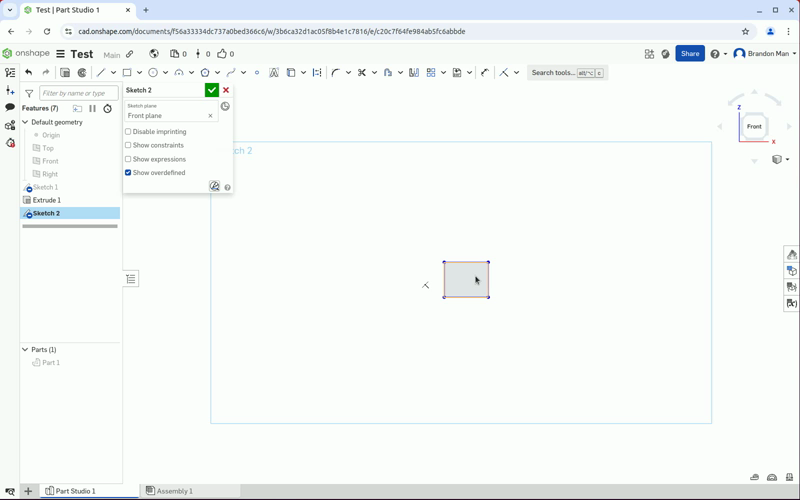
scroll(6)
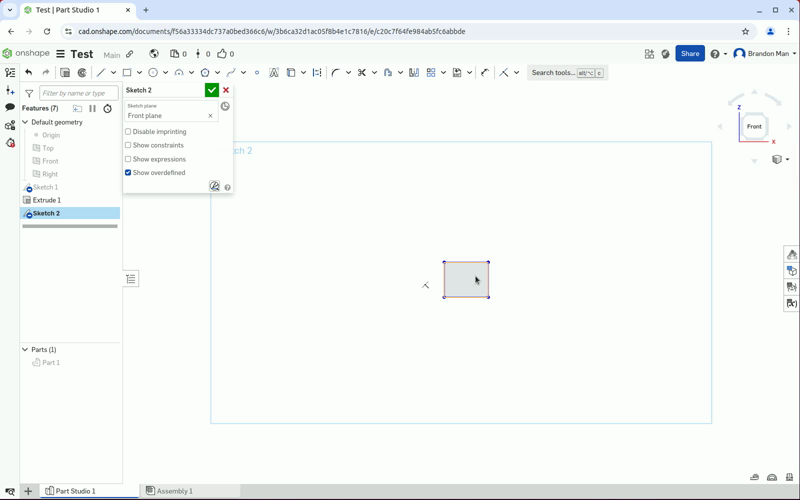
scroll(6)
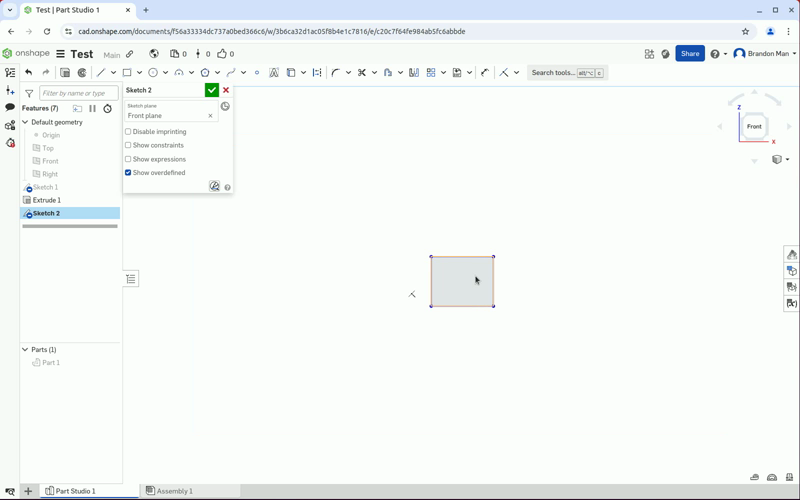
scroll(6)
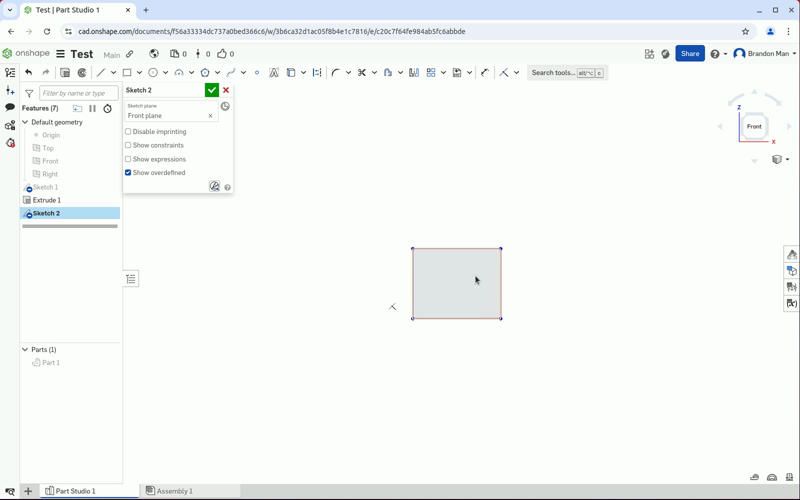
scroll(6)
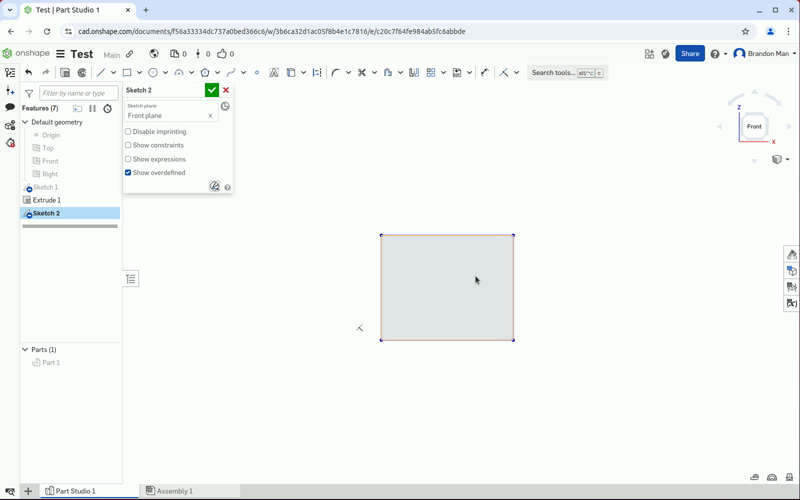
scroll(6)
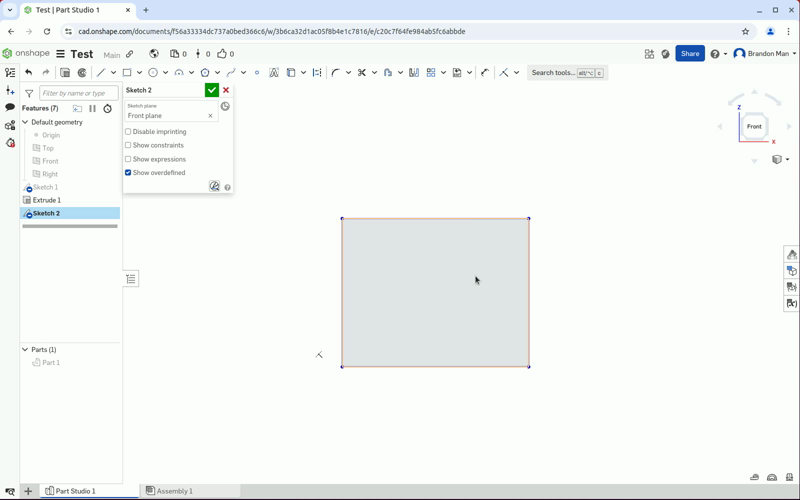
scroll(6)
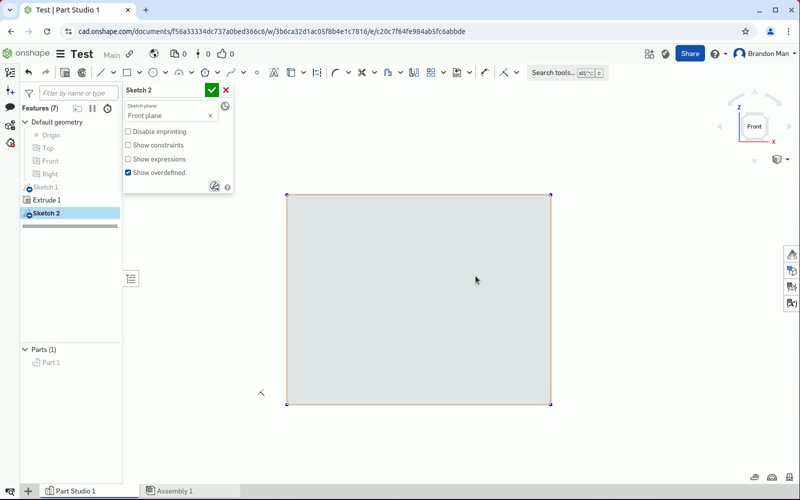
scroll(6)
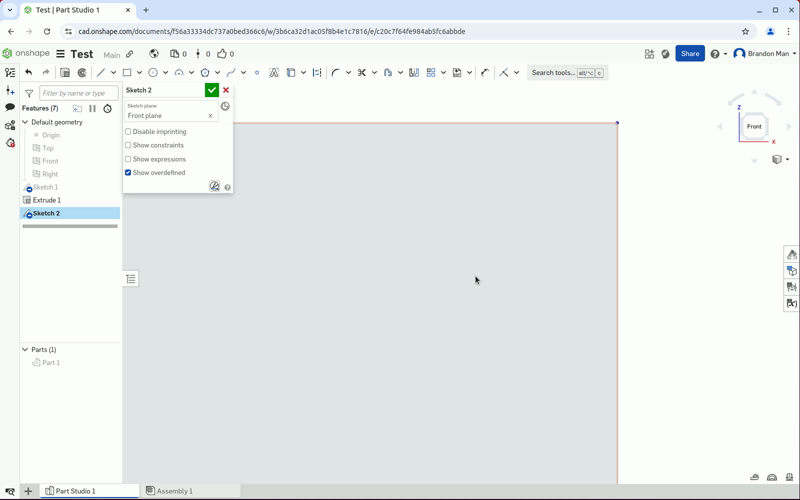
click(475, 275)
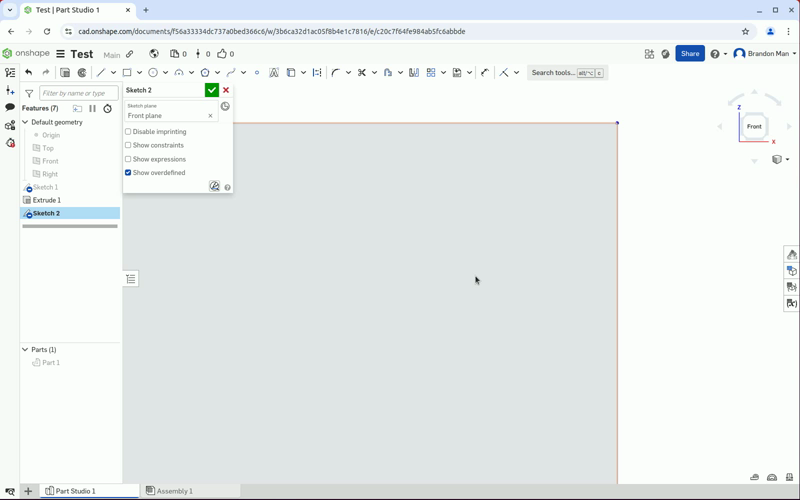
scroll(-6)
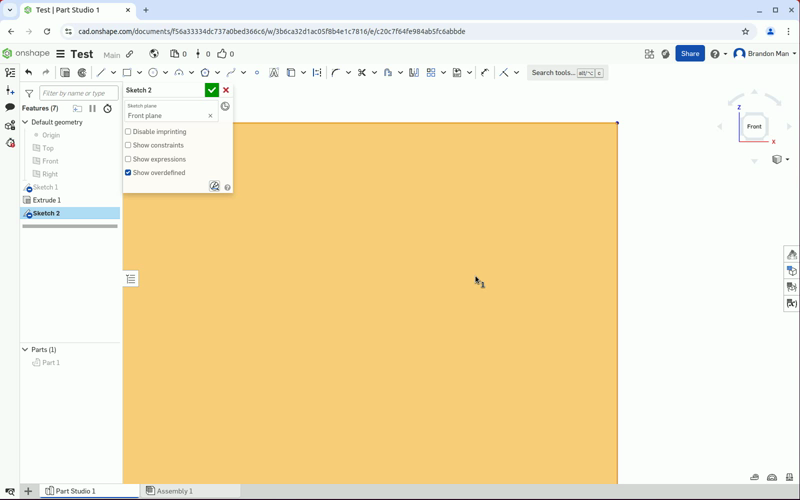
scroll(-6)
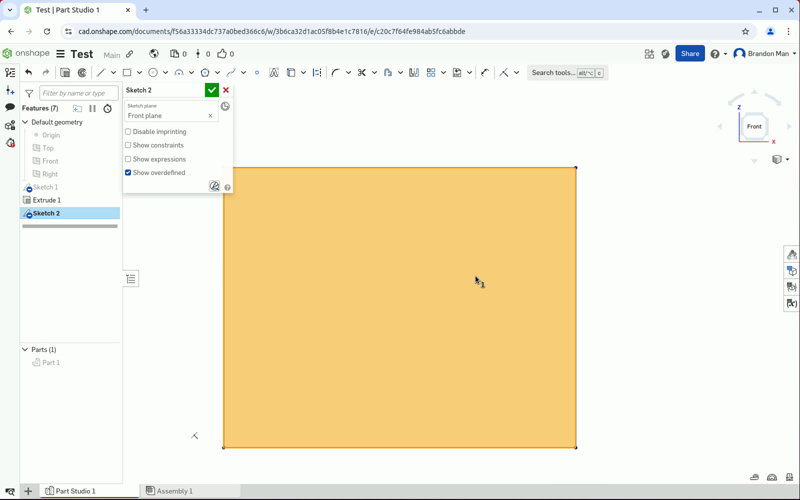
scroll(-6)
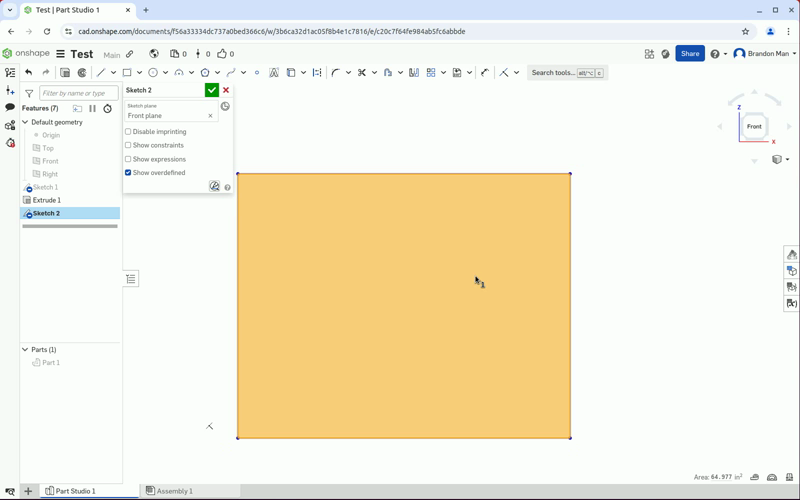
scroll(-6)
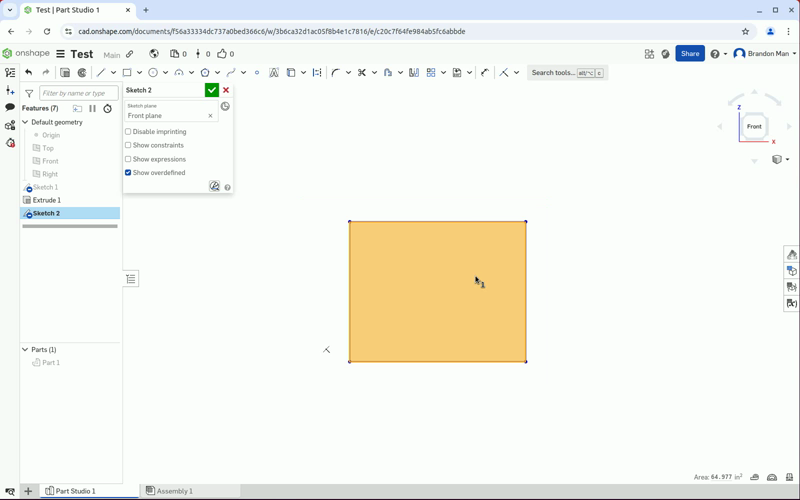
scroll(-6)
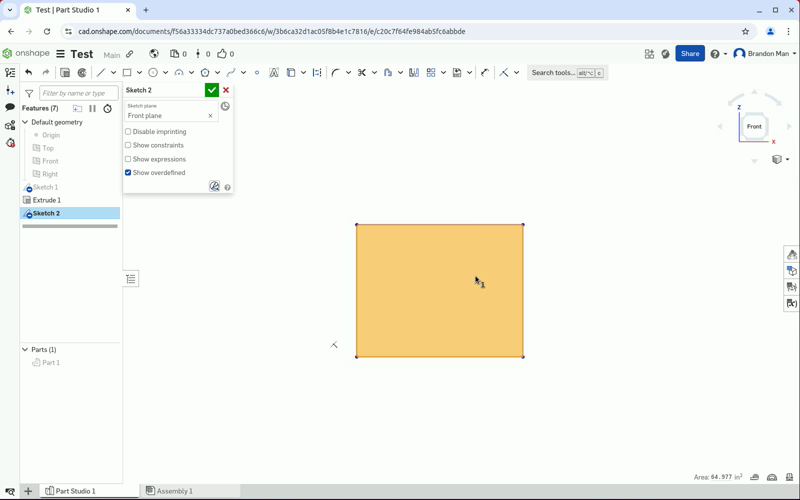
scroll(-6)
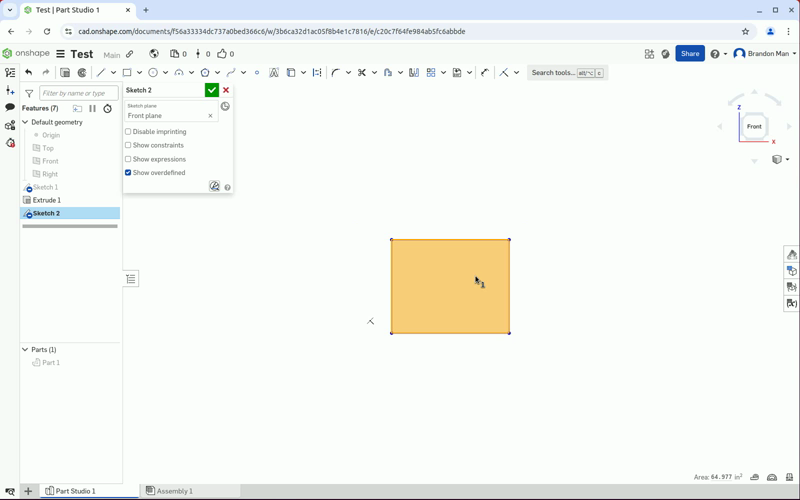
scroll(-6)
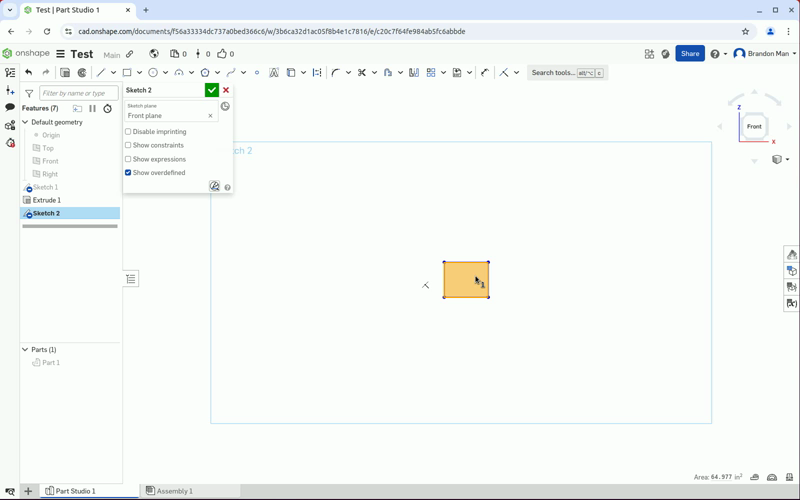
mouse_move(73, 352)
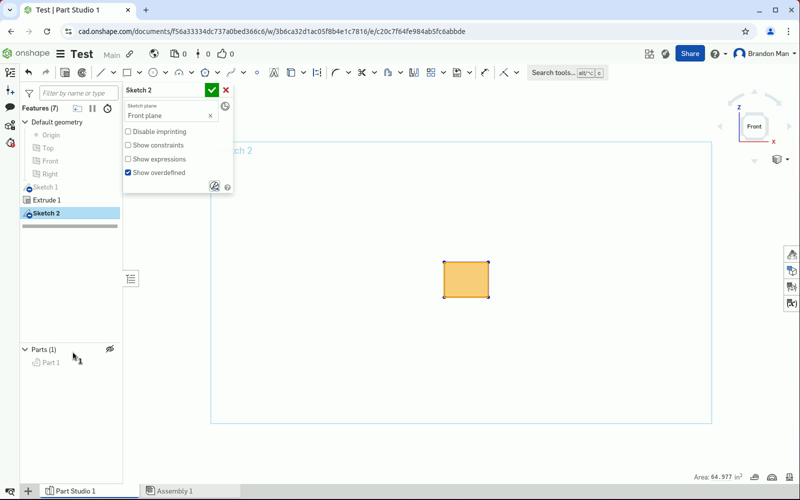
key(shift+y)
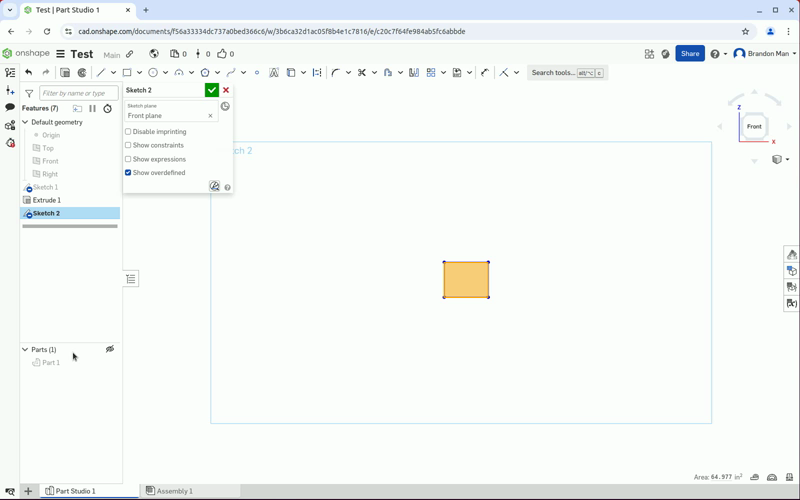
key(shift+e)
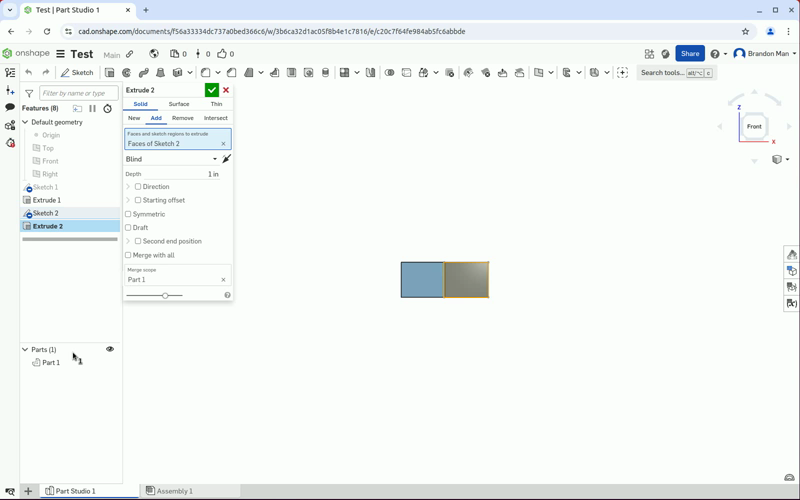
mouse_move(143, 106)
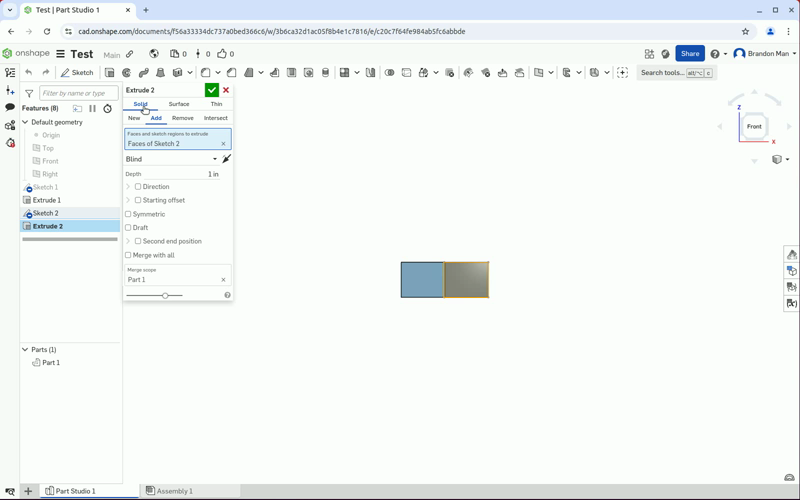
click(143, 106)
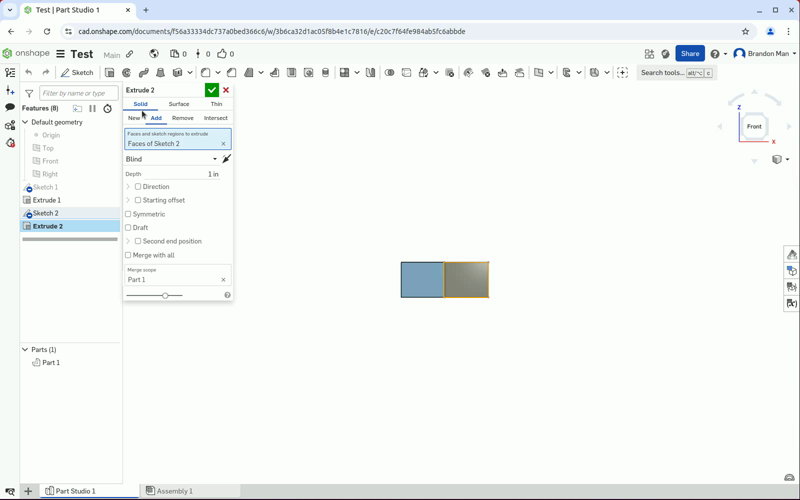
mouse_move(137, 120)
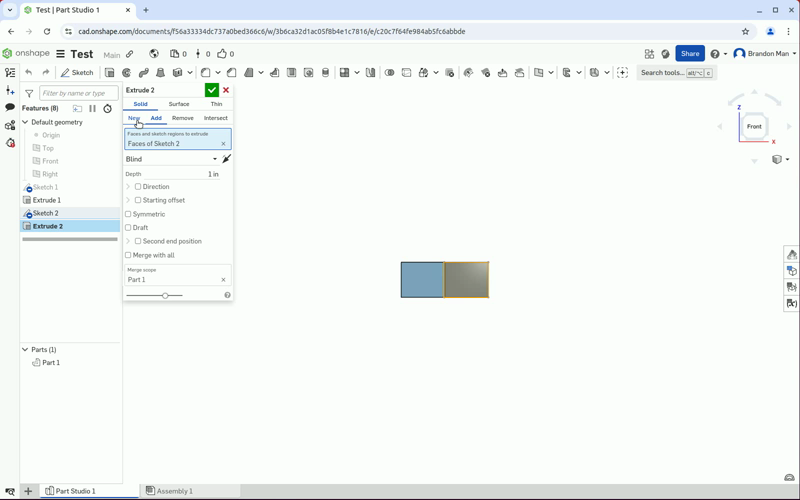
click(137, 120)
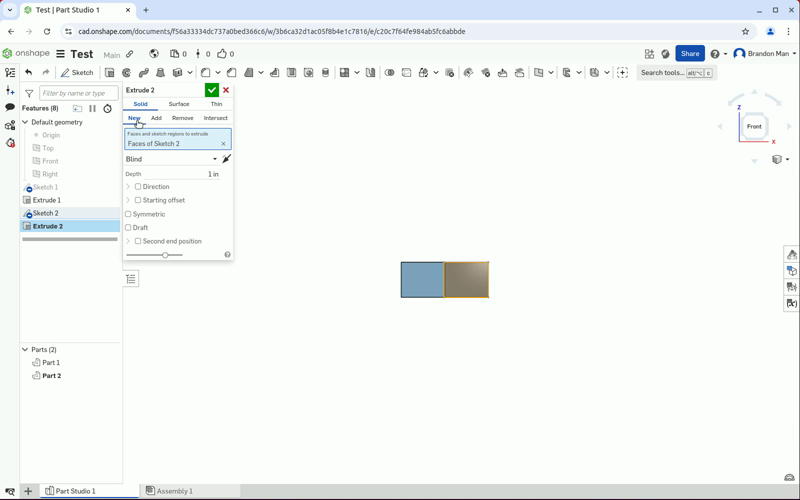
key(tab, 4)
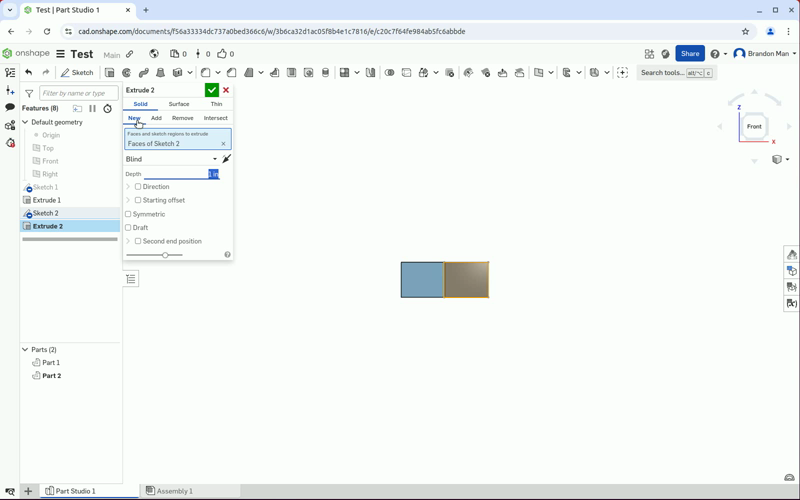
text(0.241)
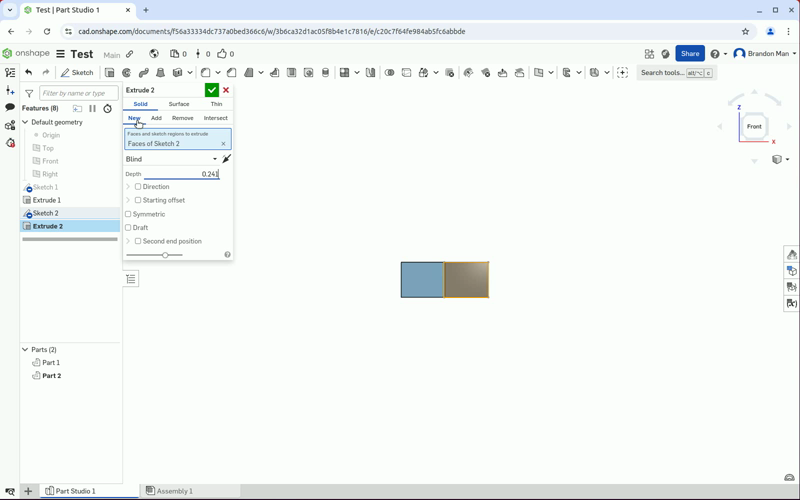
key(enter)
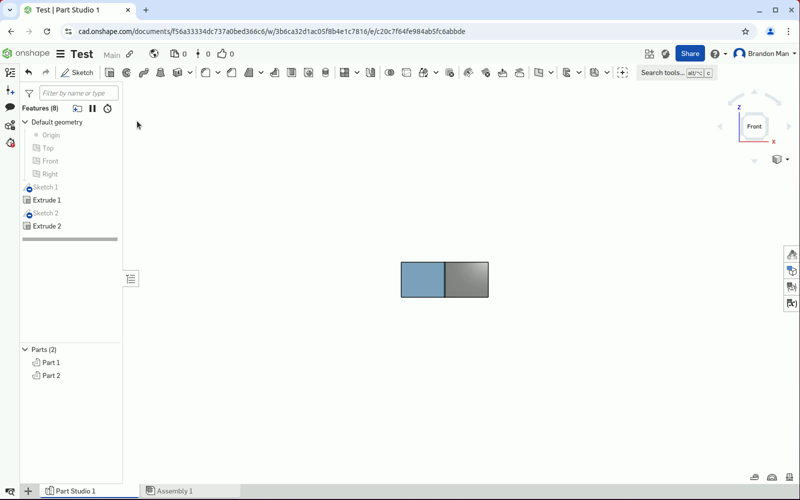
key(shift+h)
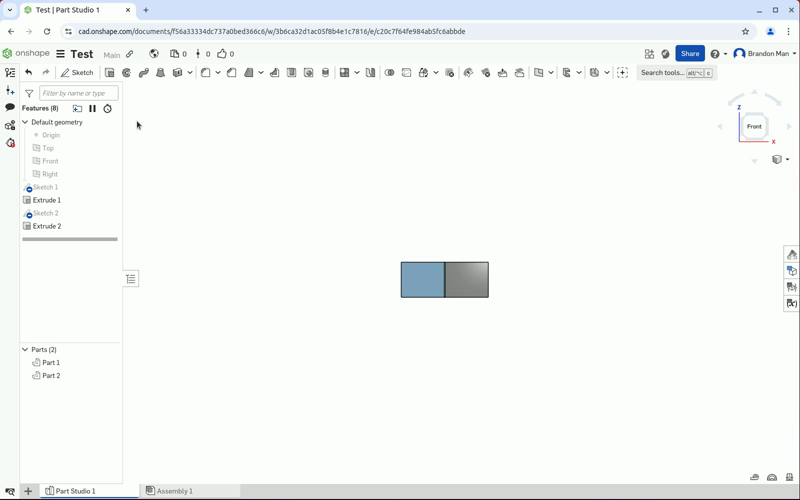
key(shift+h)
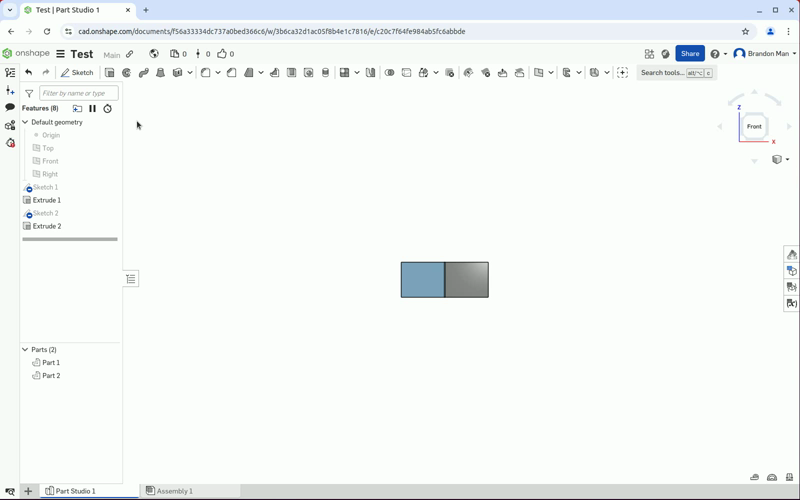
mouse_move(73, 189)
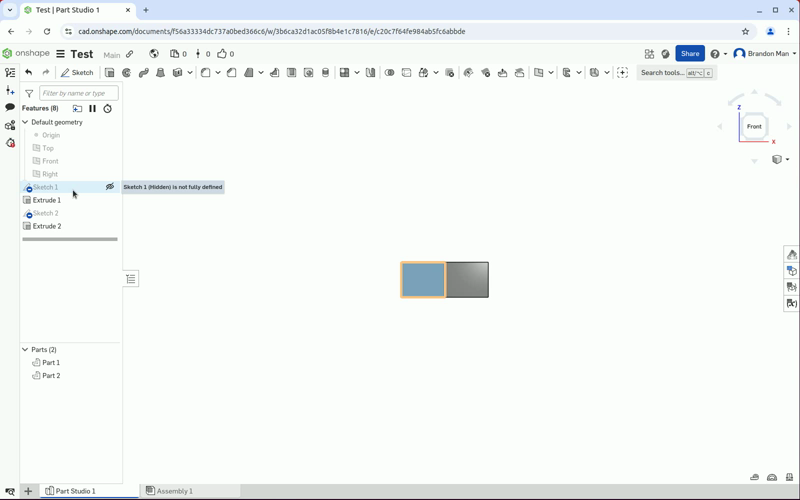
click(73, 189)
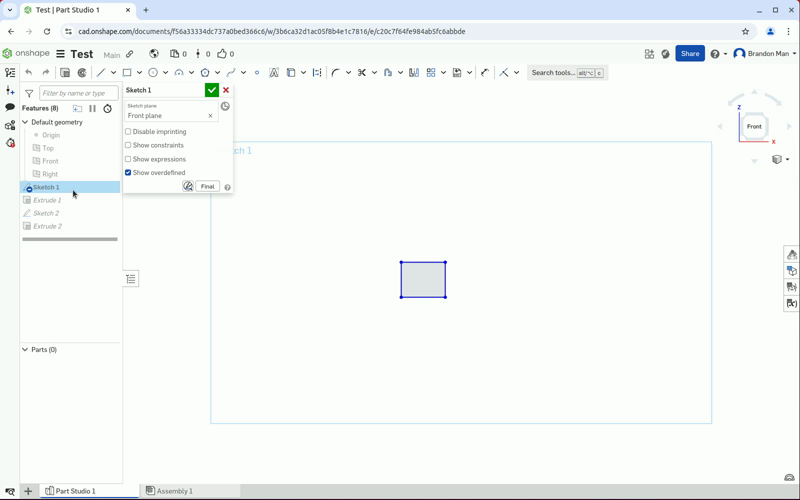
mouse_move(229, 92)
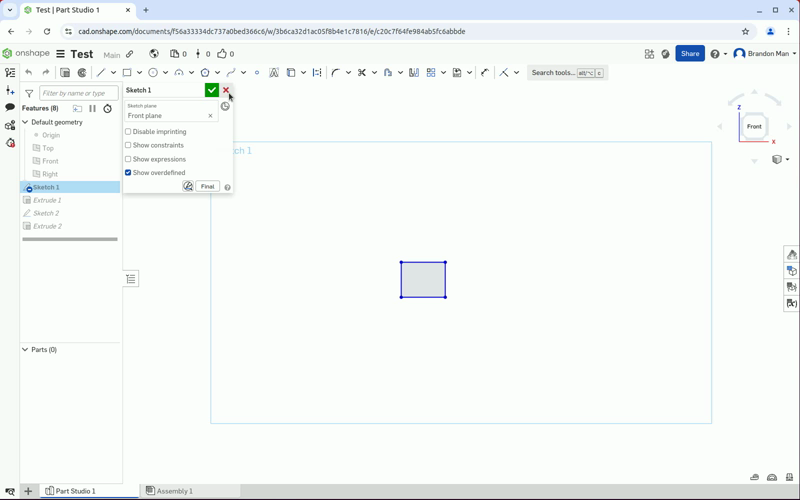
click(229, 92)
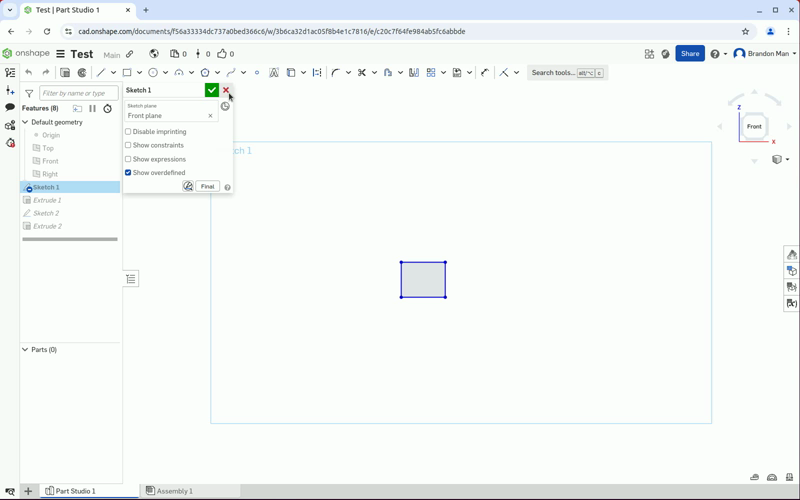
key(shift+s)
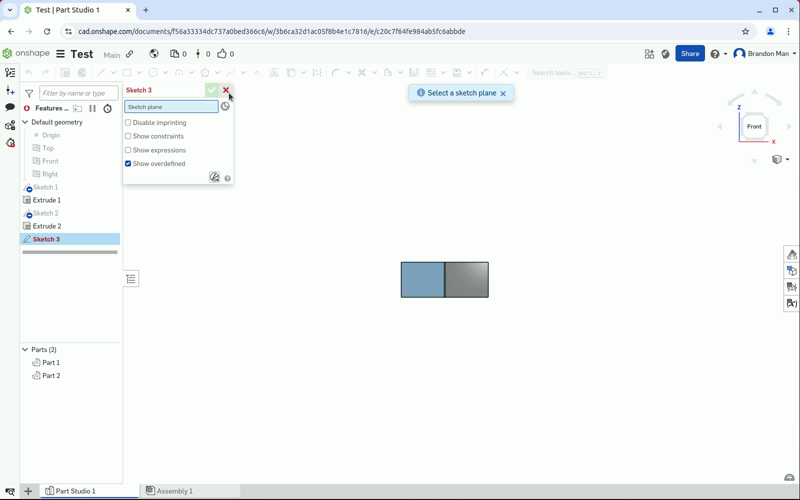
mouse_move(73, 163)
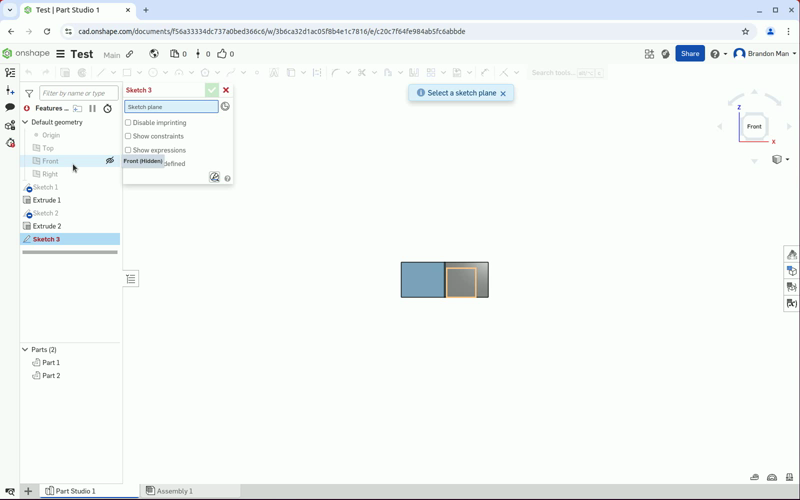
click(73, 163)
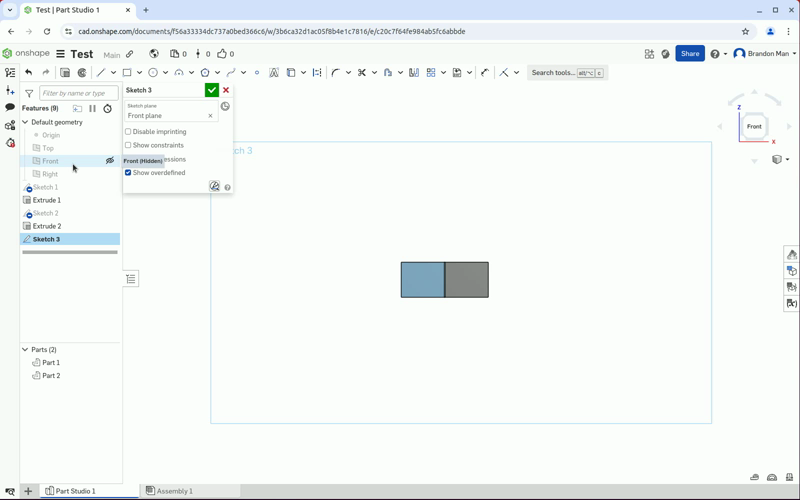
mouse_move(73, 352)
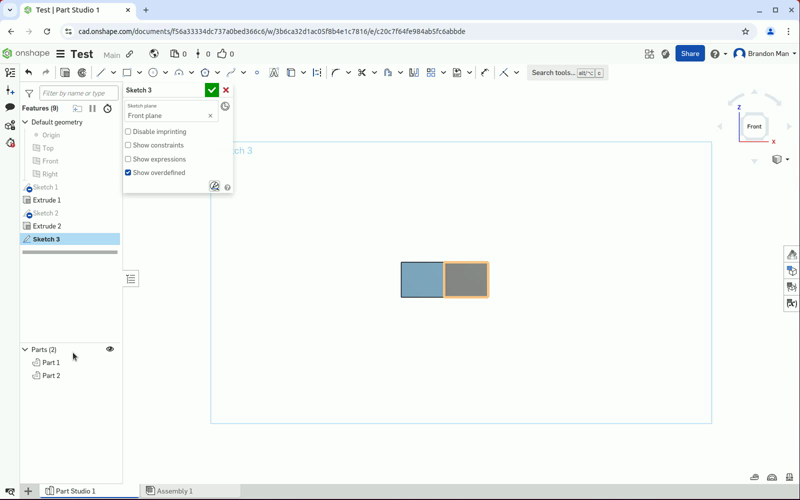
key(y)
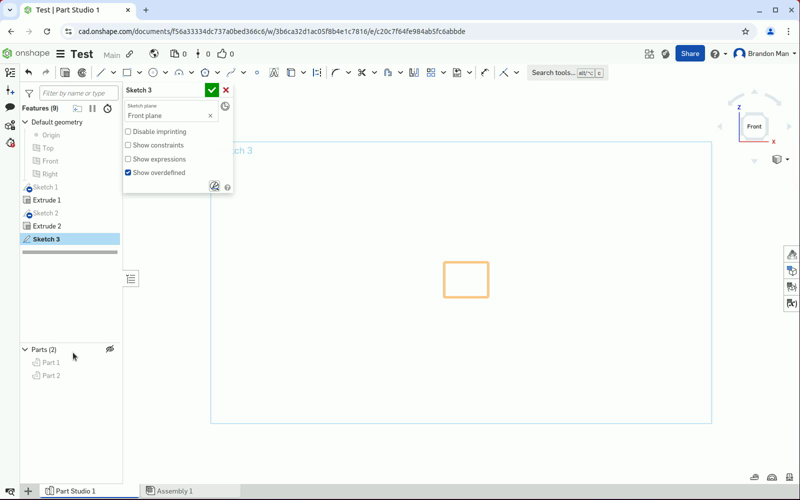
key(l)
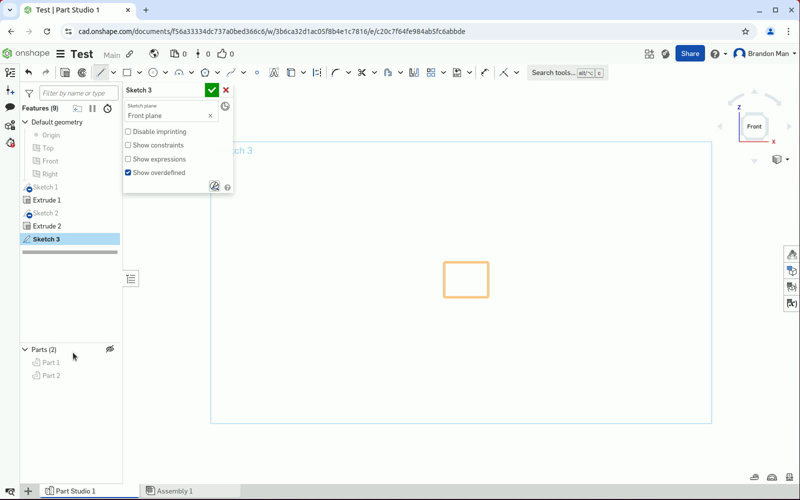
key_down(shift)
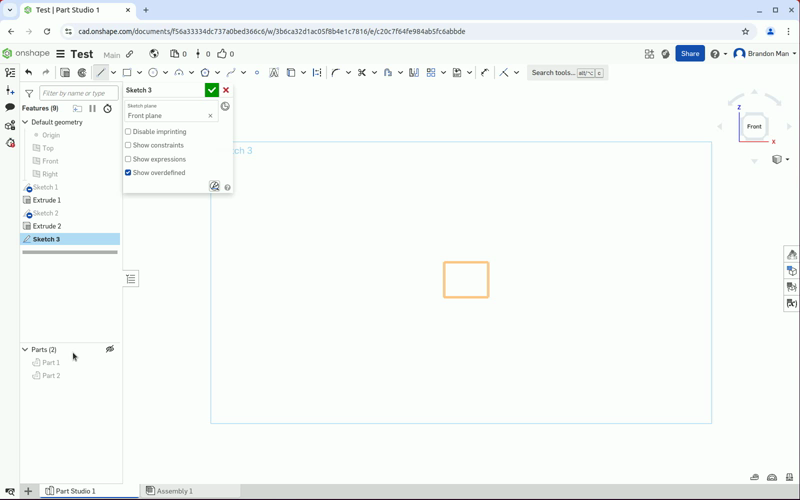
mouse_move(487, 297)
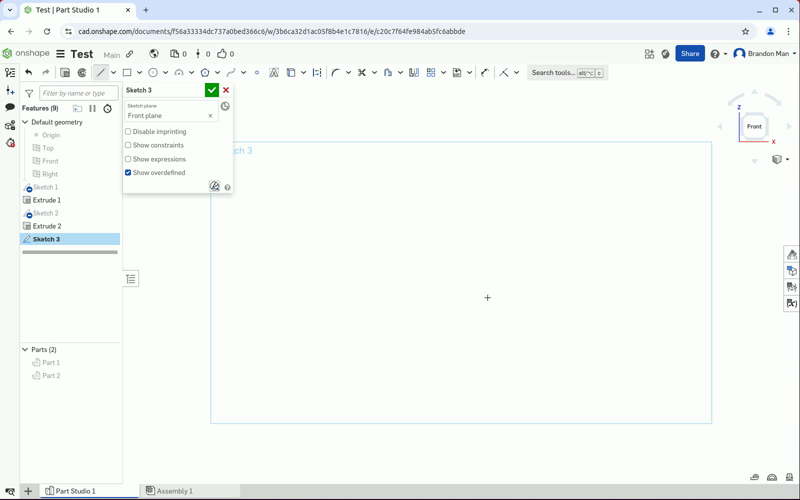
click(487, 297)
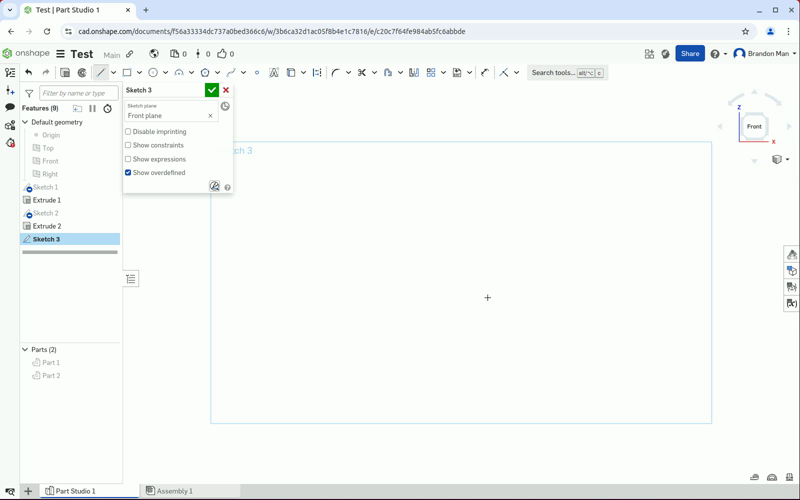
key_up(shift)
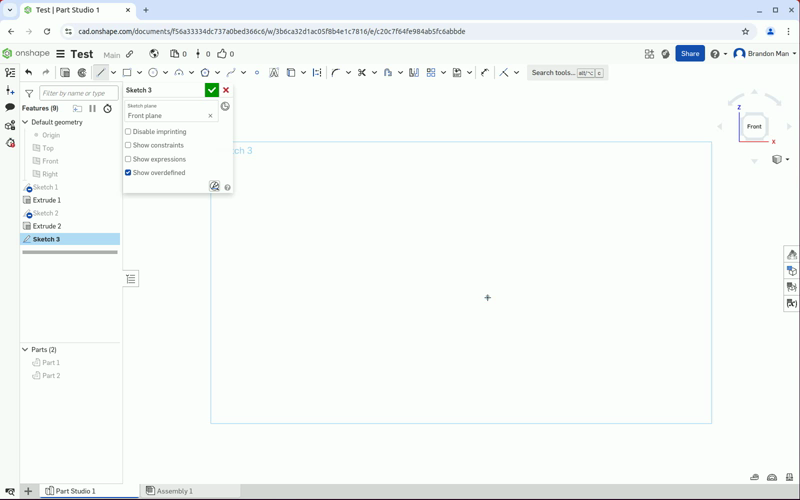
key_down(shift)
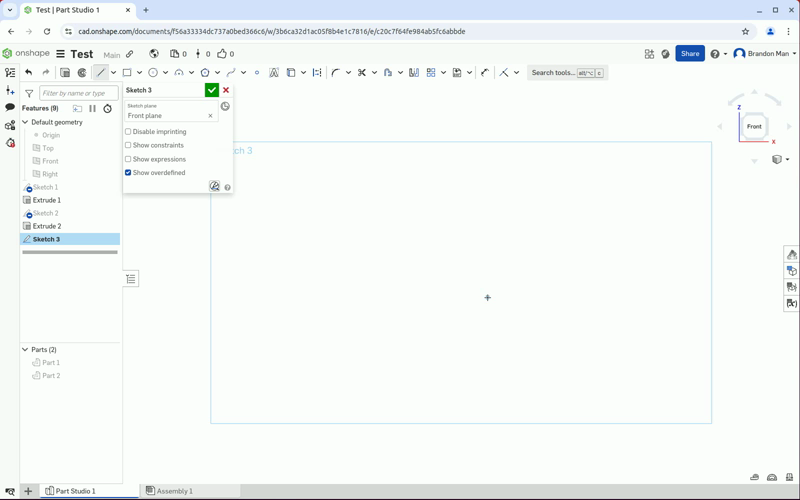
mouse_move(517, 297)
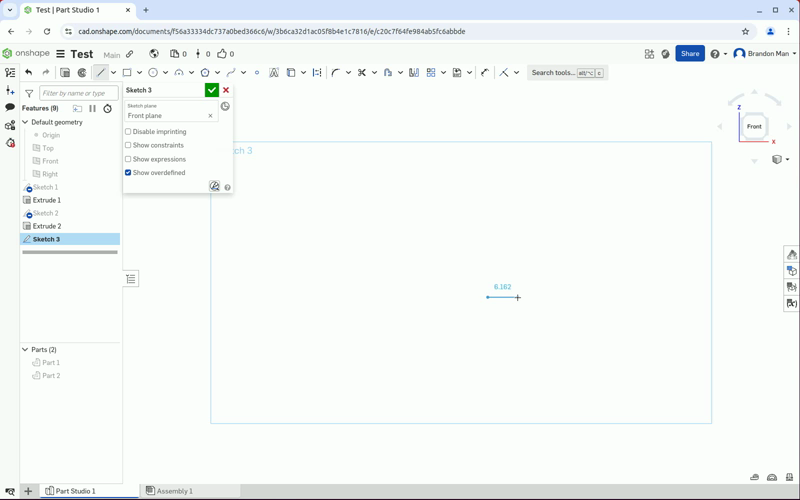
mouse_move(531, 297)
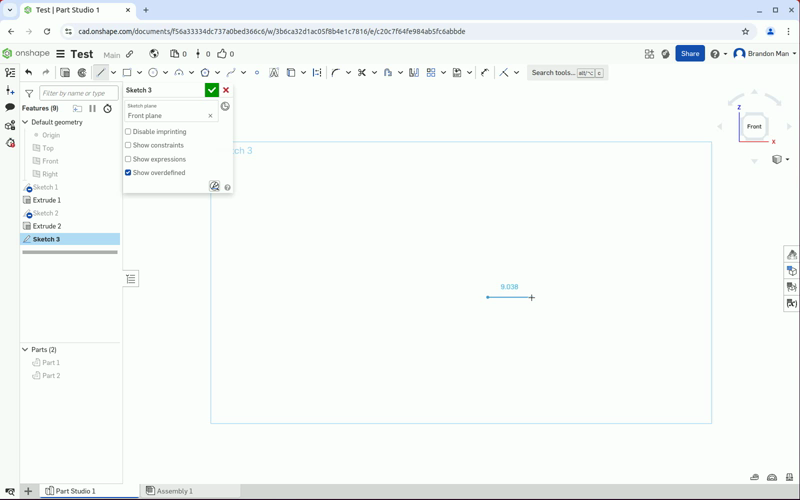
click(531, 297)
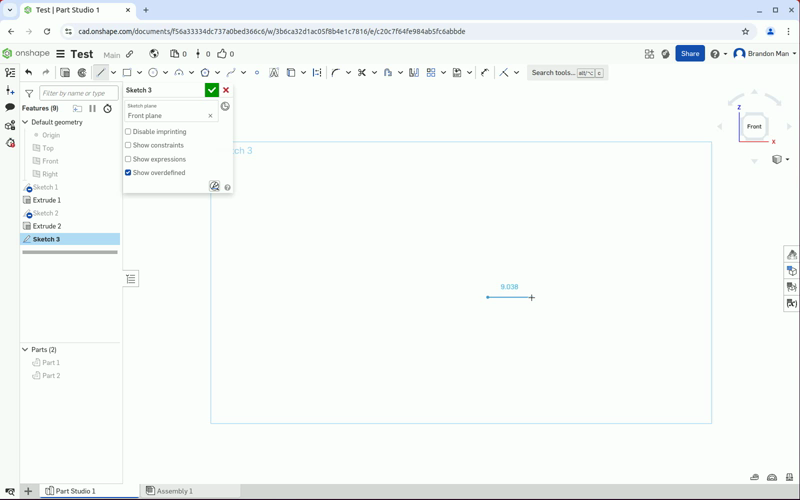
key_up(shift)
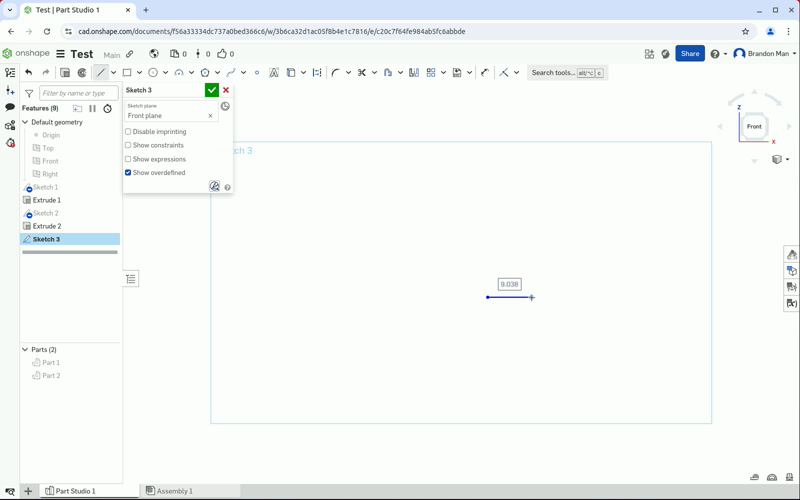
key_down(shift)
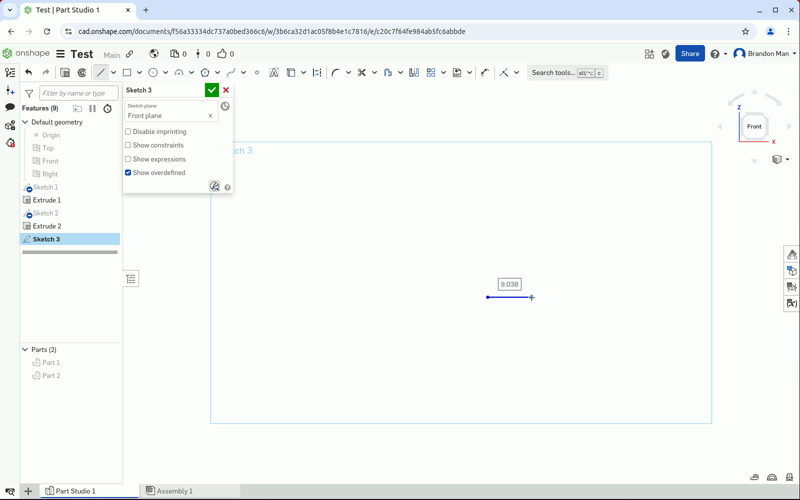
mouse_move(561, 297)
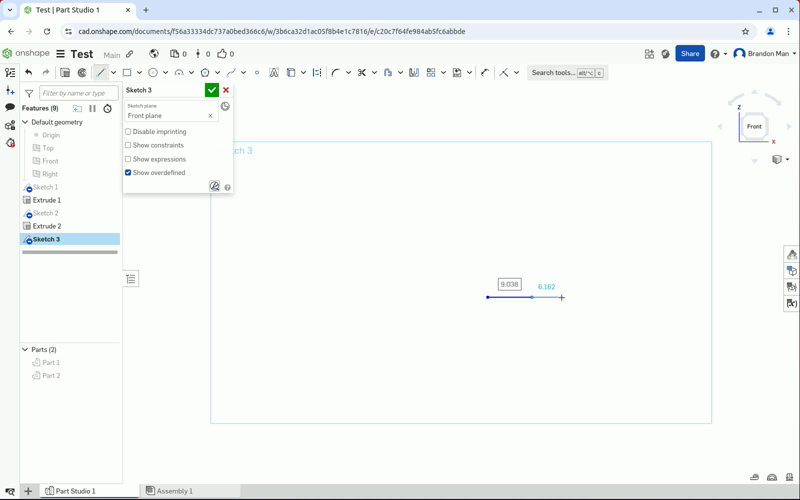
mouse_move(531, 262)
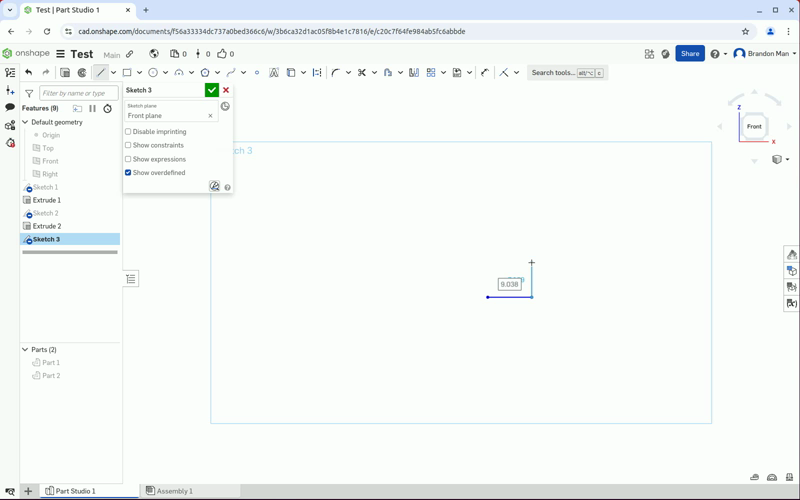
click(531, 262)
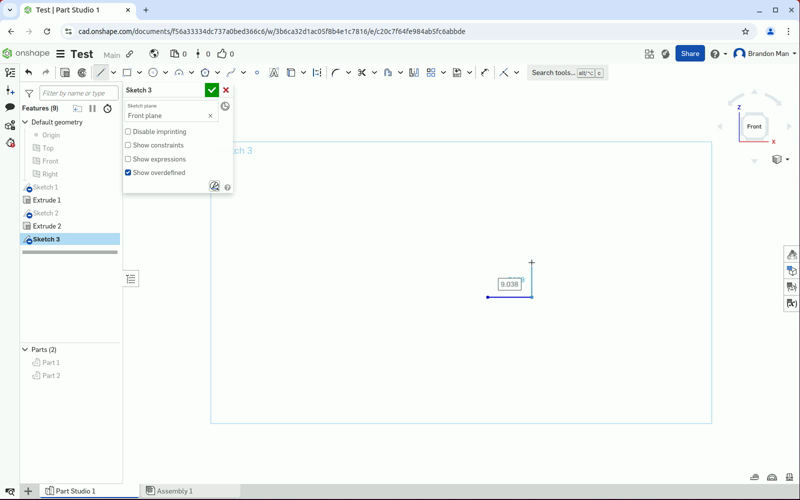
key_up(shift)
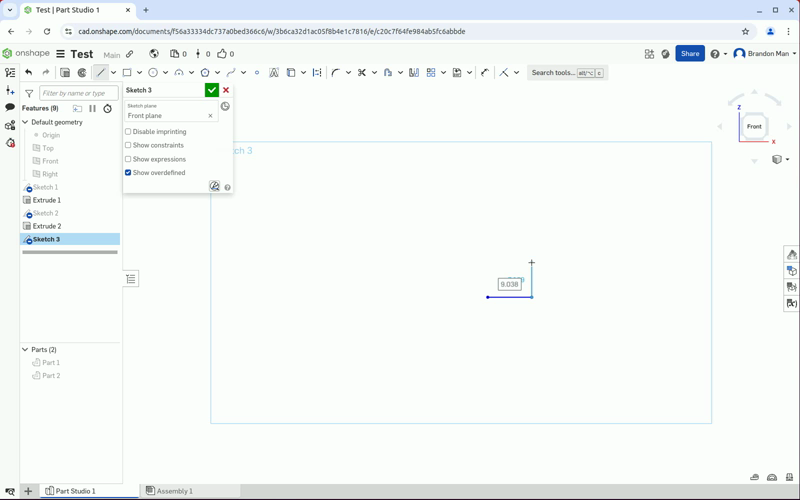
key_down(shift)
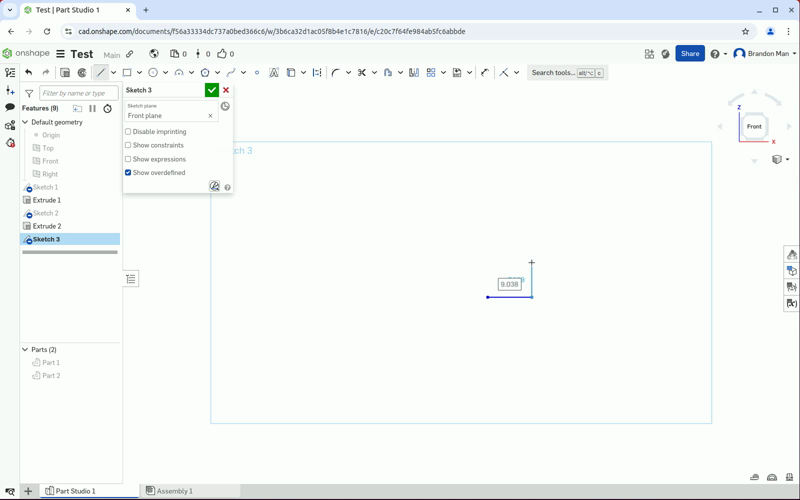
mouse_move(561, 262)
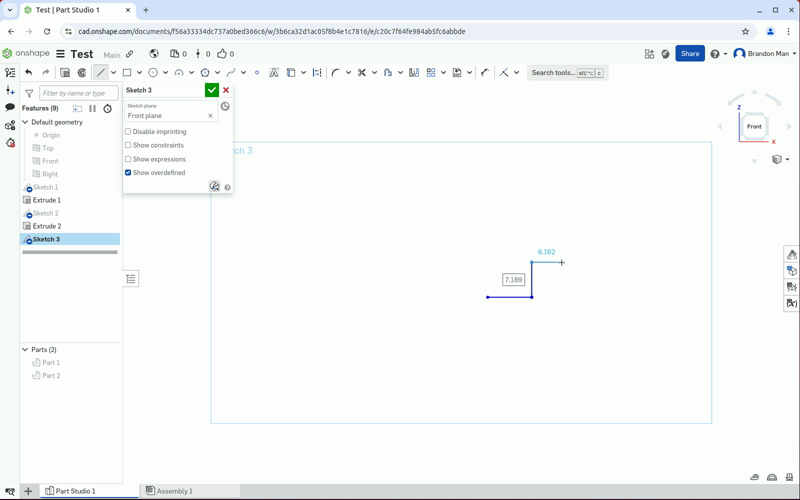
mouse_move(487, 262)
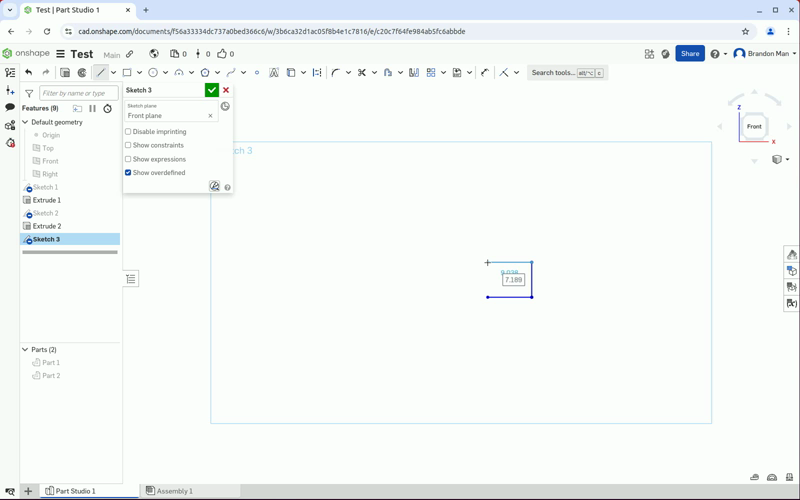
click(487, 262)
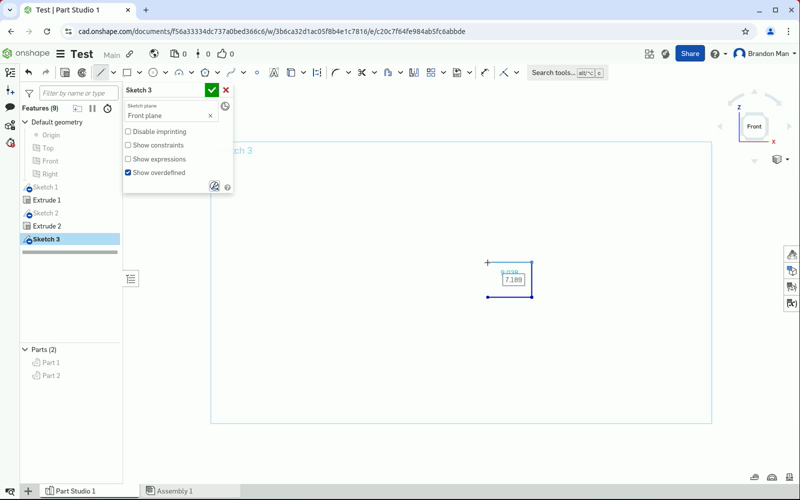
key_up(shift)
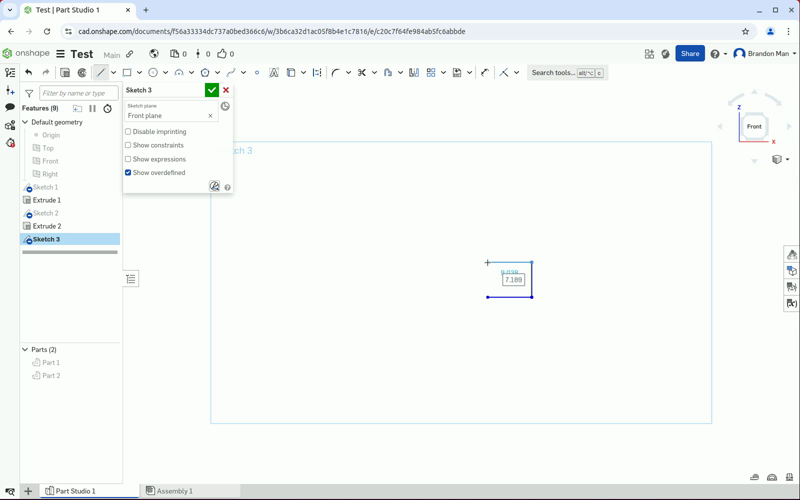
mouse_move(517, 262)
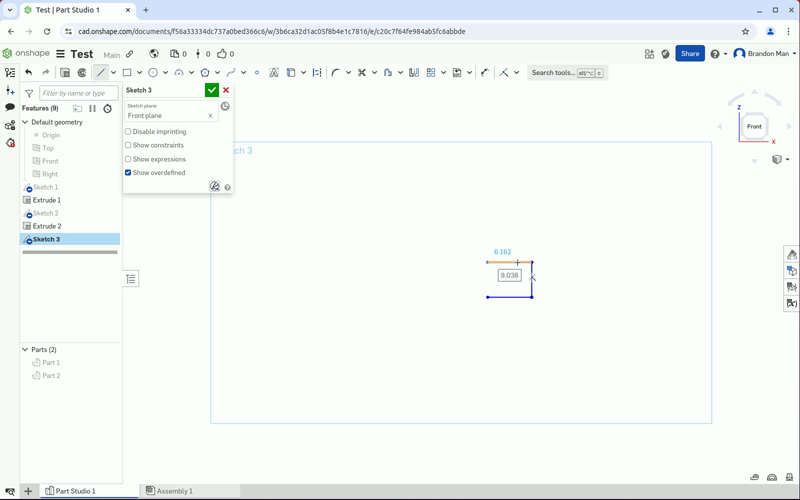
key_down(shift)
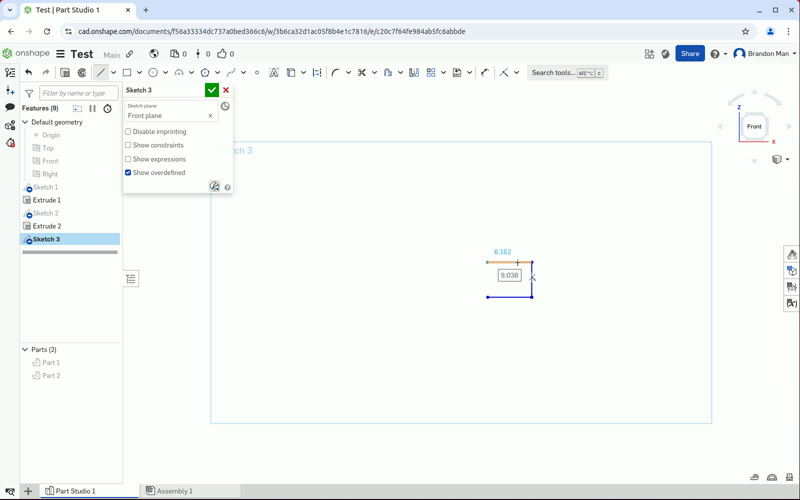
mouse_move(487, 297)
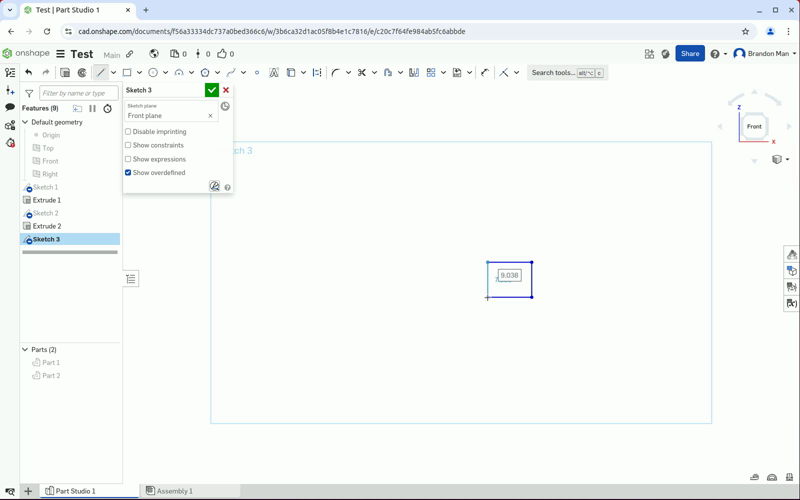
key_up(shift)
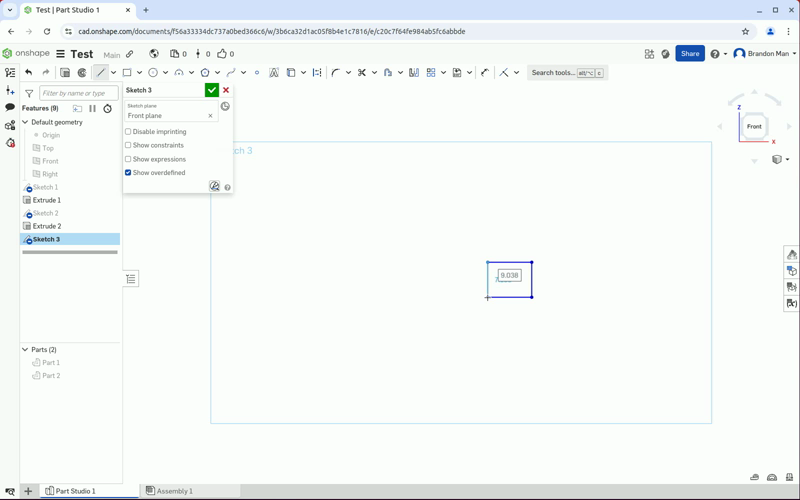
click(487, 297)
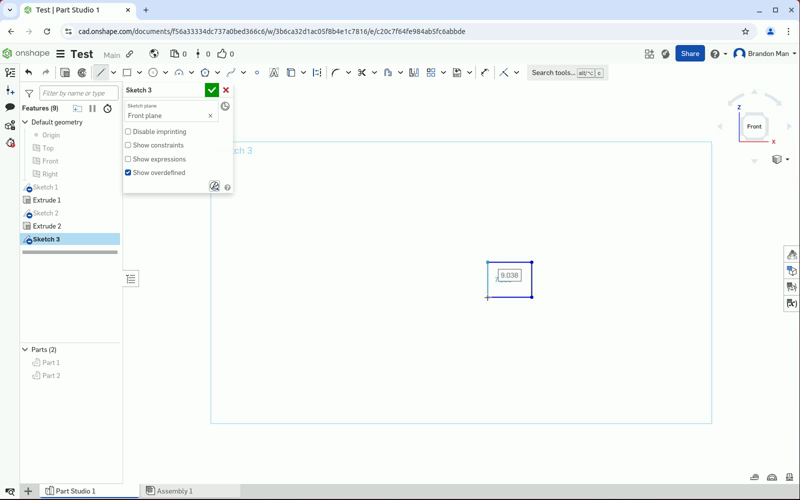
key(esc)
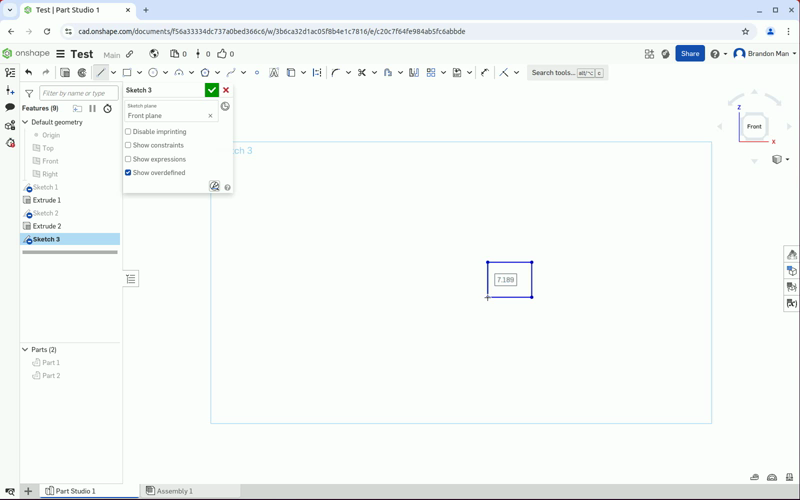
mouse_move(495, 293)
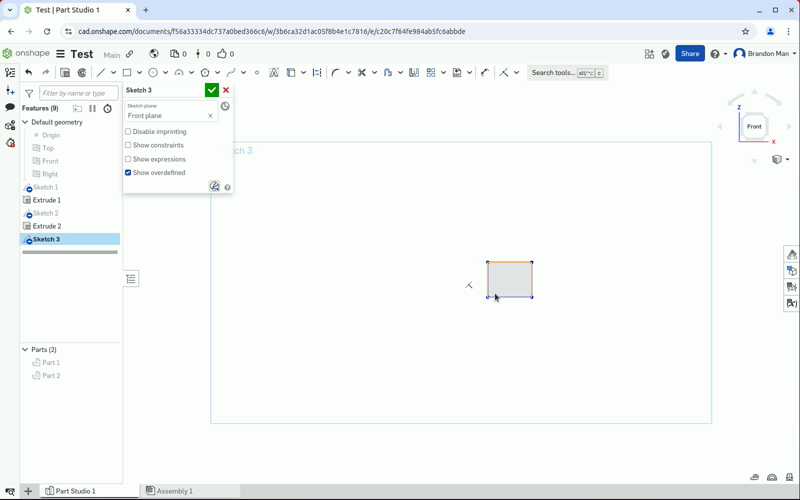
scroll(6)
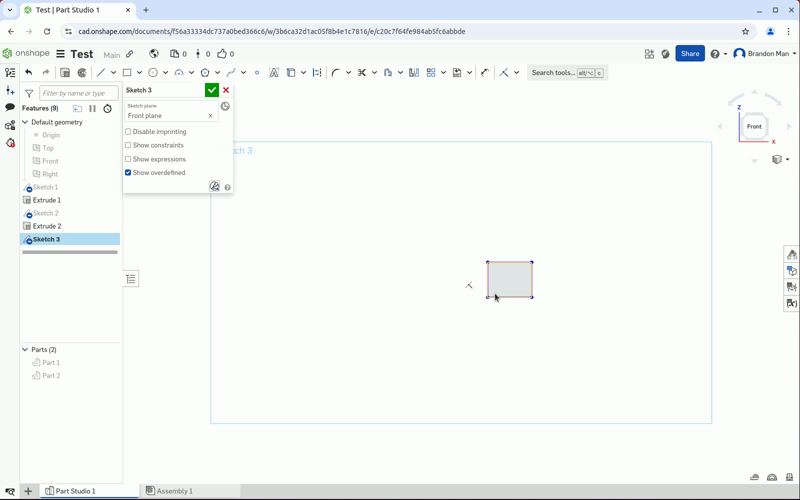
scroll(6)
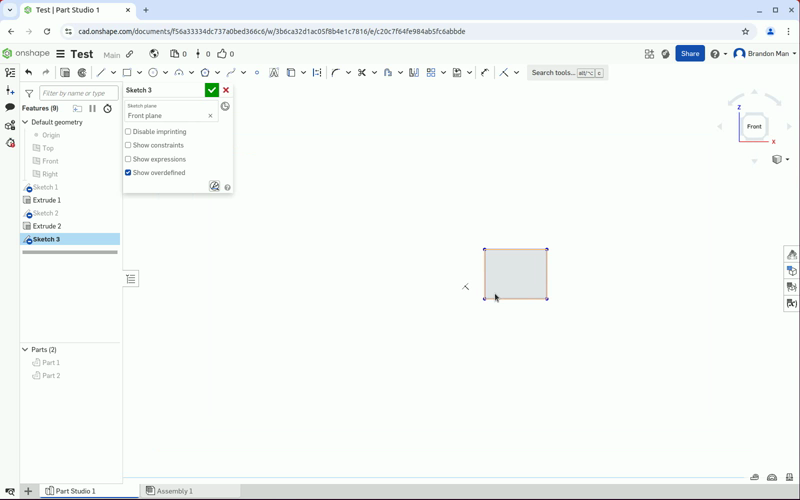
scroll(6)
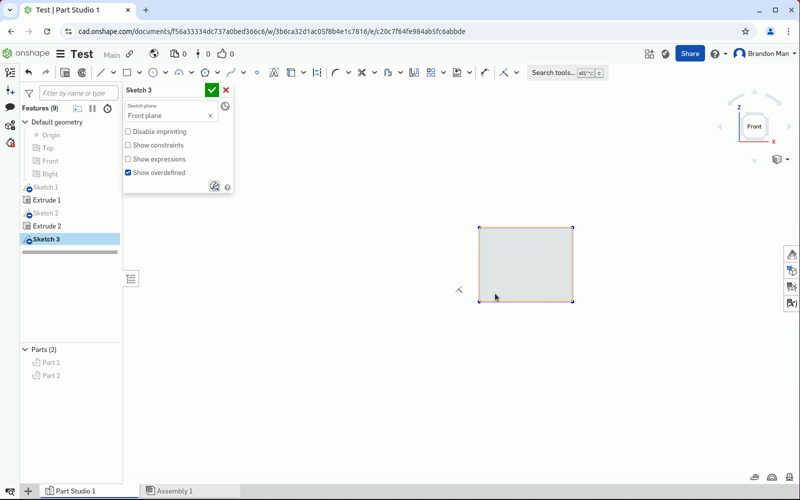
scroll(6)
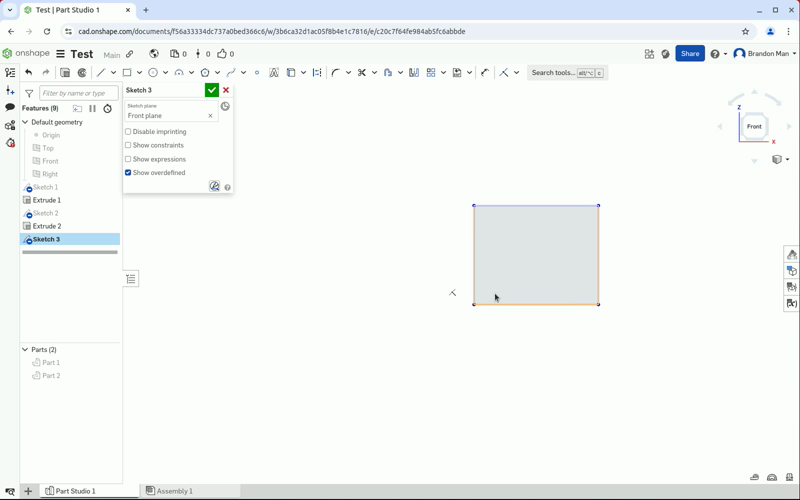
scroll(6)
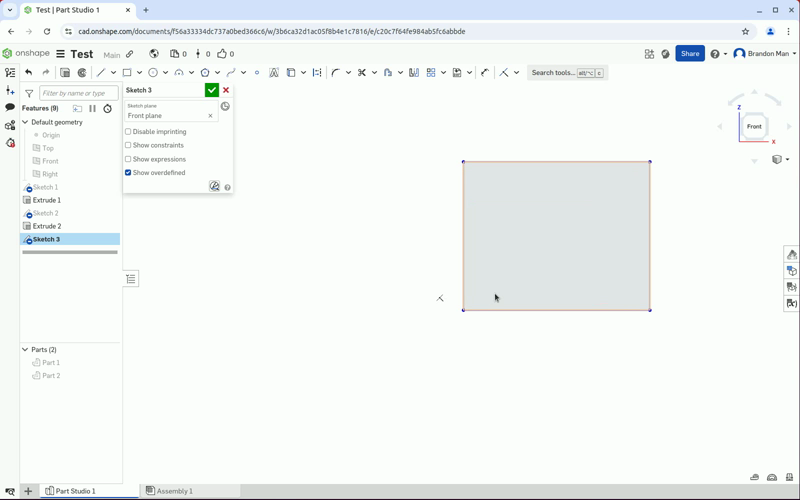
scroll(6)
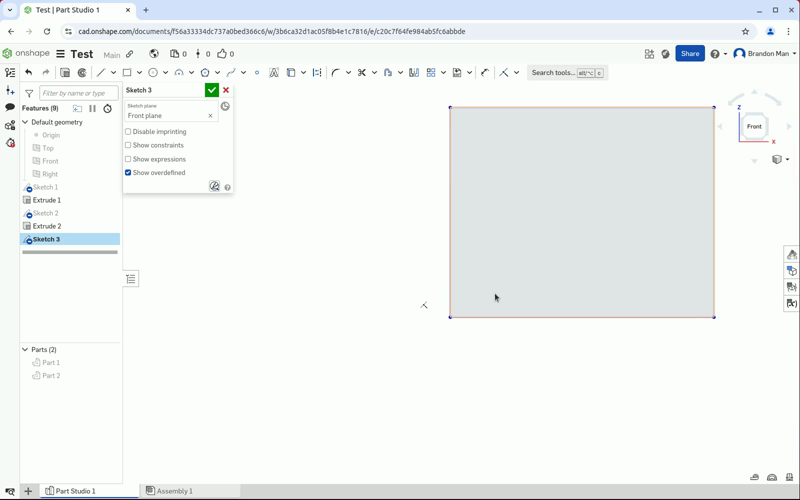
scroll(6)
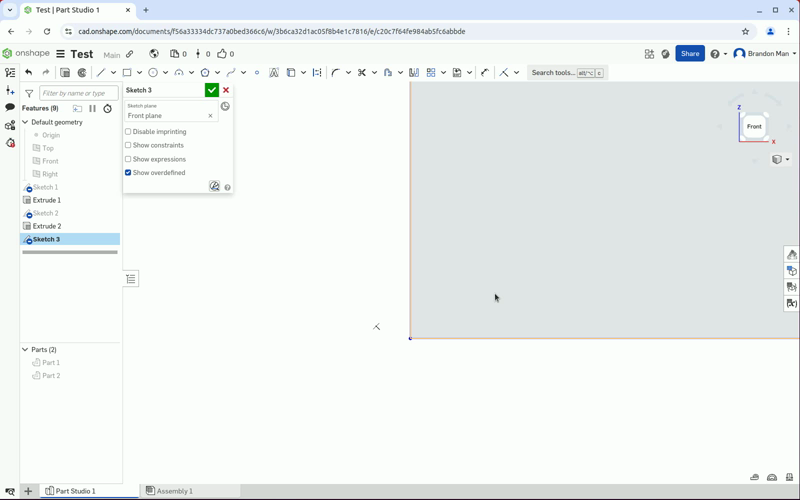
click(495, 293)
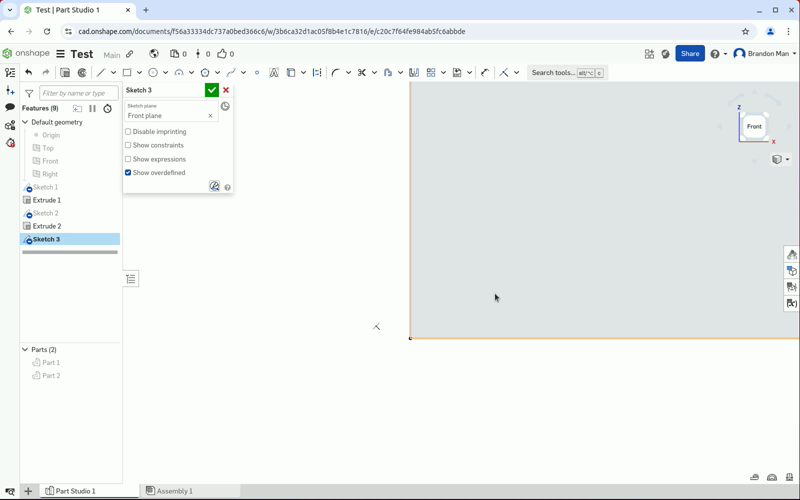
scroll(-6)
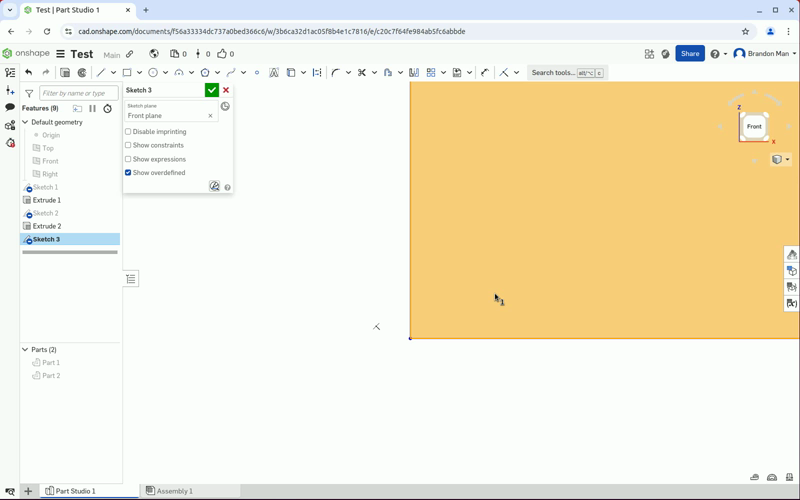
scroll(-6)
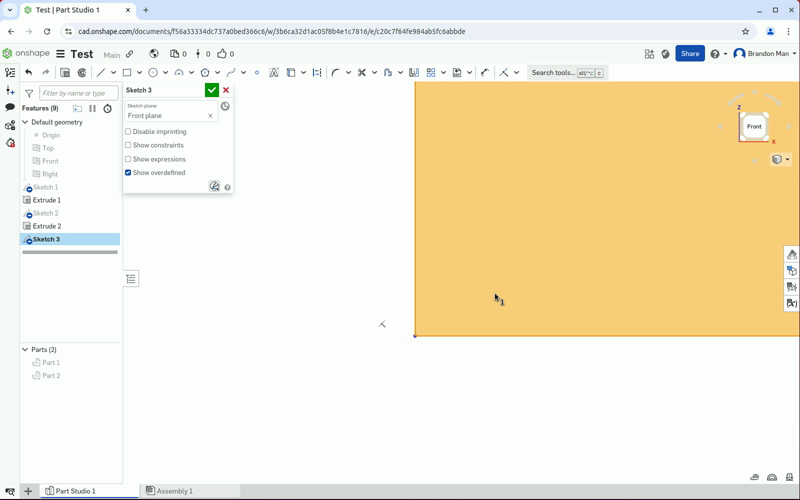
scroll(-6)
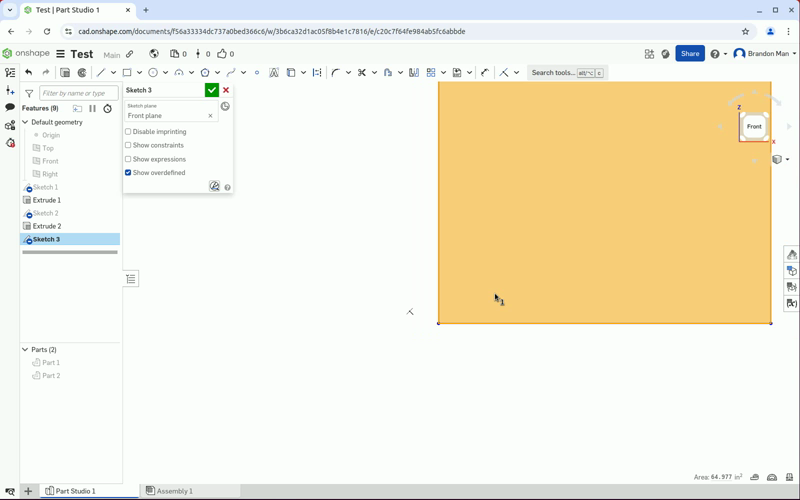
scroll(-6)
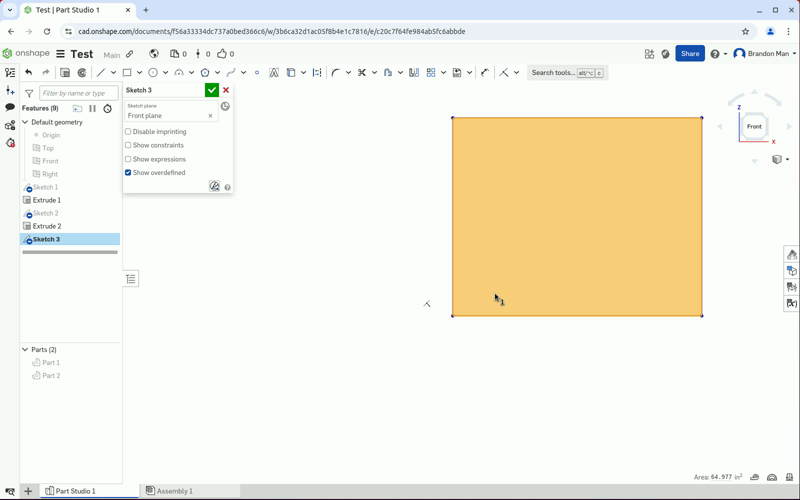
scroll(-6)
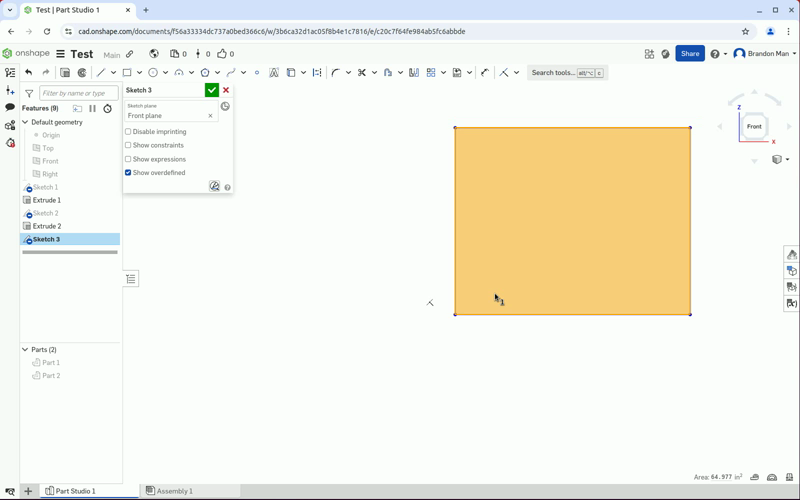
scroll(-6)
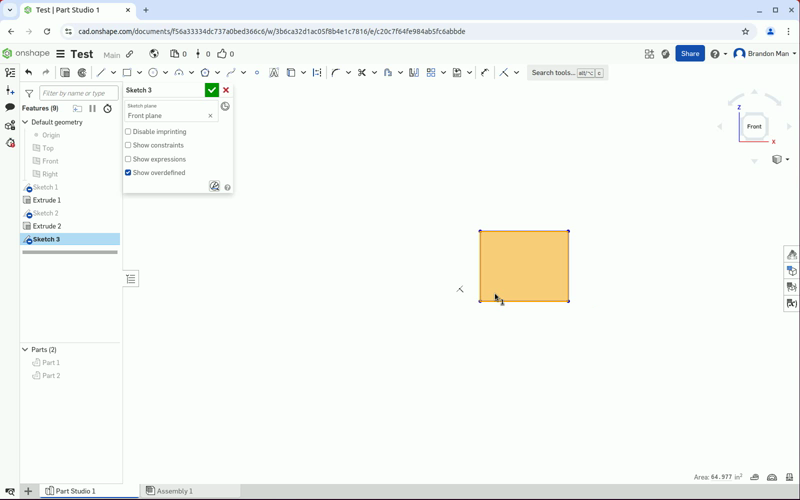
scroll(-6)
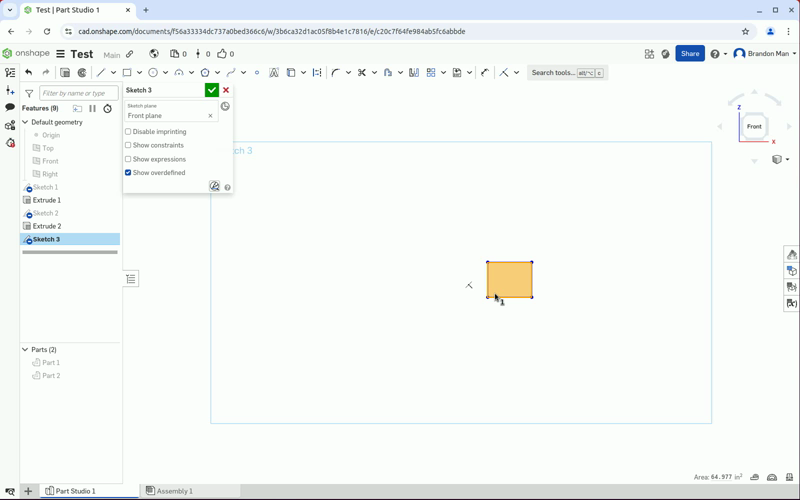
mouse_move(73, 352)
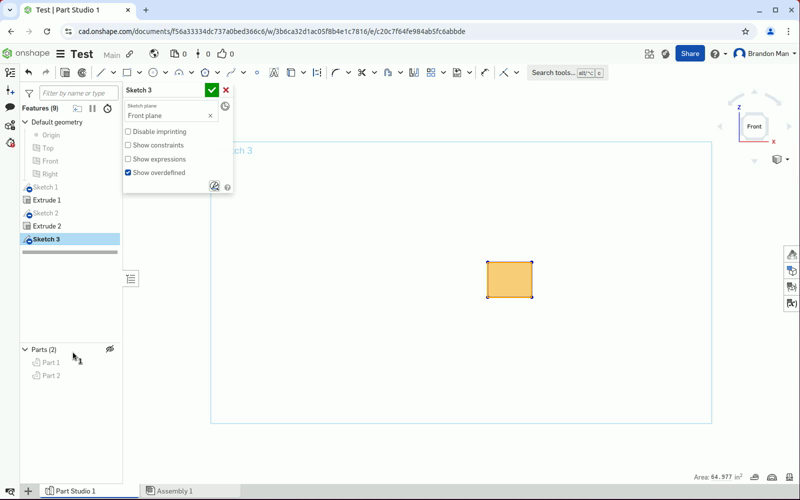
key(shift+y)
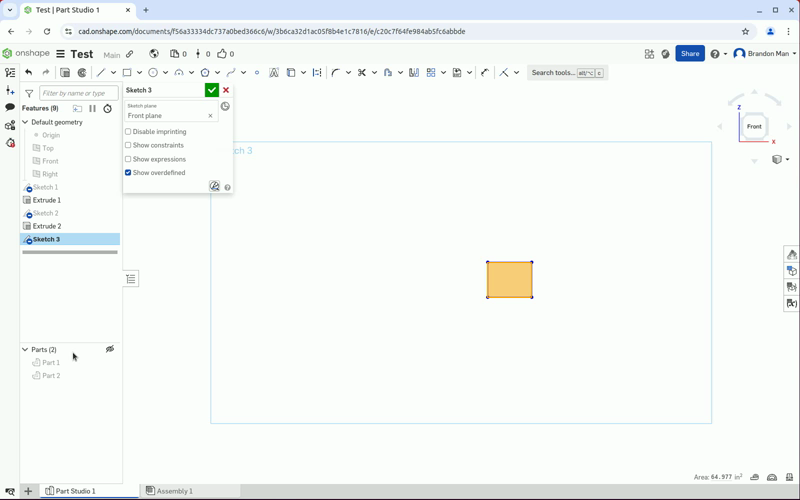
key(shift+e)
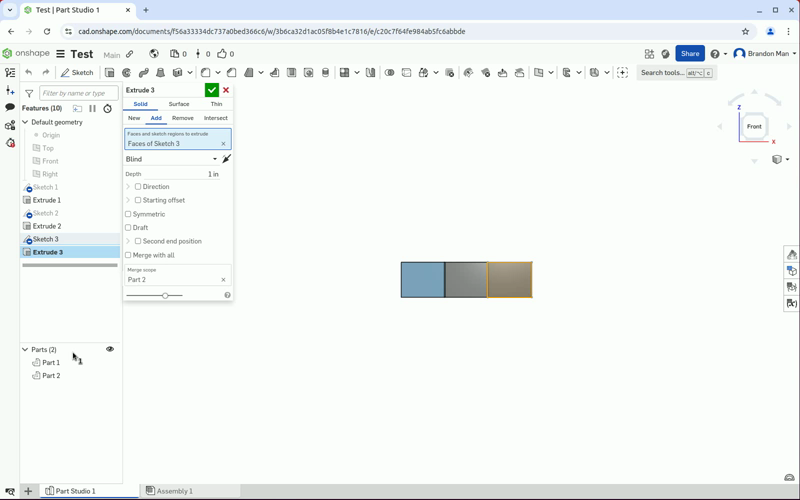
mouse_move(143, 106)
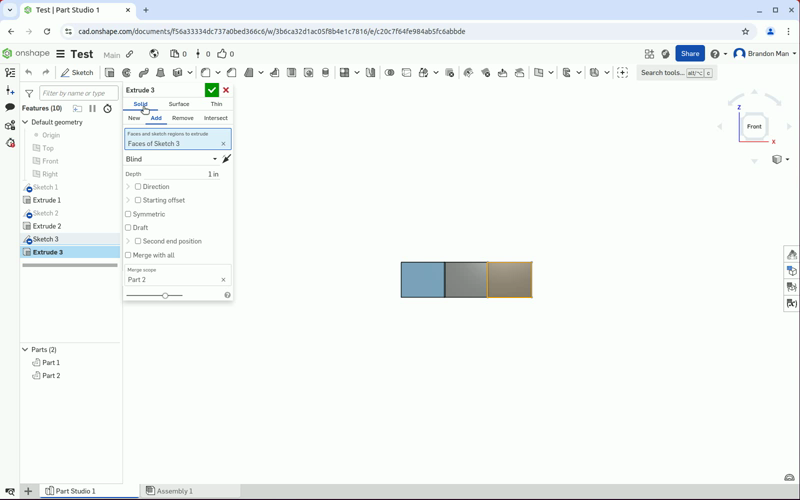
click(143, 106)
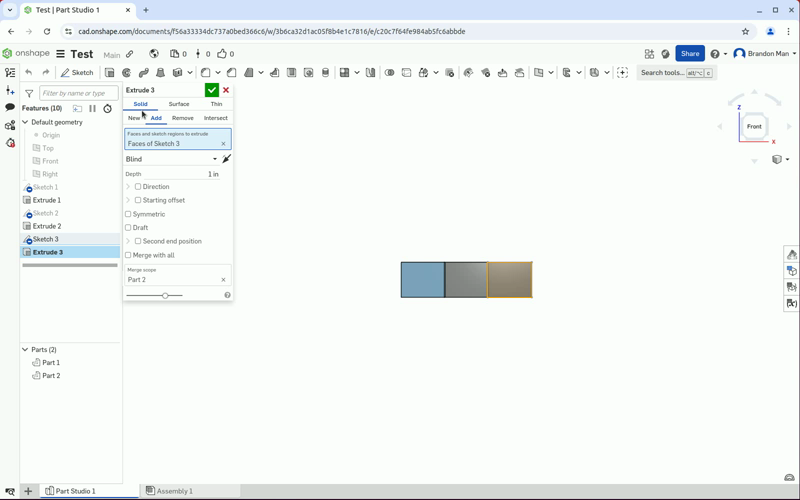
mouse_move(137, 120)
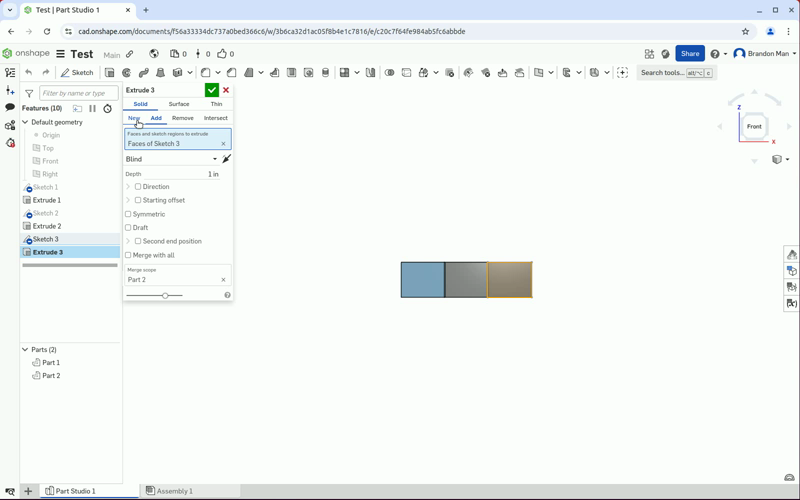
click(137, 120)
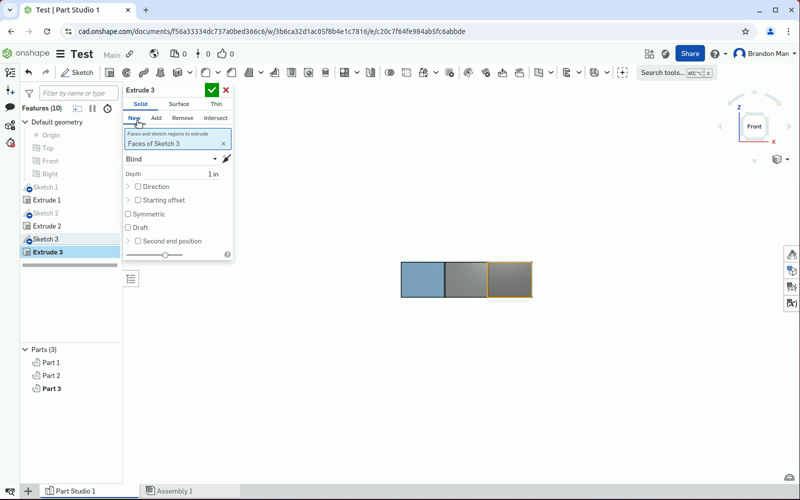
key(tab, 4)
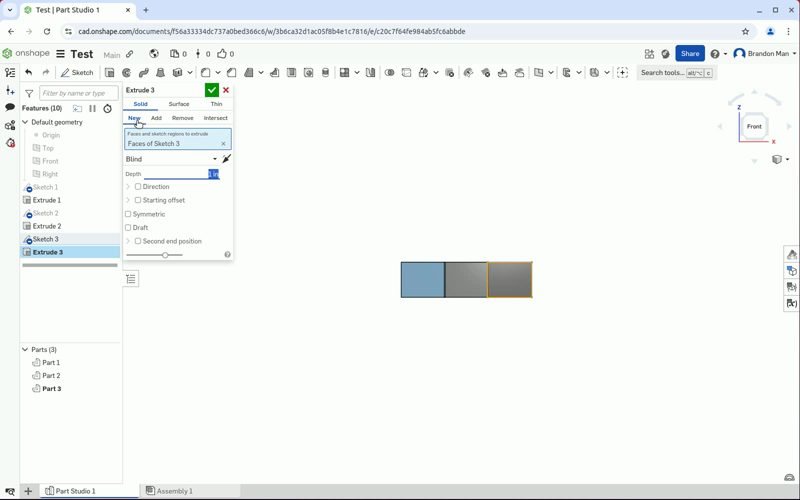
text(0.241)
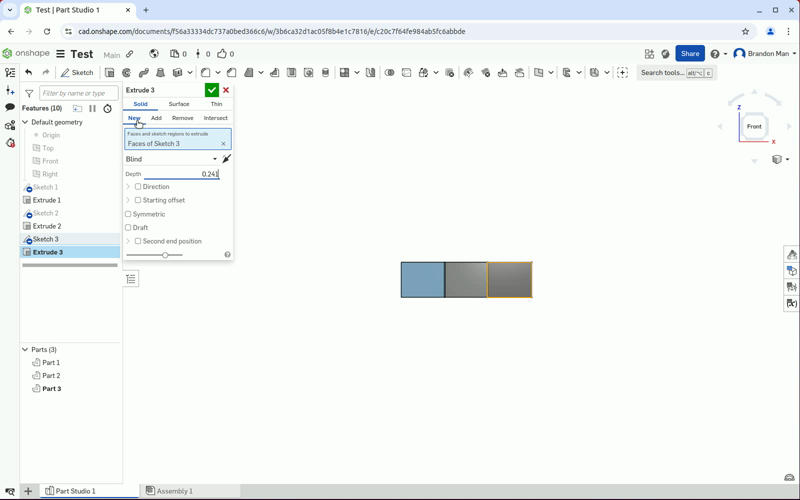
key(enter)
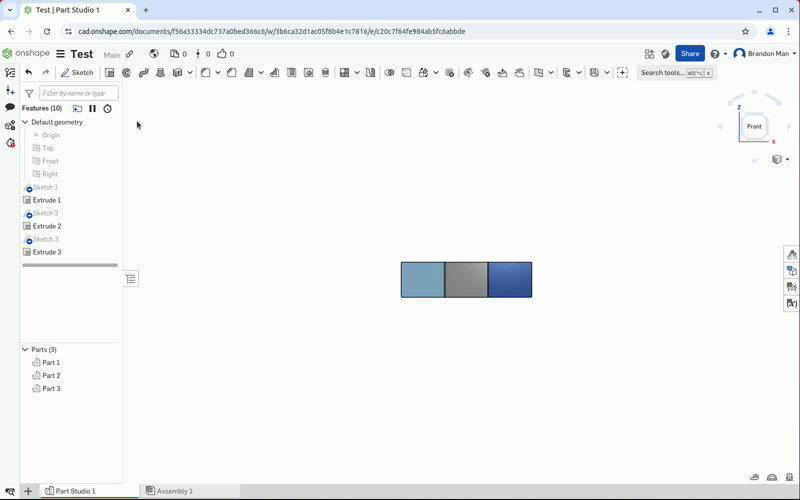
key(shift+h)
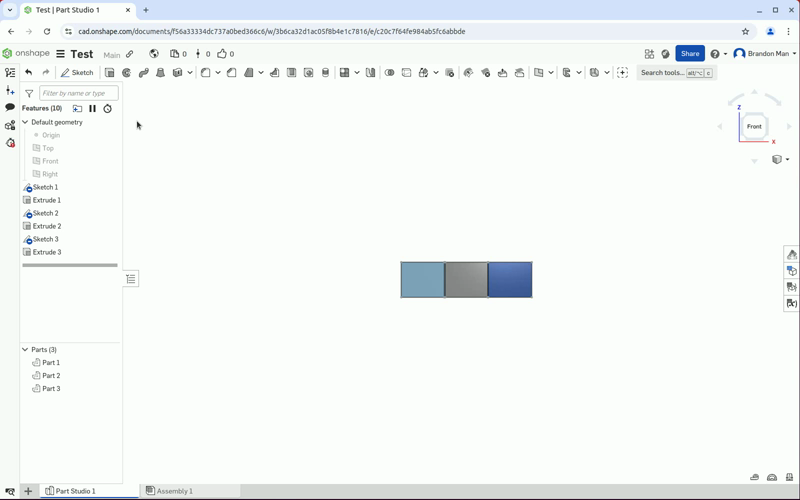
key(shift+h)
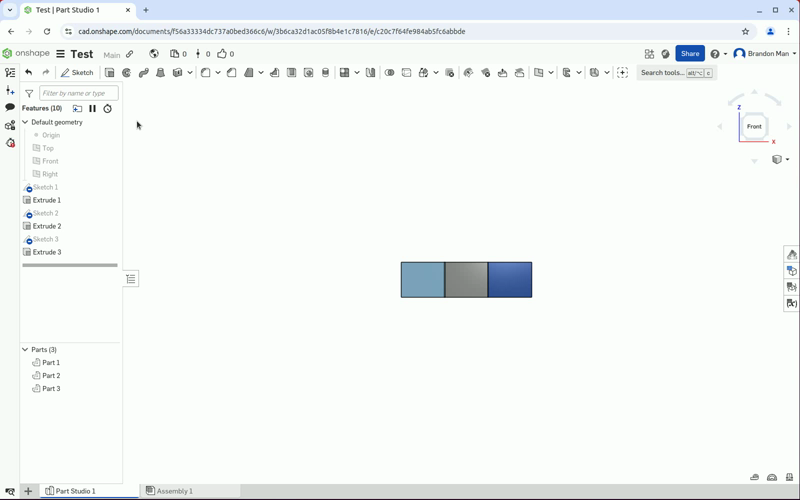
mouse_move(73, 189)
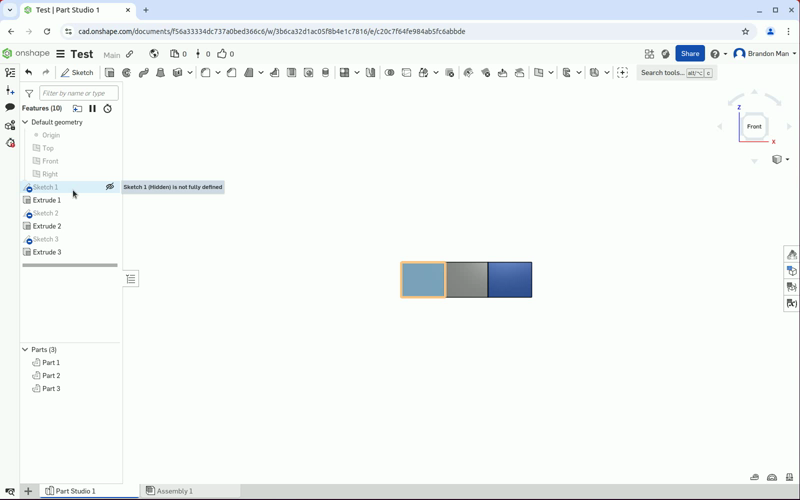
click(73, 189)
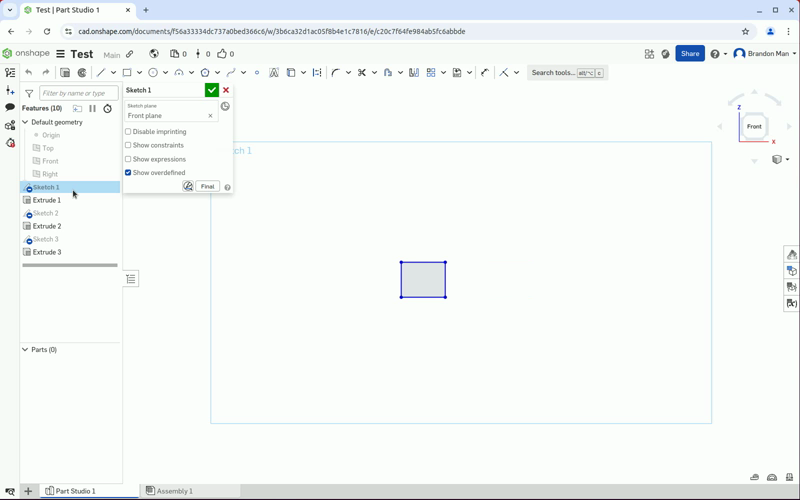
mouse_move(229, 92)
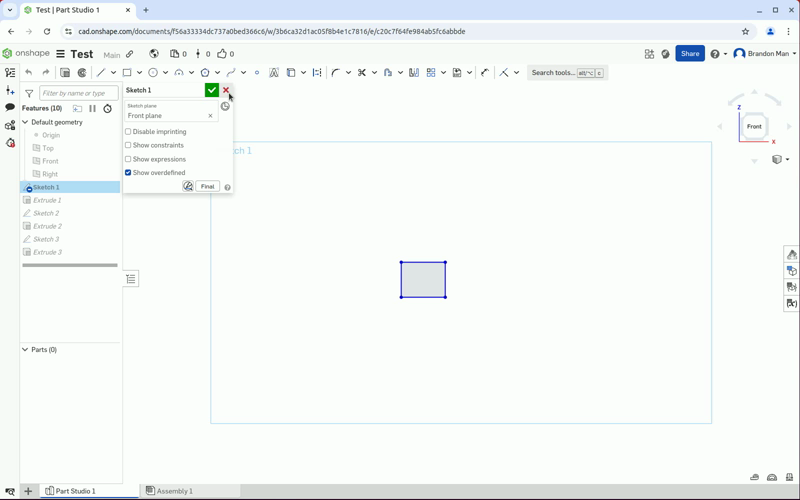
click(229, 92)
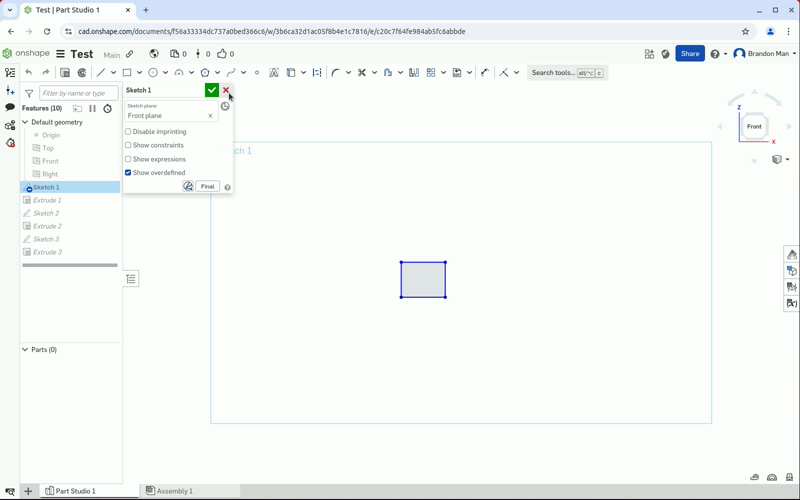
key(shift+s)
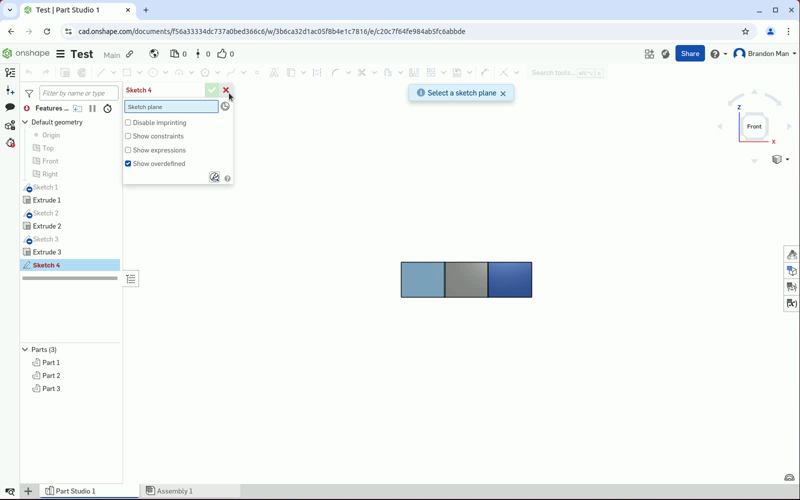
mouse_move(73, 163)
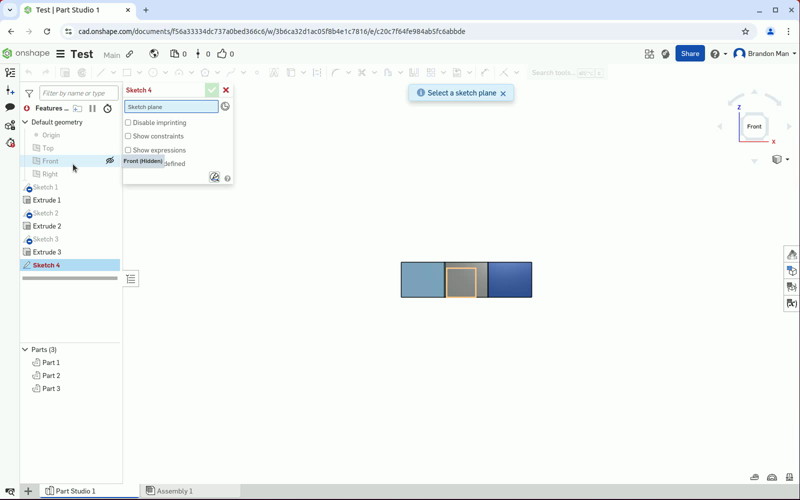
click(73, 163)
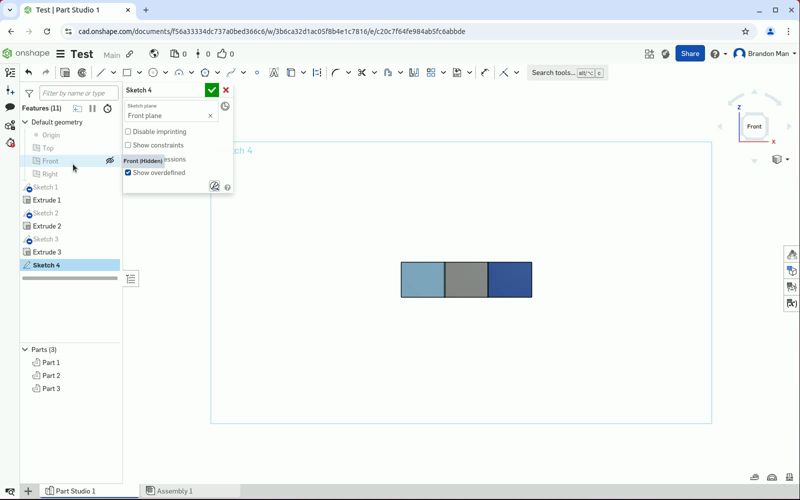
mouse_move(73, 352)
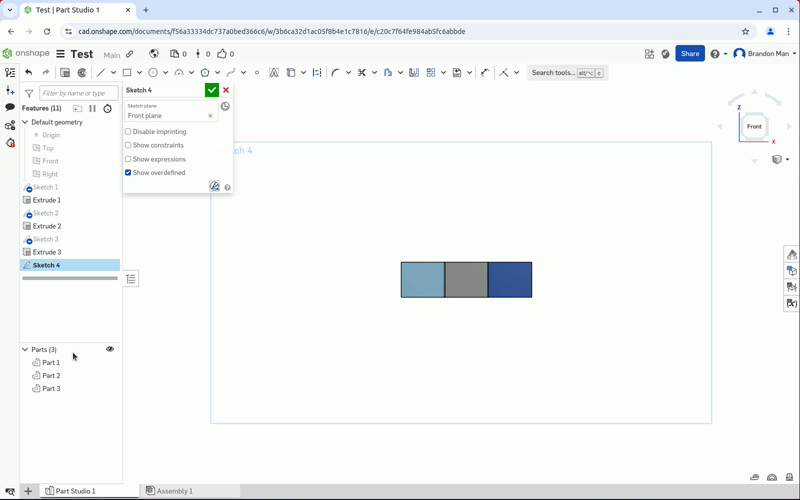
key(y)
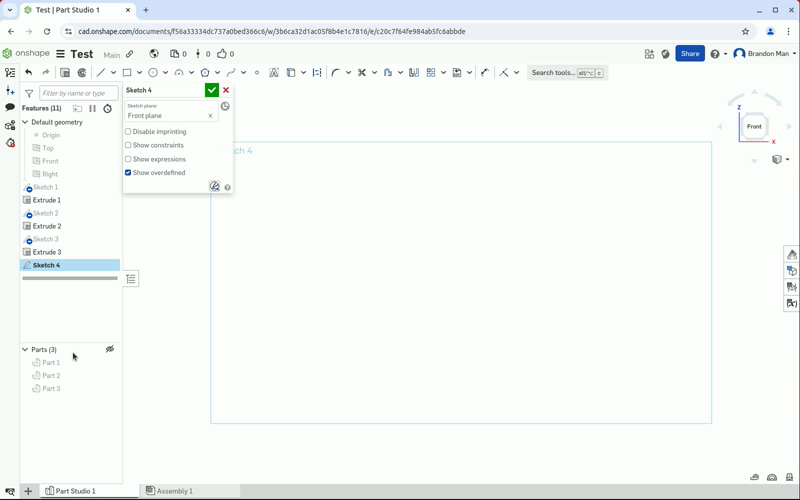
key(l)
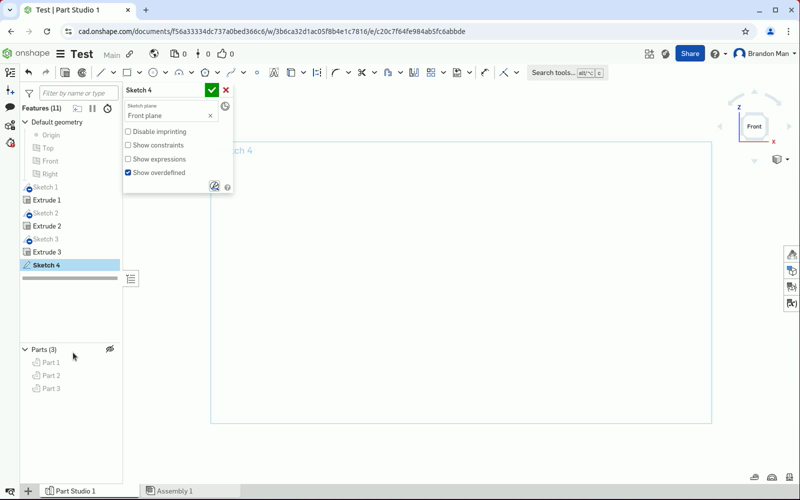
key_down(shift)
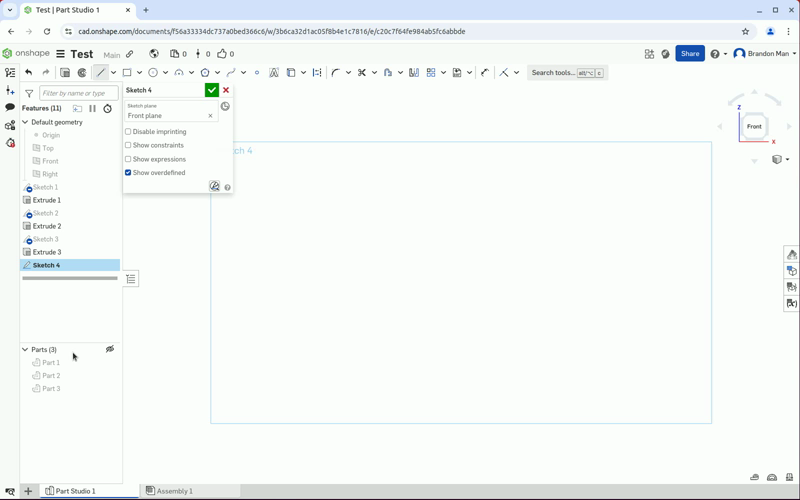
mouse_move(529, 297)
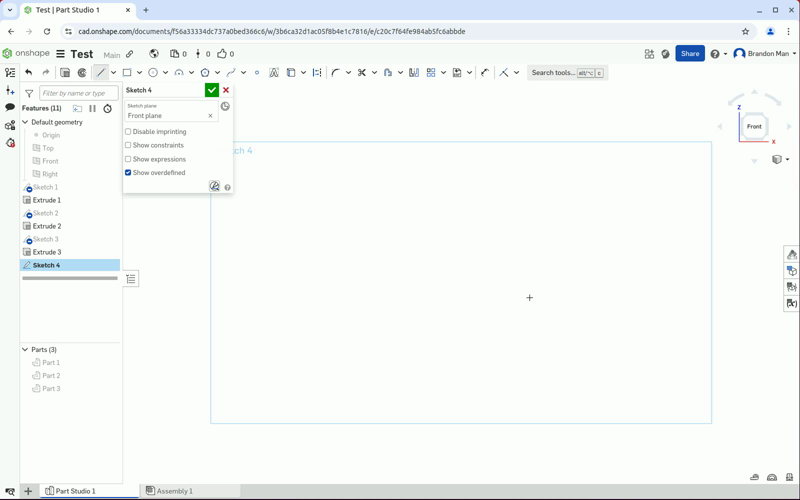
click(529, 297)
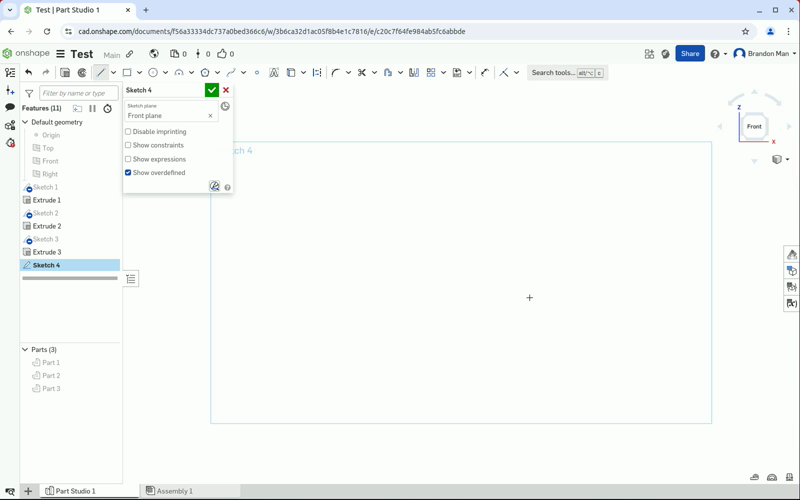
key_up(shift)
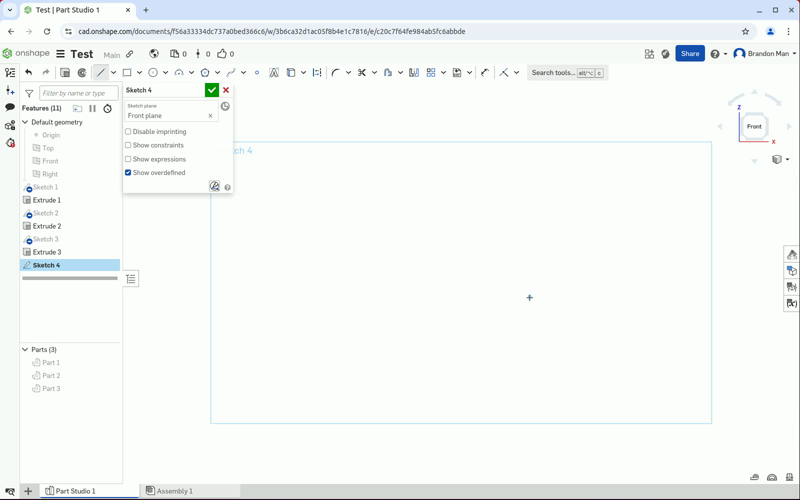
key_down(shift)
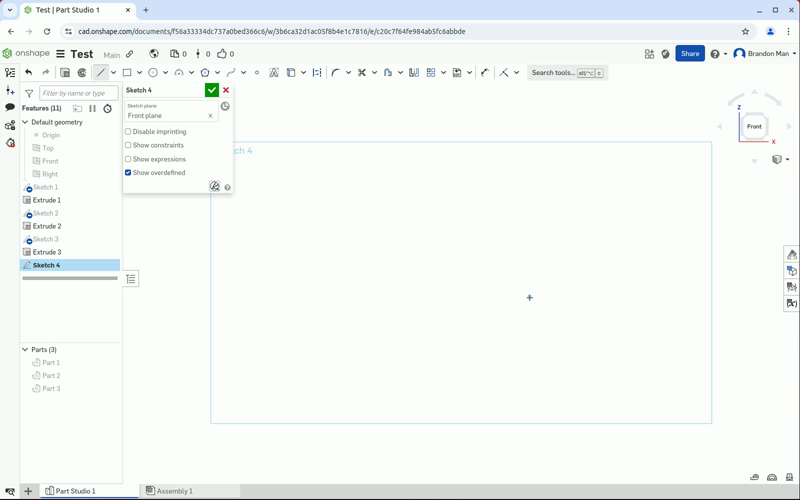
mouse_move(559, 297)
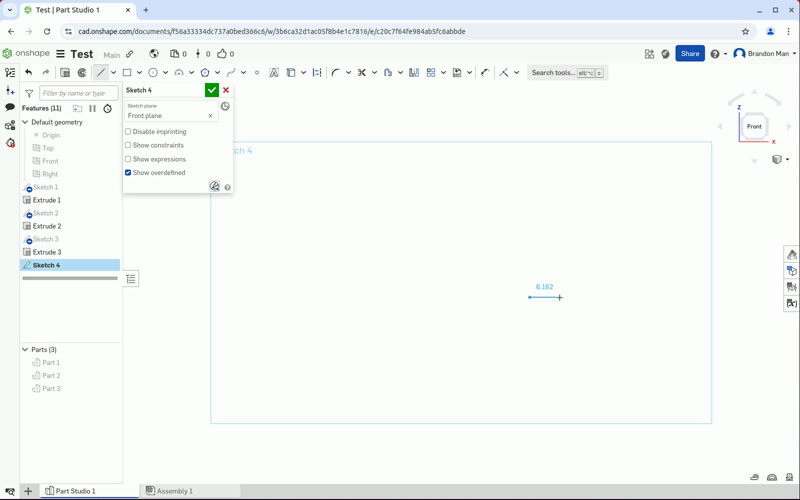
mouse_move(573, 297)
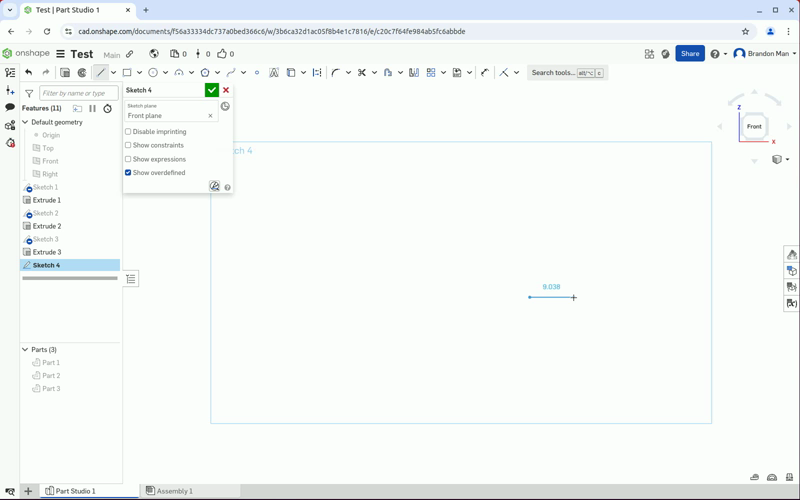
click(573, 297)
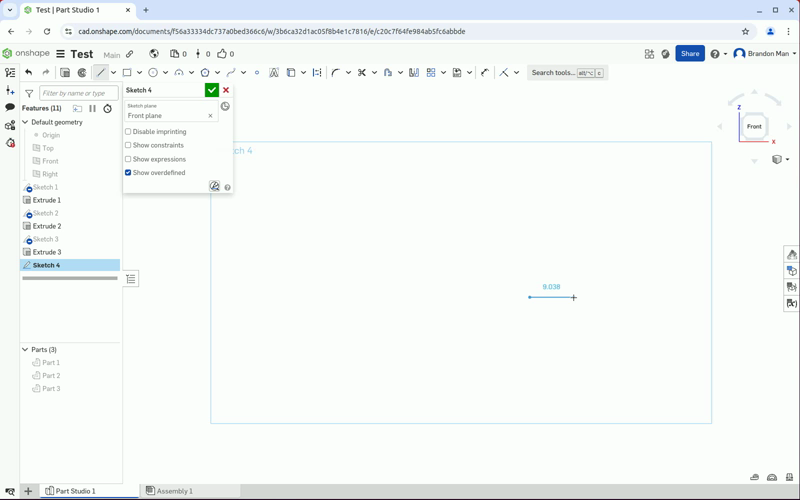
key_up(shift)
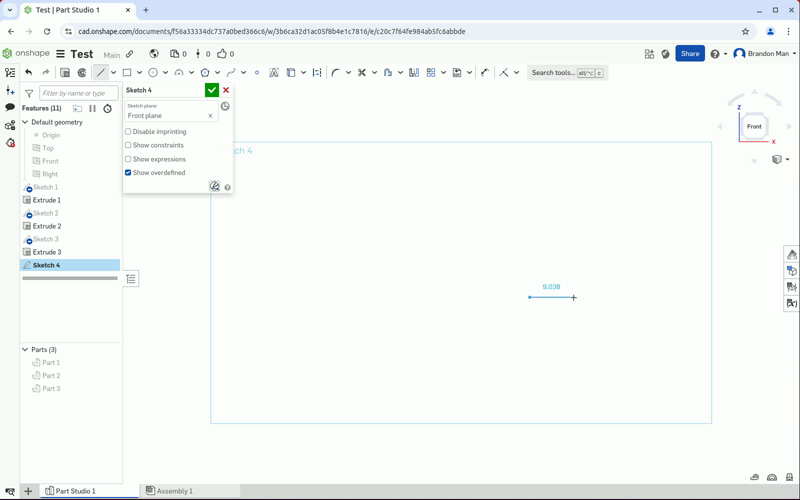
key_down(shift)
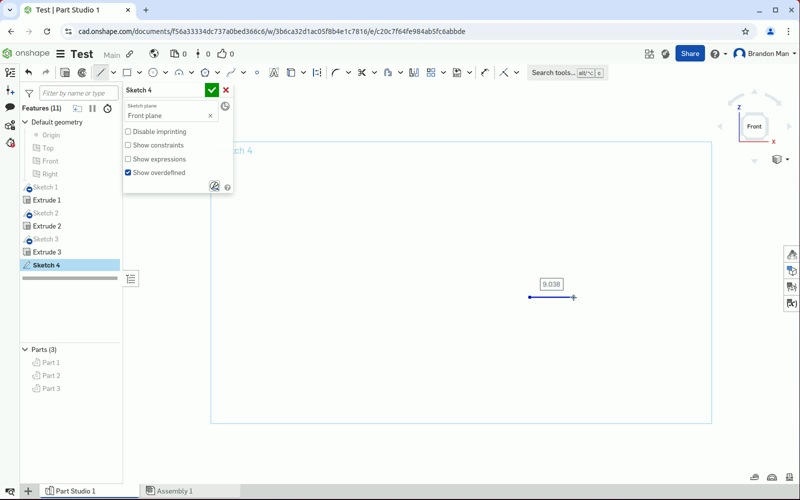
mouse_move(589, 297)
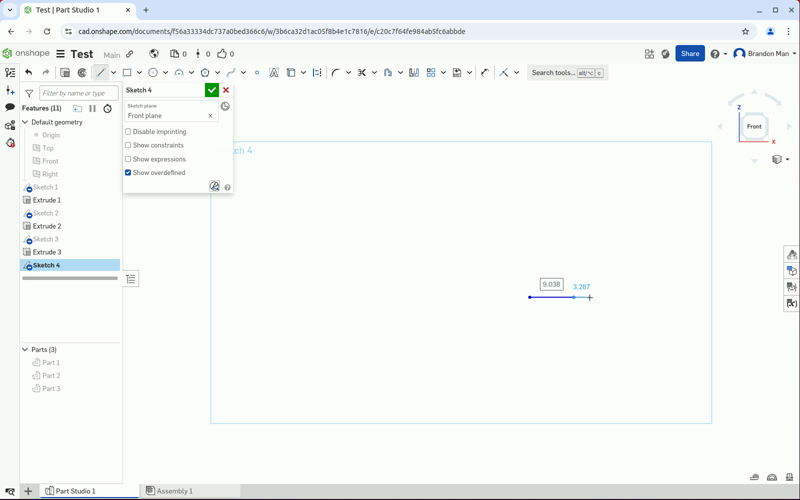
mouse_move(573, 262)
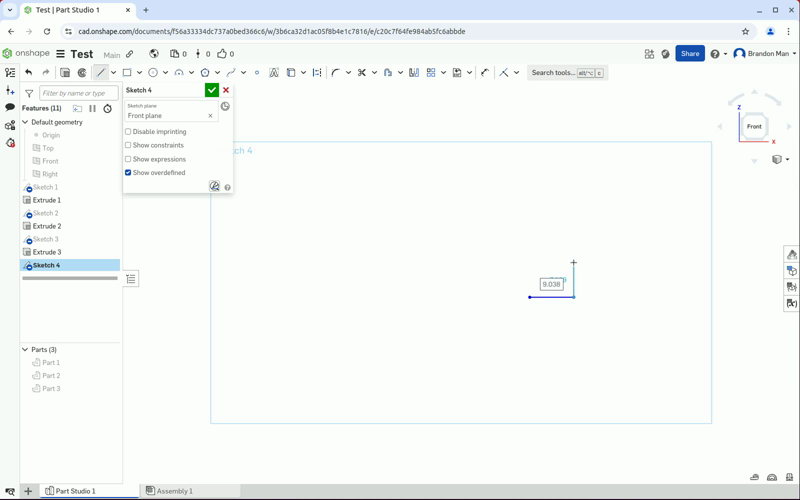
click(573, 262)
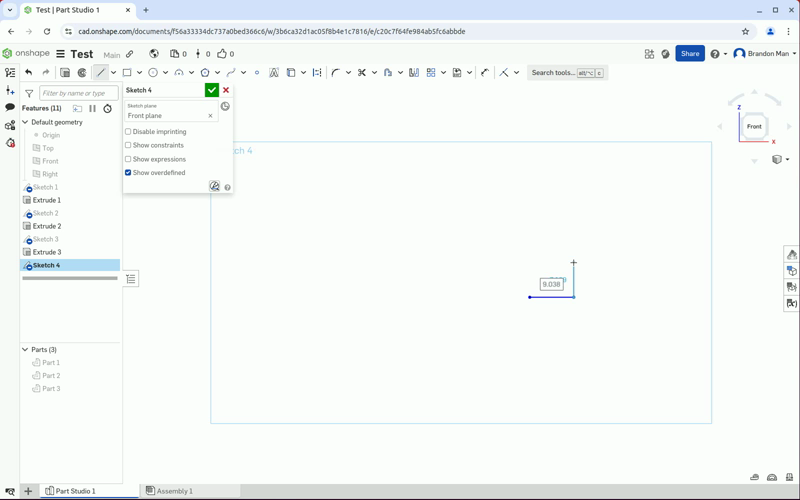
key_up(shift)
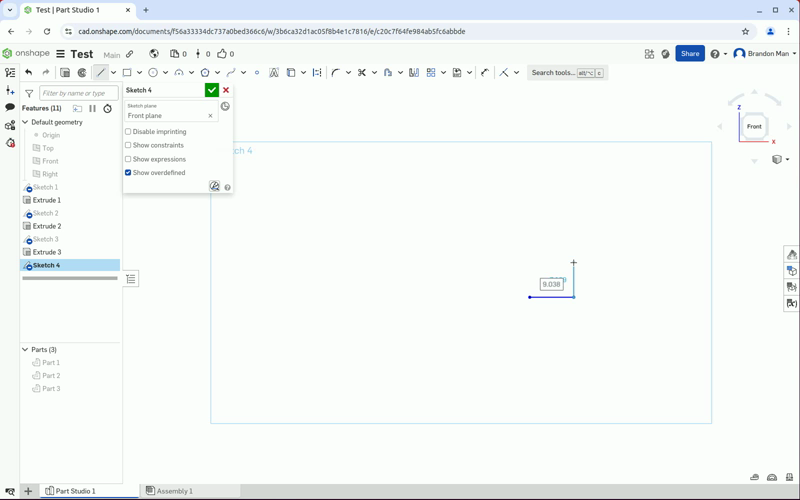
key_down(shift)
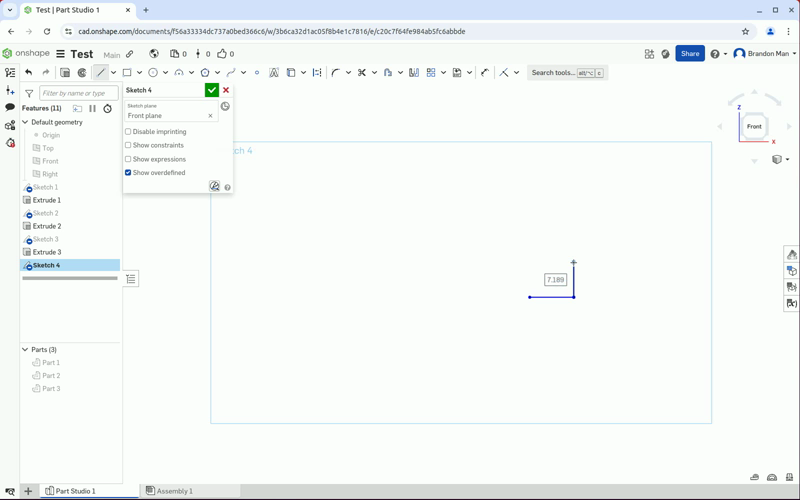
mouse_move(589, 262)
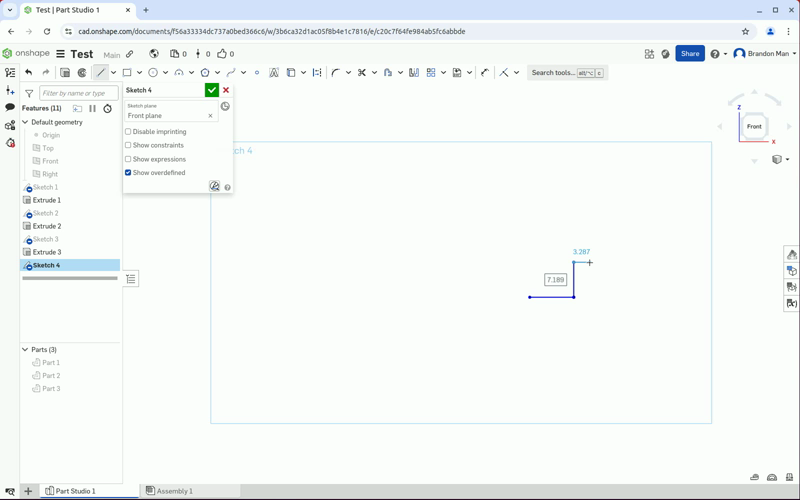
mouse_move(529, 262)
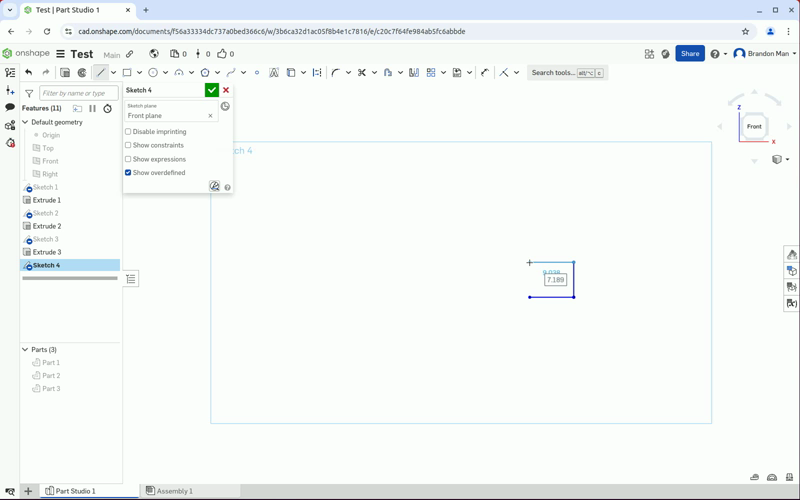
click(529, 262)
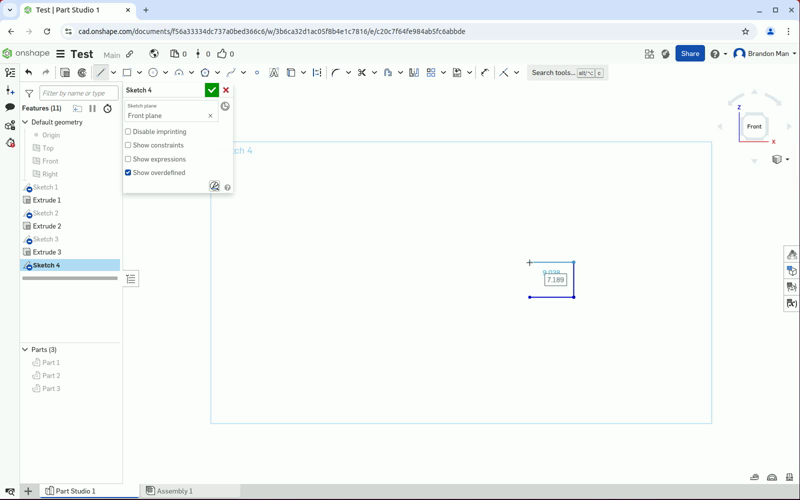
key_up(shift)
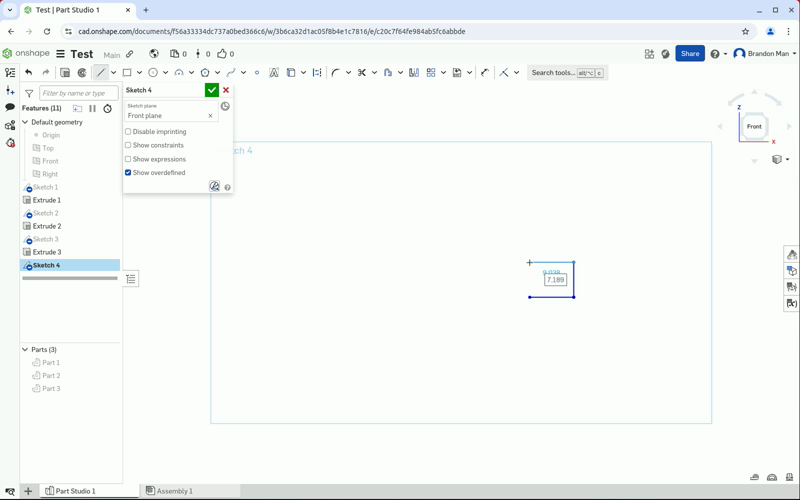
mouse_move(559, 262)
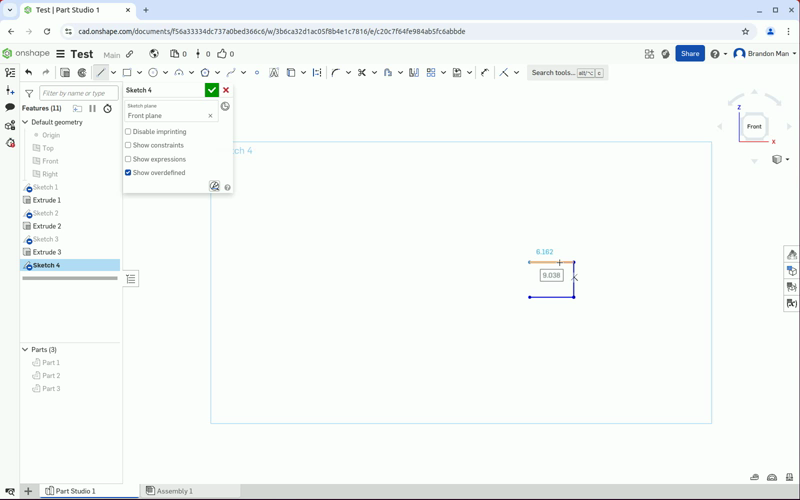
key_down(shift)
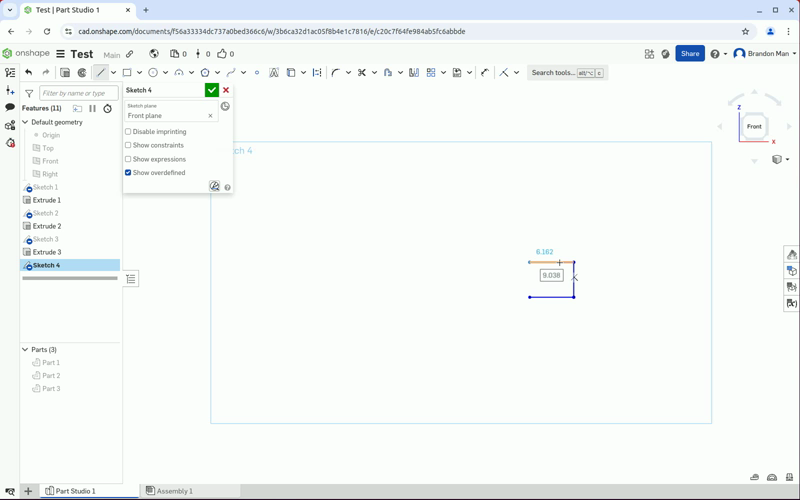
mouse_move(529, 297)
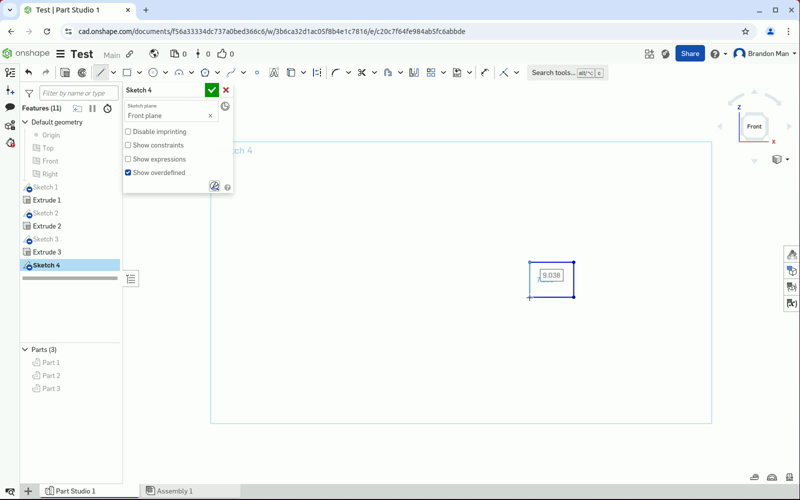
key_up(shift)
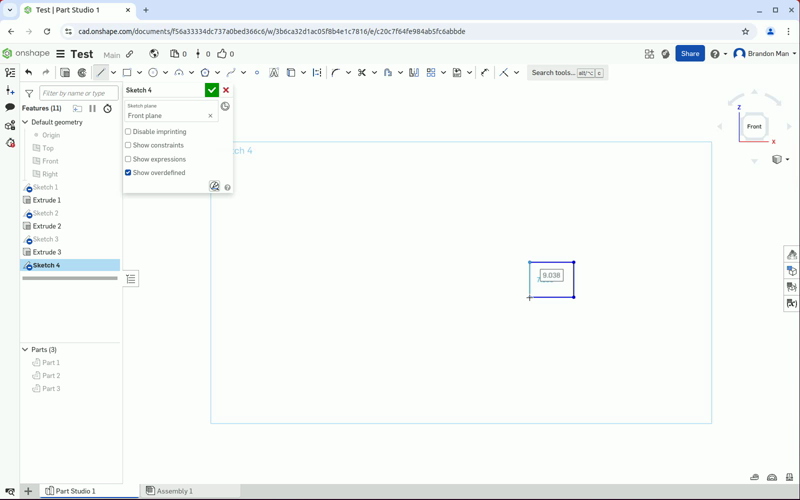
click(529, 297)
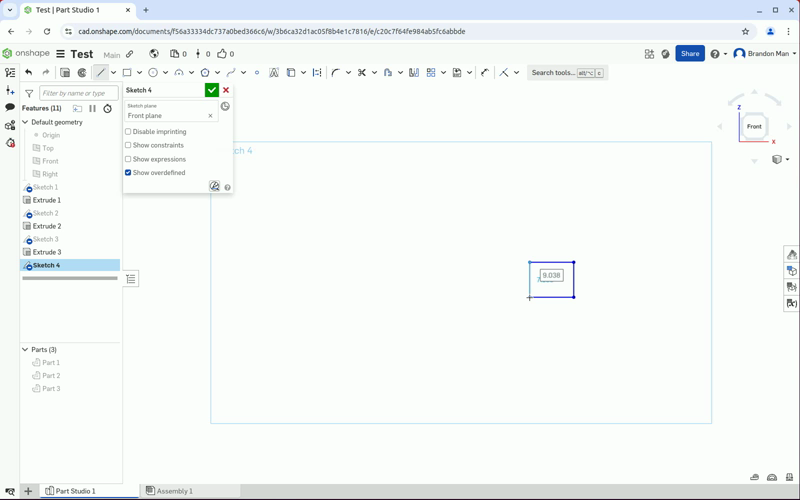
key(esc)
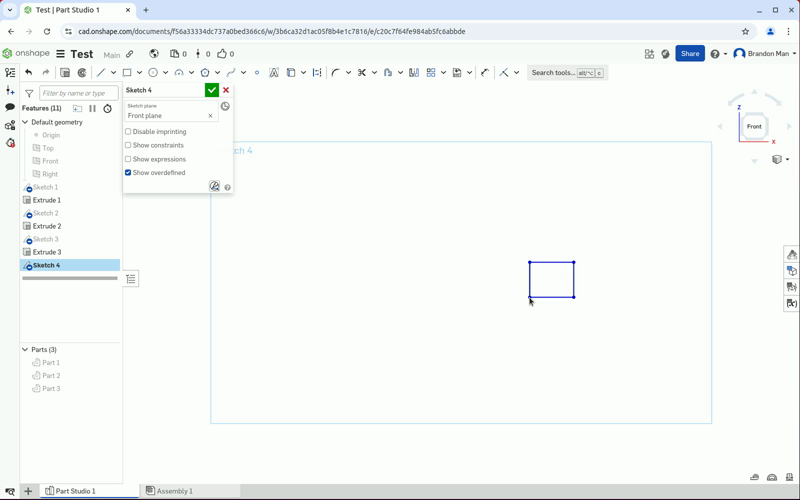
mouse_move(542, 272)
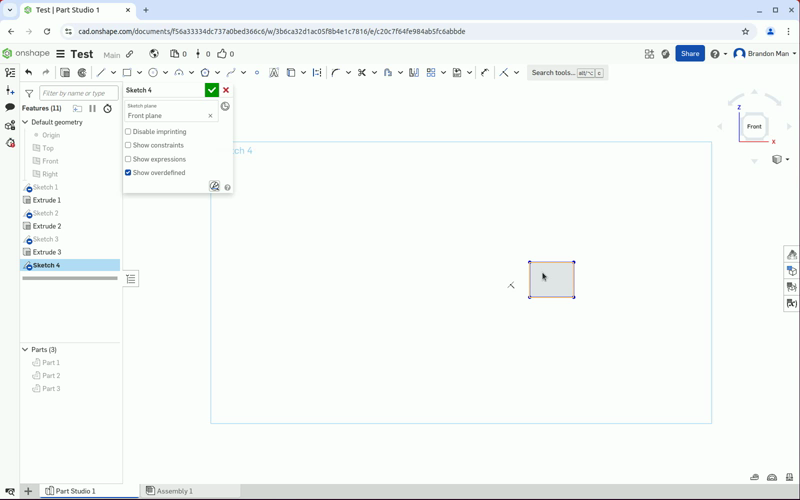
scroll(6)
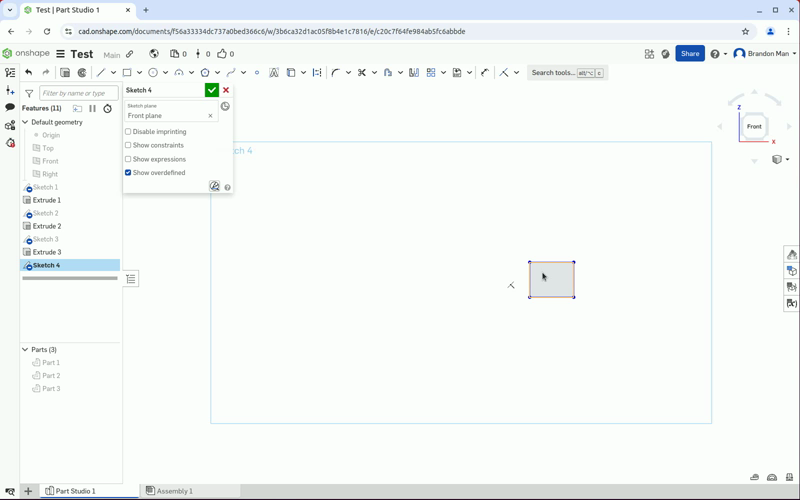
scroll(6)
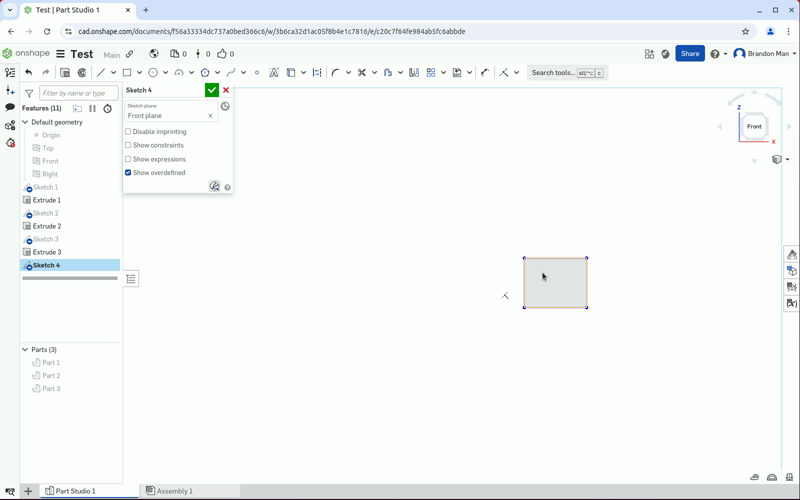
scroll(6)
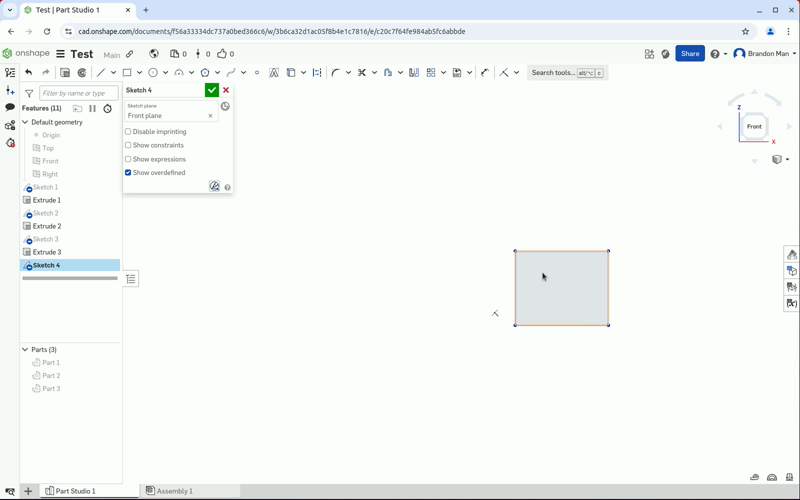
scroll(6)
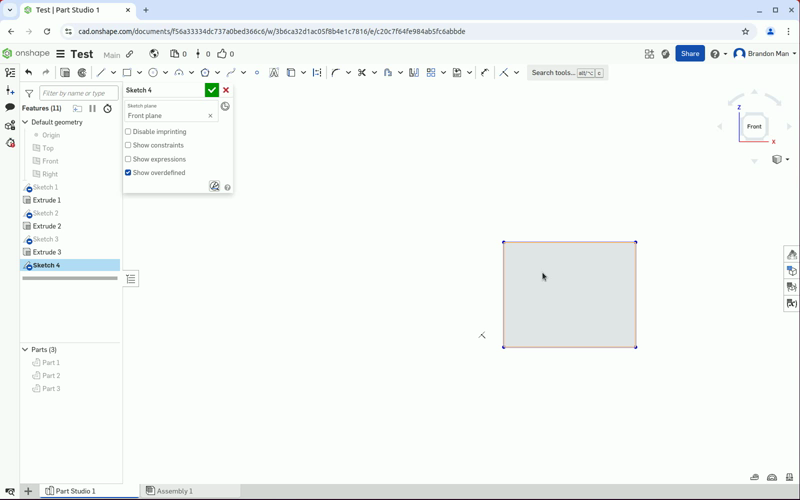
scroll(6)
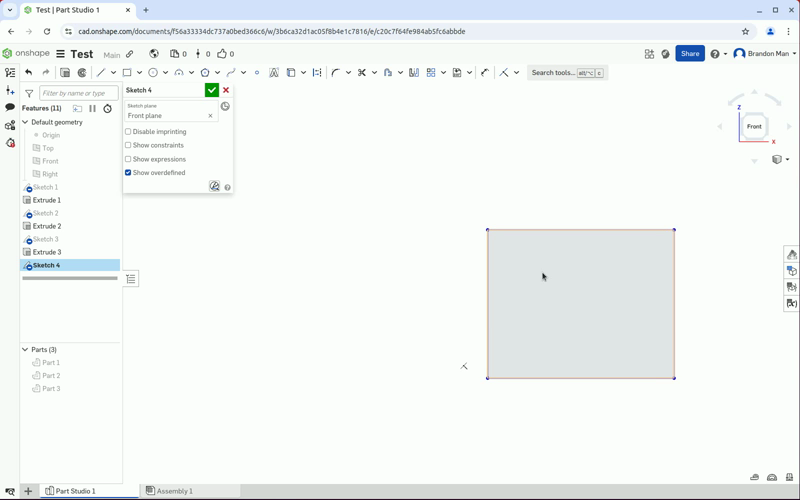
scroll(6)
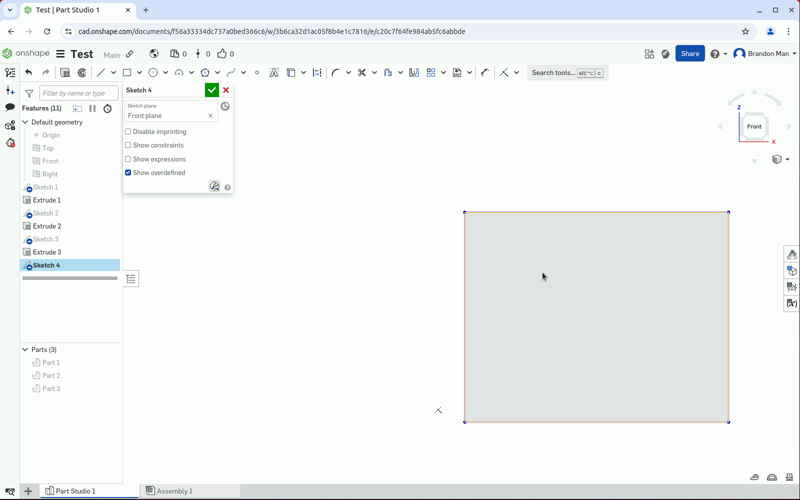
scroll(6)
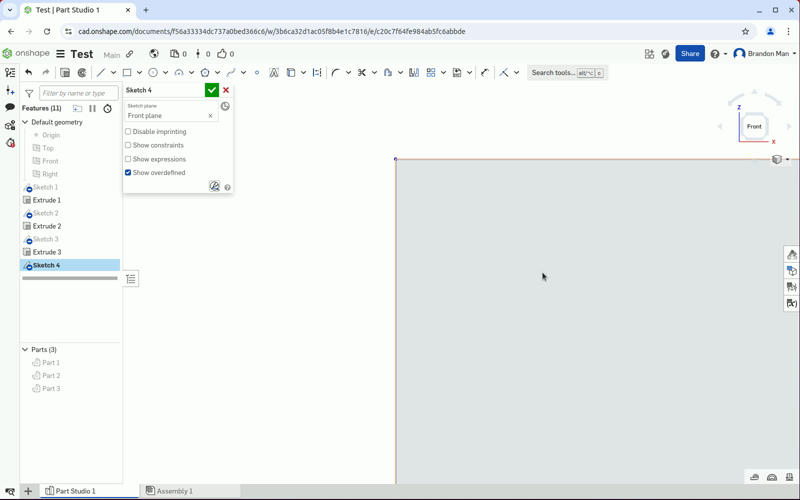
click(542, 272)
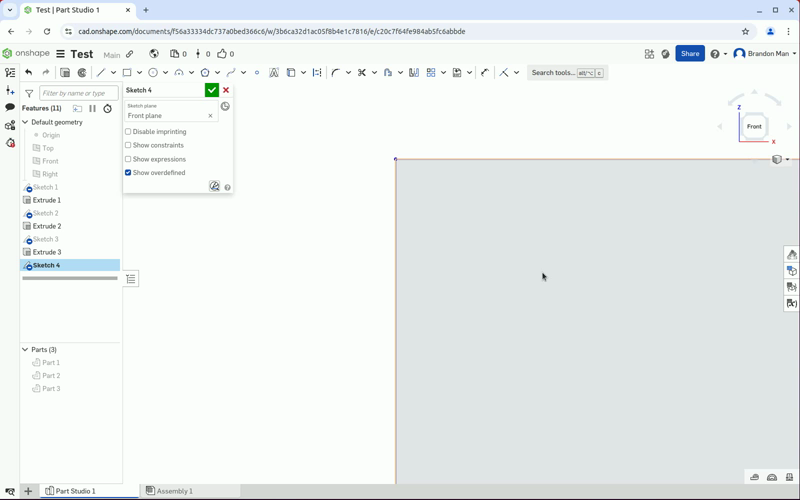
scroll(-6)
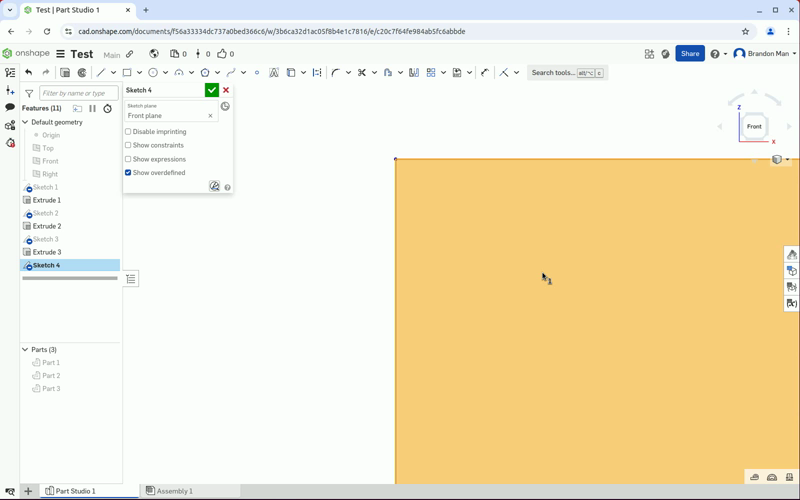
scroll(-6)
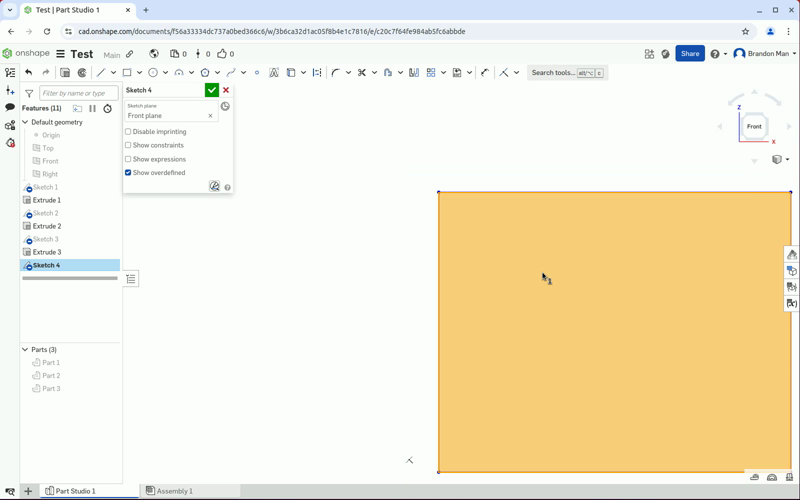
scroll(-6)
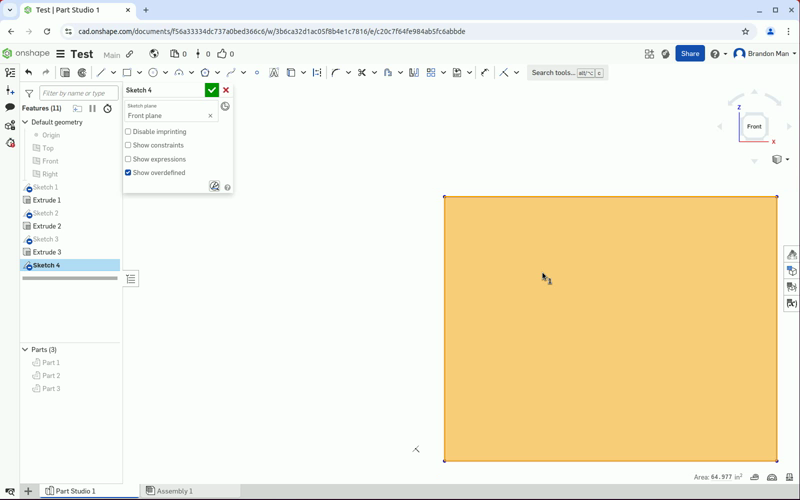
scroll(-6)
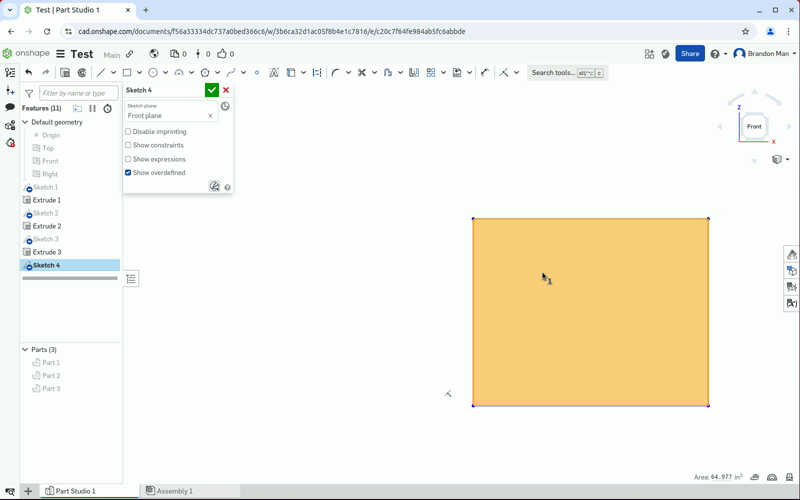
scroll(-6)
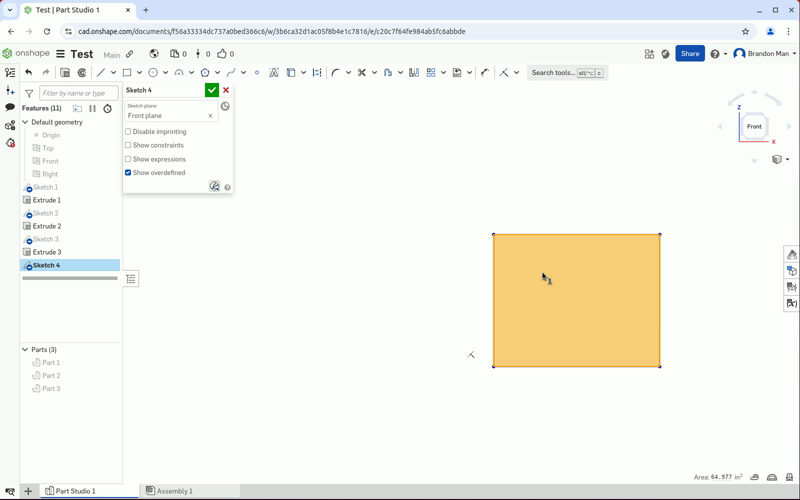
scroll(-6)
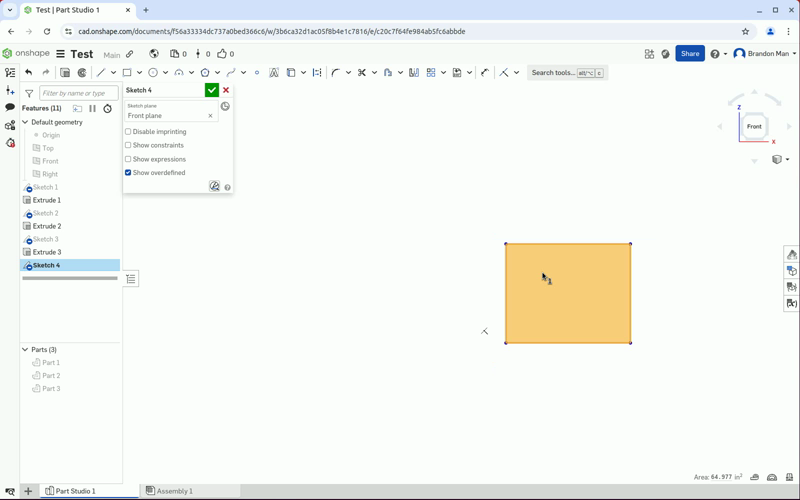
scroll(-6)
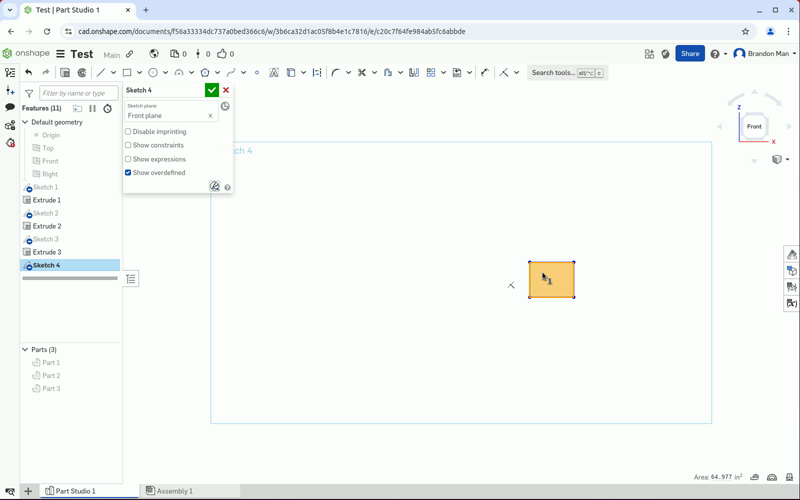
mouse_move(73, 352)
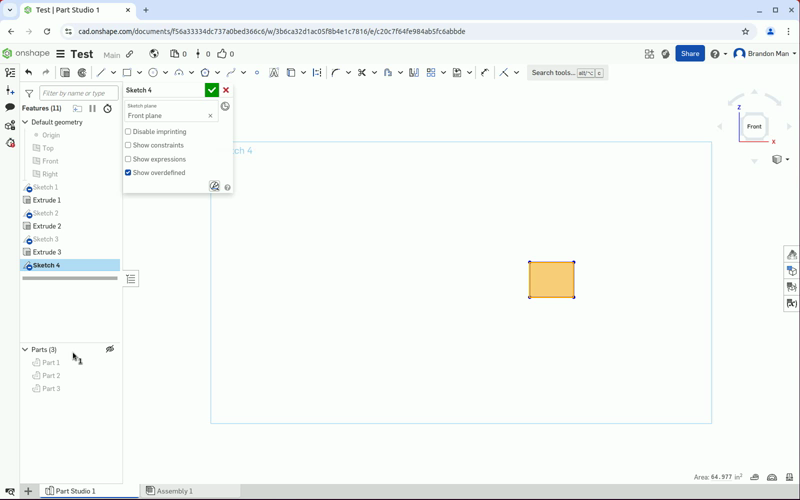
key(shift+y)
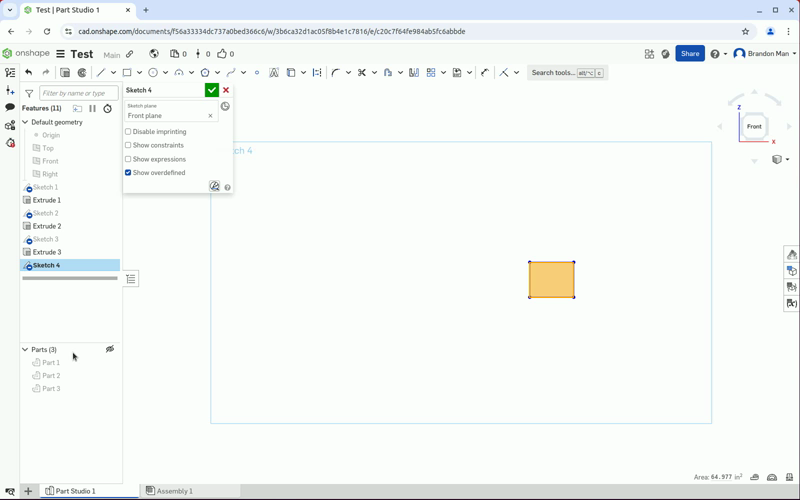
key(shift+e)
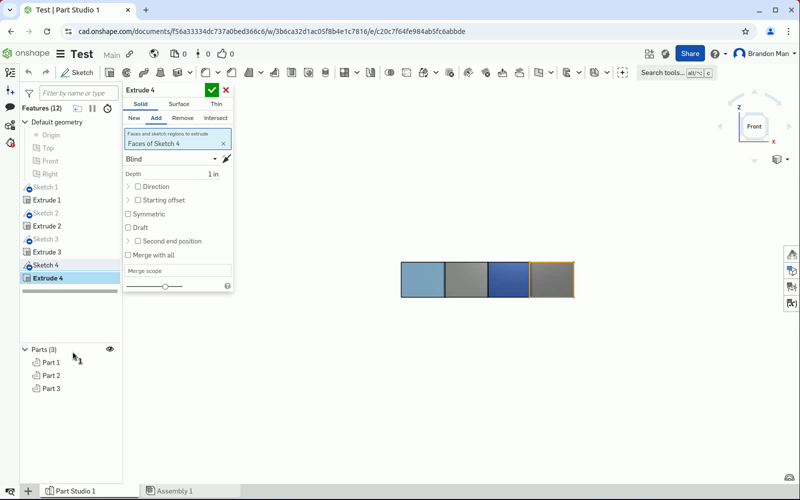
mouse_move(143, 106)
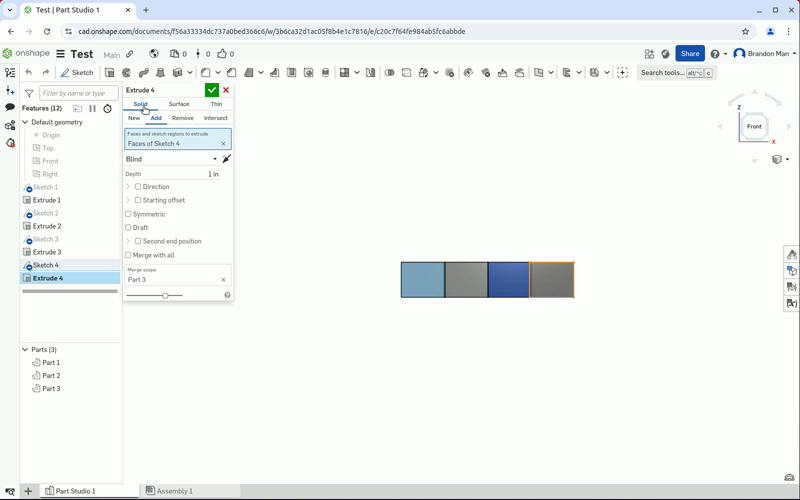
click(143, 106)
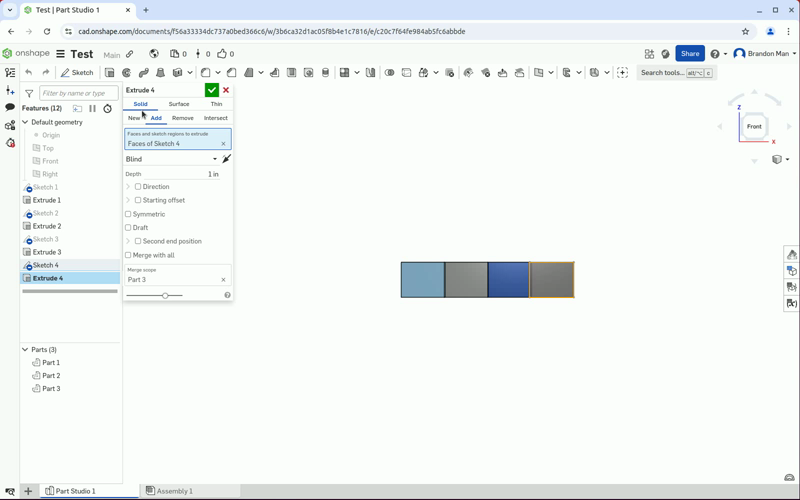
mouse_move(137, 120)
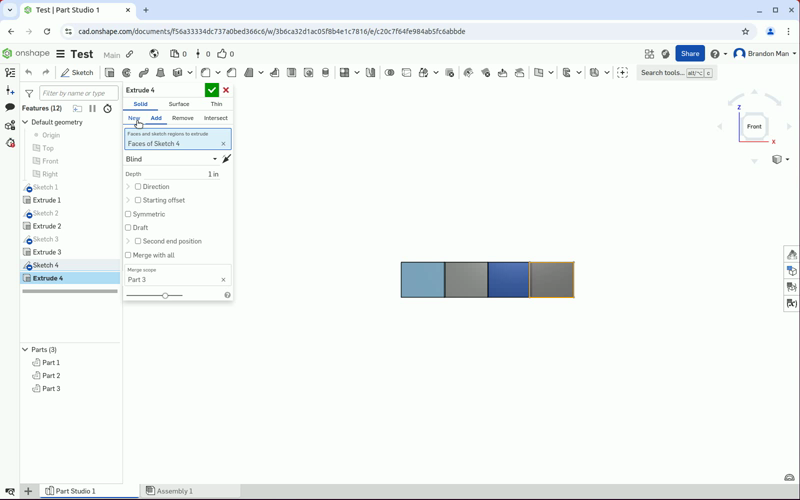
click(137, 120)
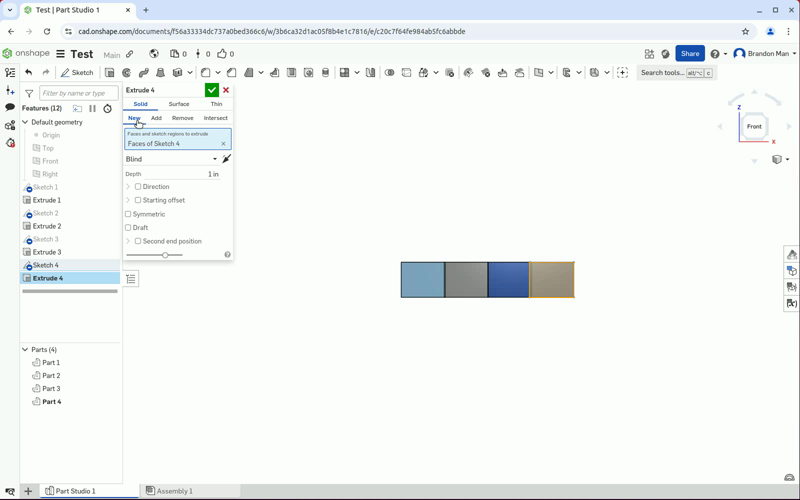
key(tab, 4)
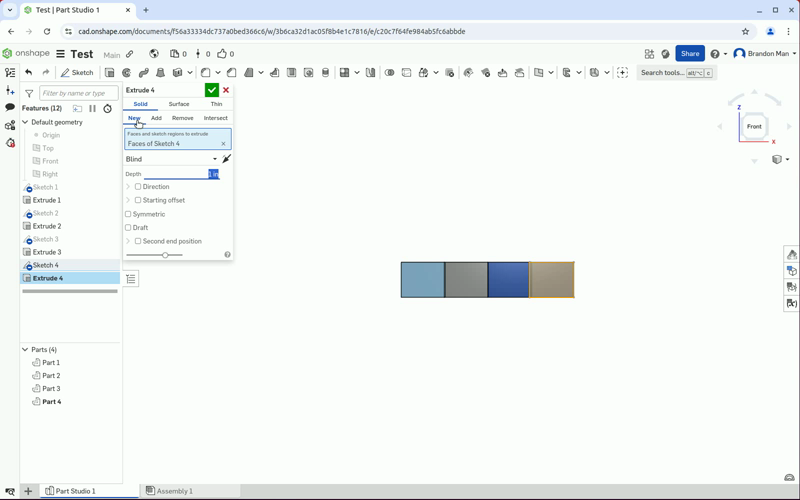
text(0.241)
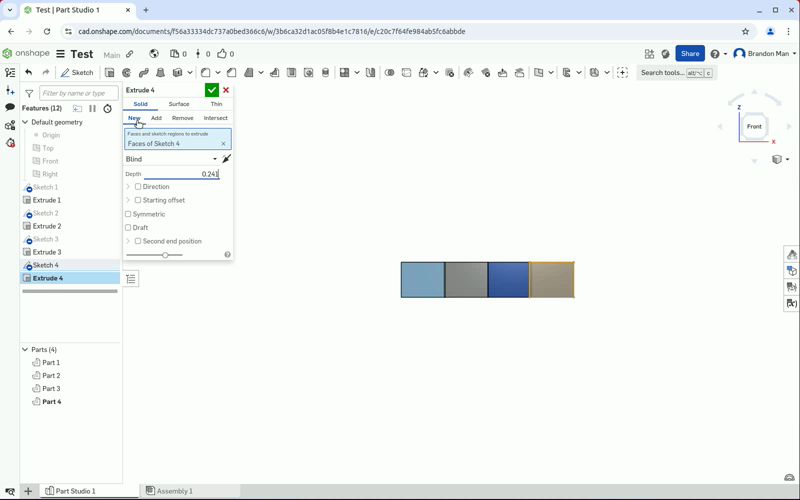
key(enter)
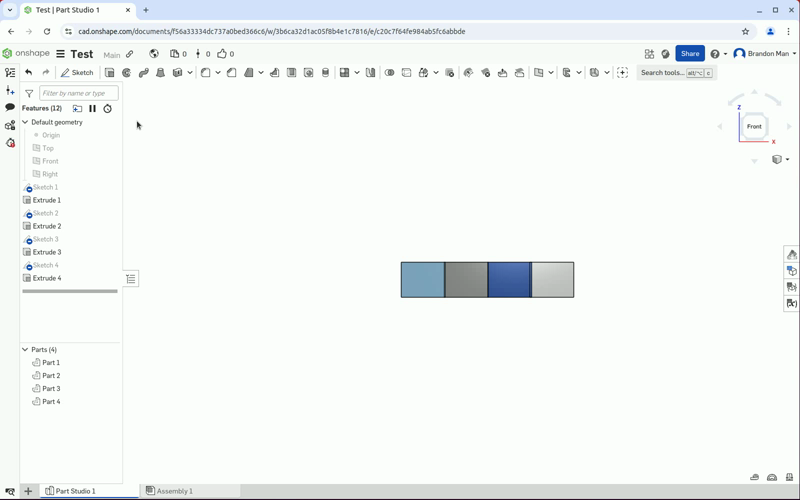
key(shift+h)
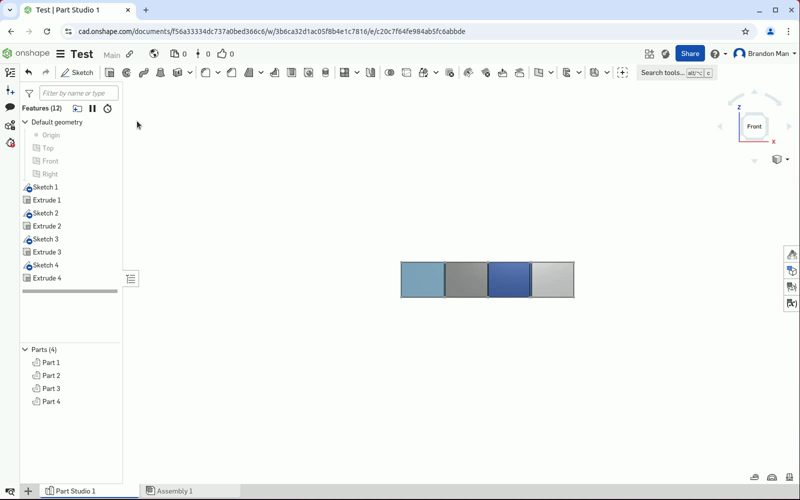
key(shift+h)
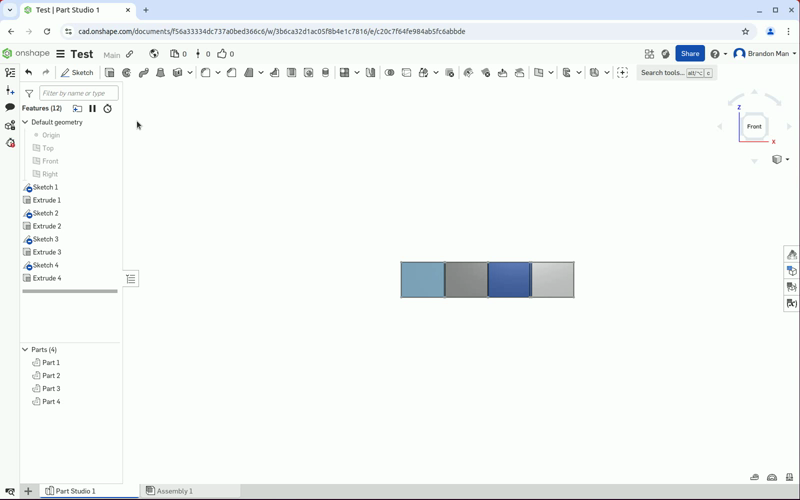
key(shift+7)
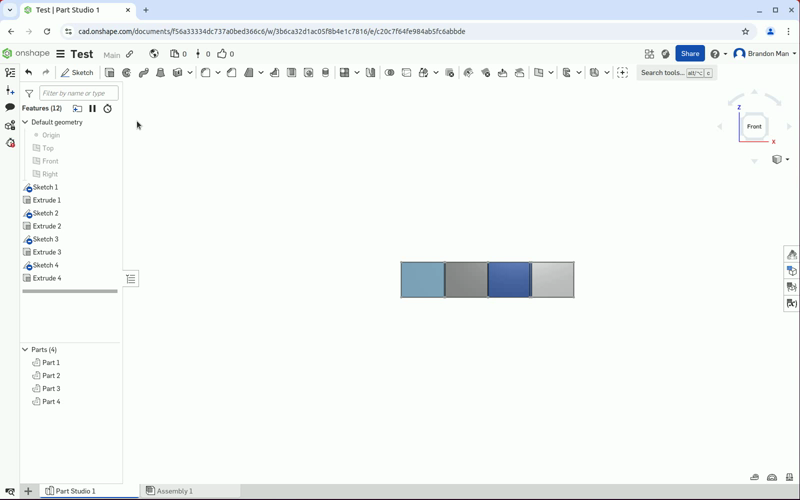
key(left, 2)
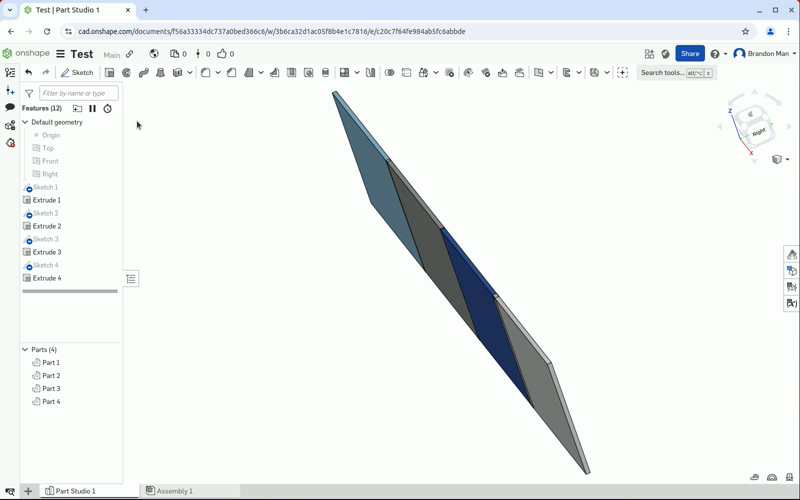
key(down, 2)
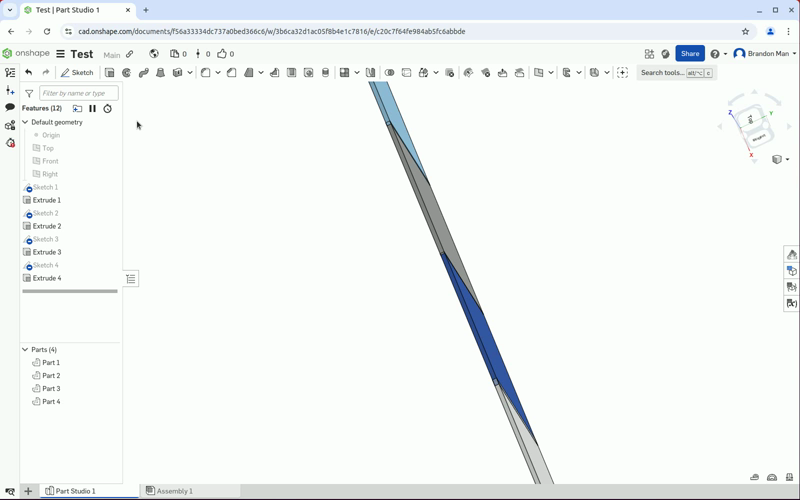
key(up, 2)
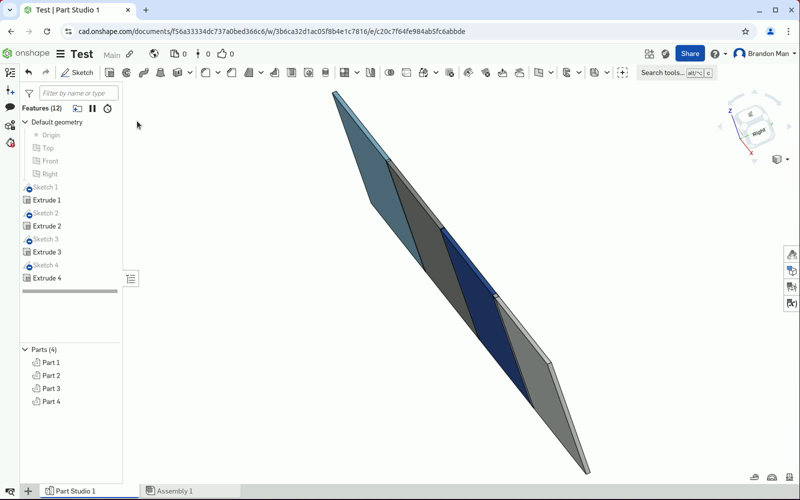
key(right, 2)
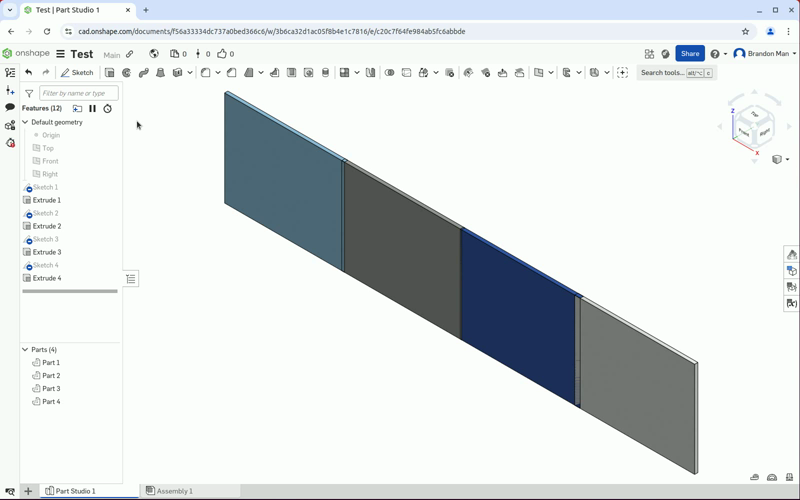
mouse_move(73, 189)
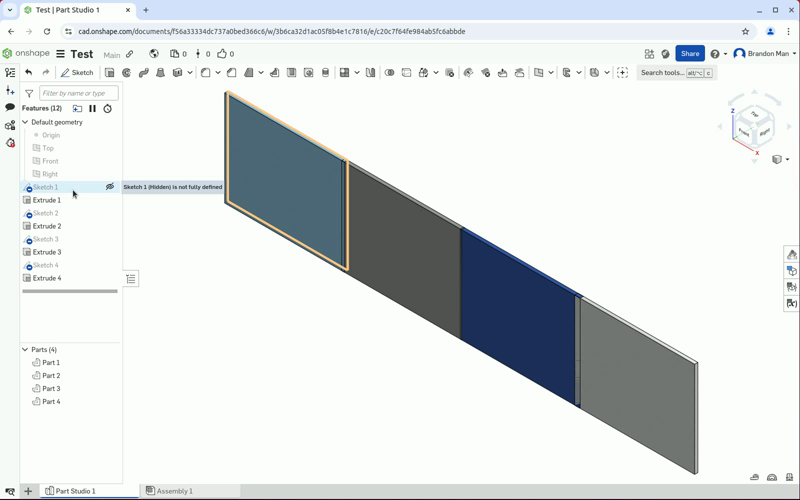
click(73, 189)